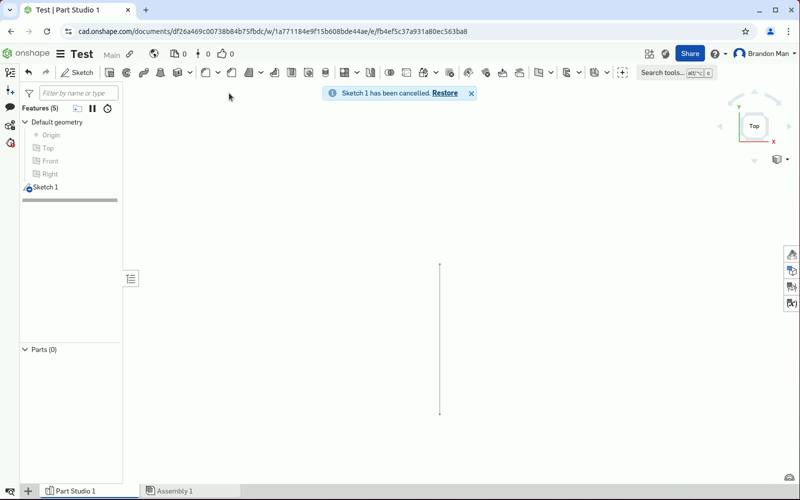
key(shift+h)
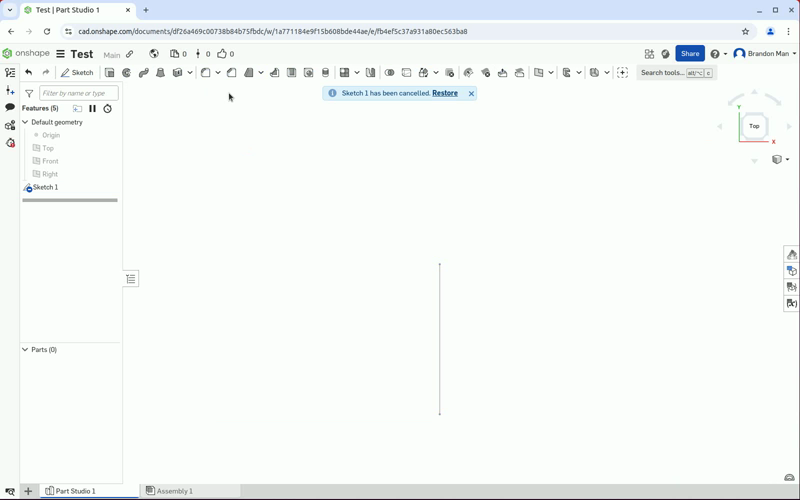
key(shift+s)
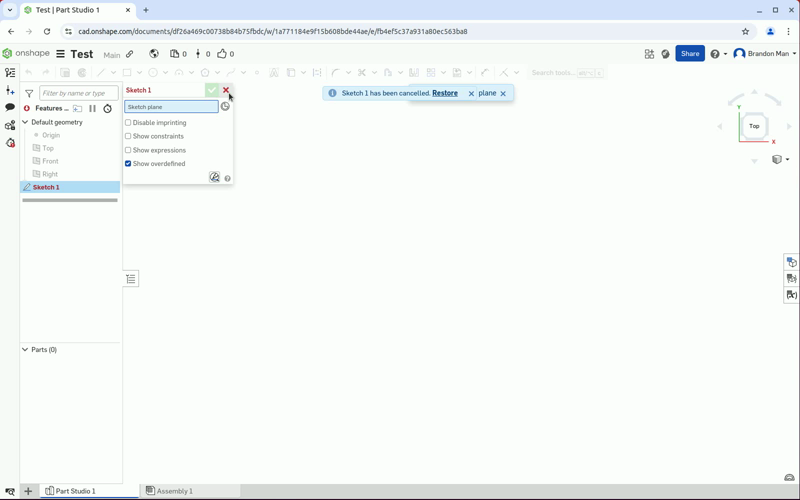
mouse_move(73, 150)
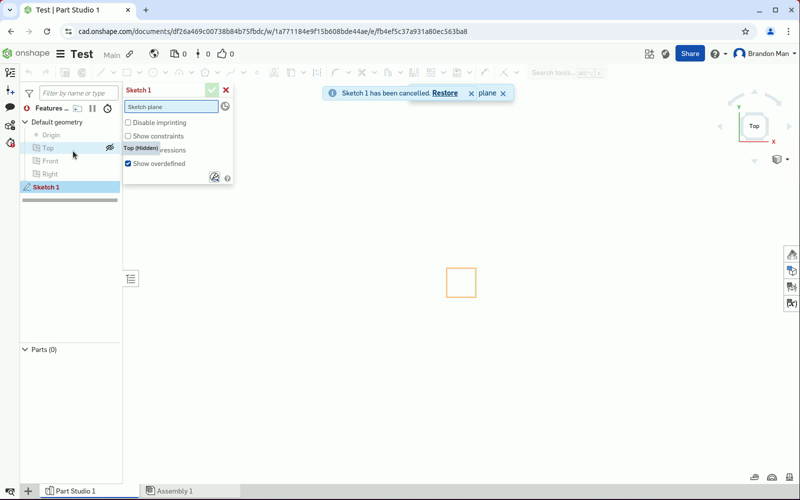
click(73, 150)
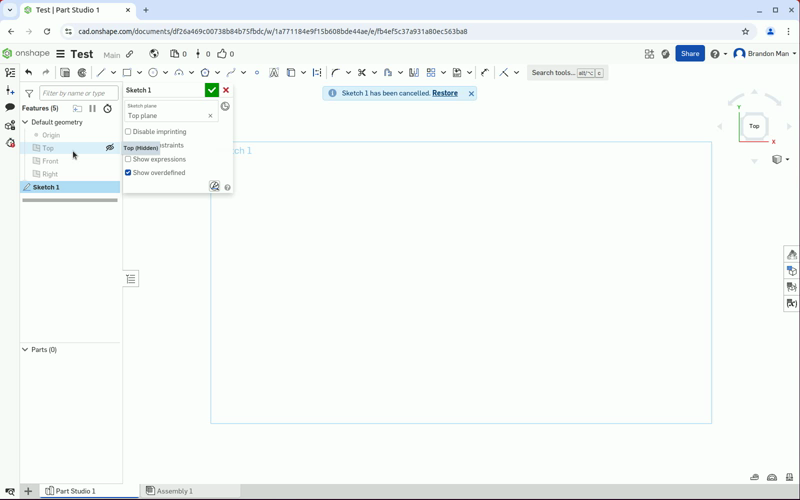
mouse_move(73, 352)
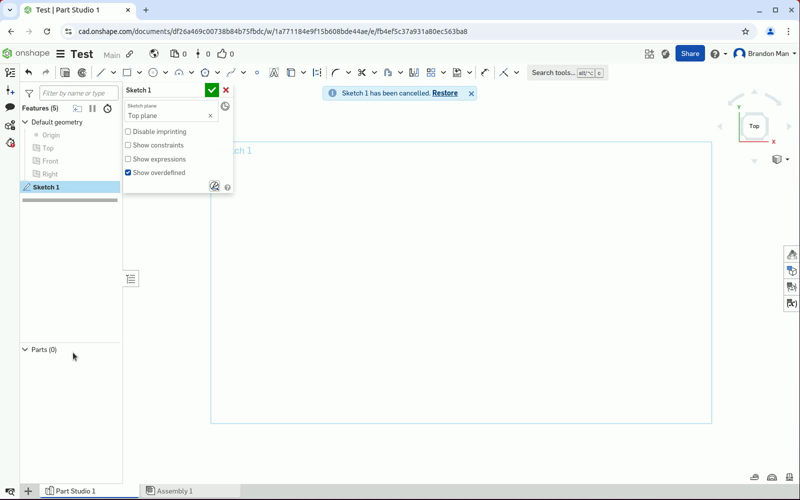
key(y)
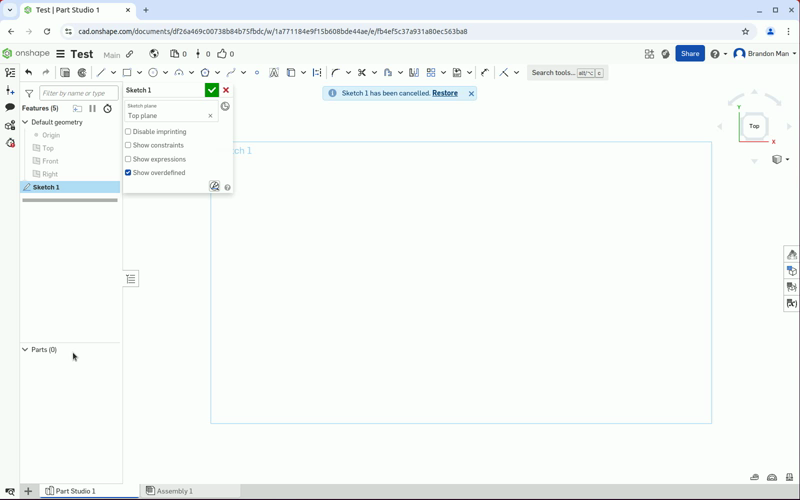
key(l)
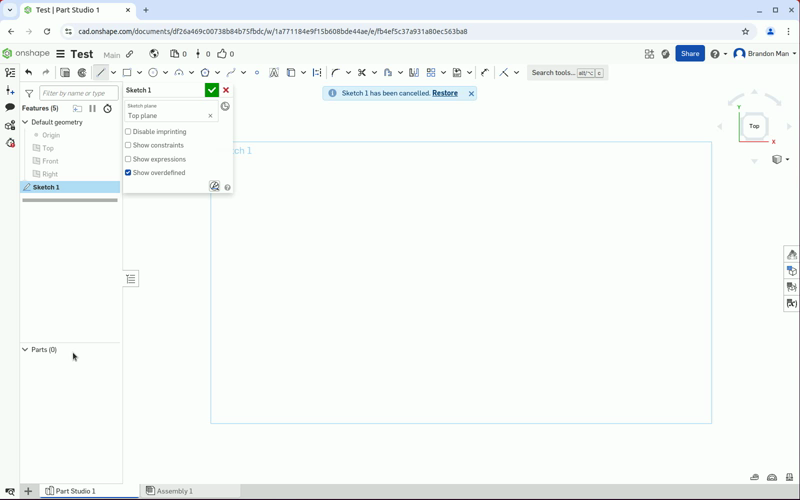
key_down(shift)
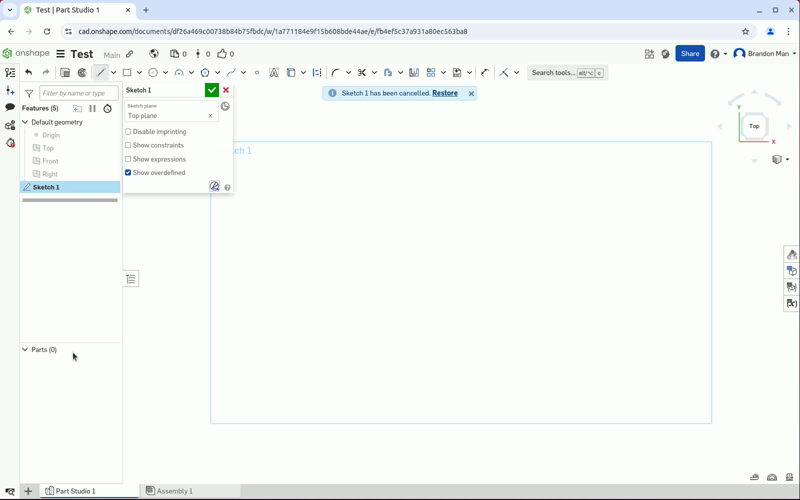
mouse_move(378, 324)
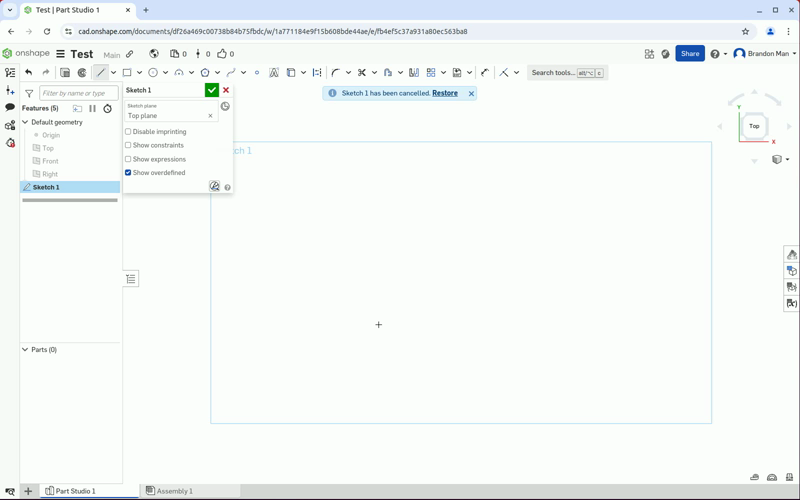
click(378, 324)
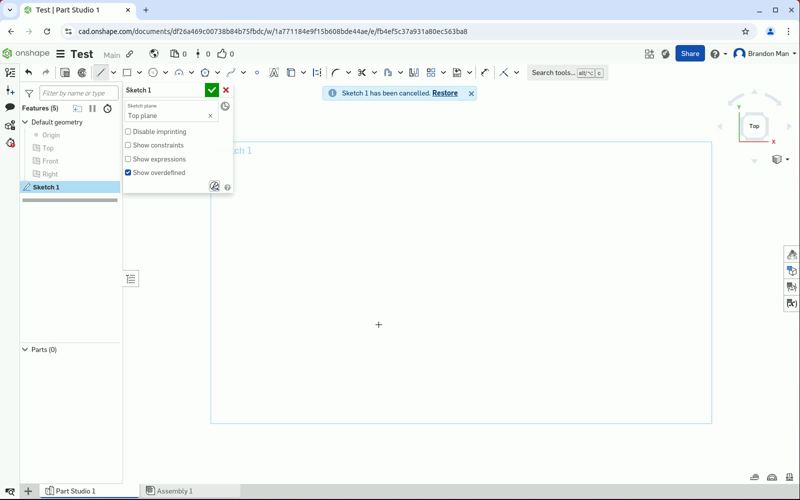
key_up(shift)
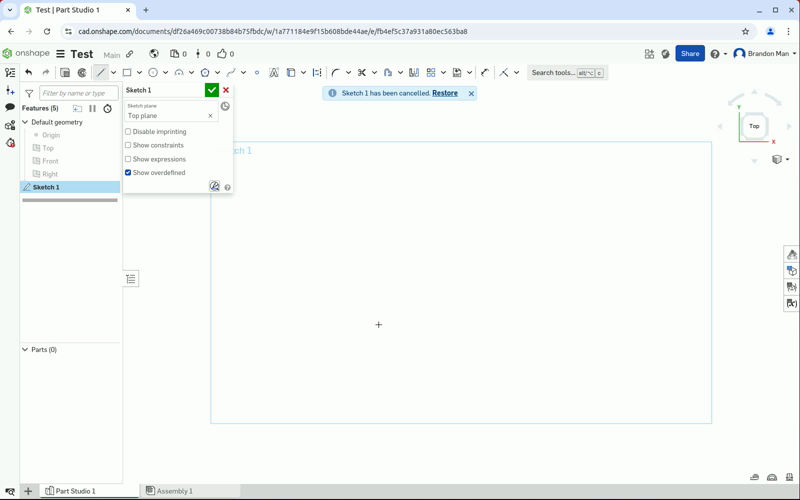
key_down(shift)
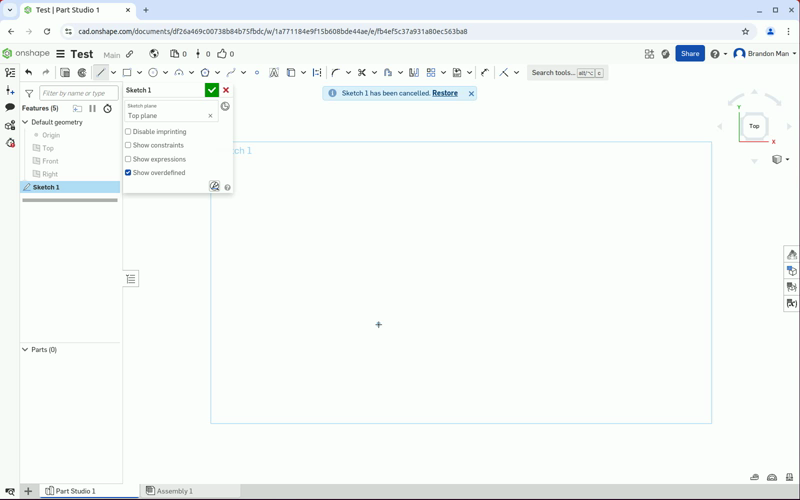
mouse_move(542, 324)
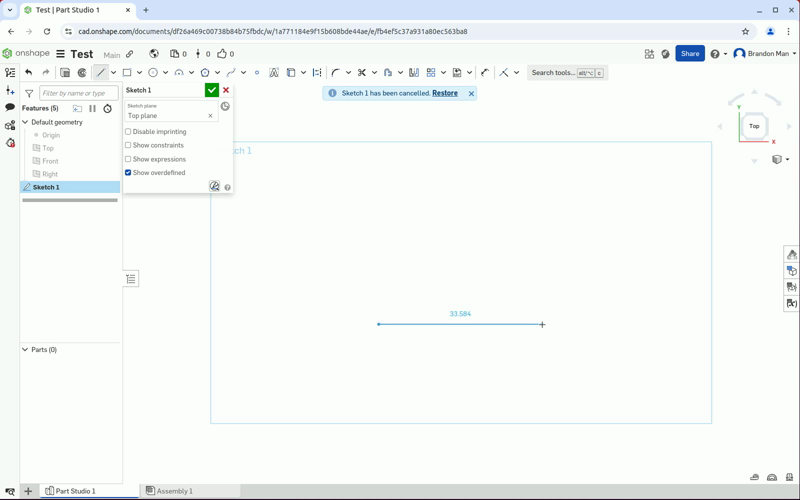
click(542, 324)
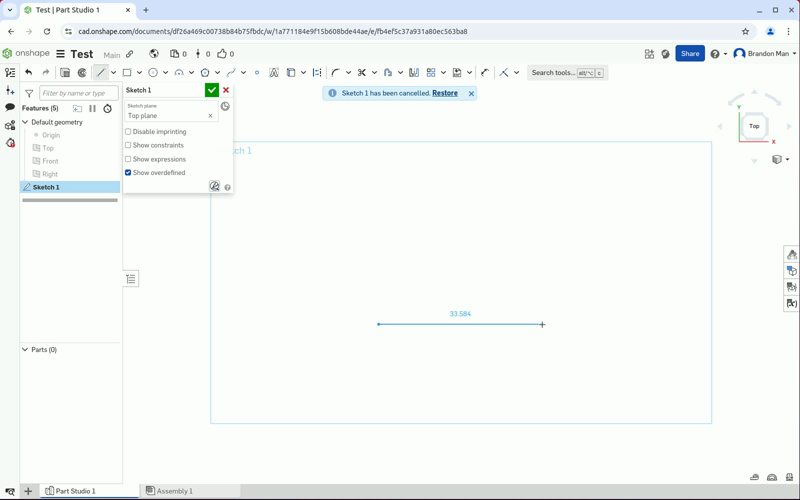
key_up(shift)
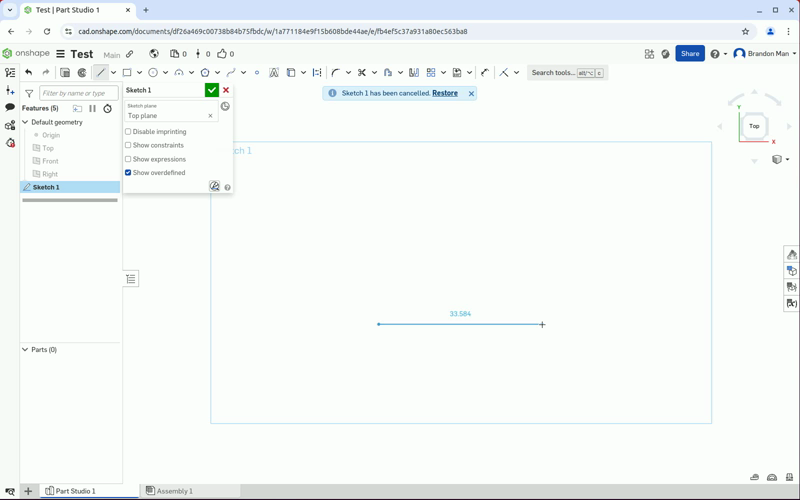
key_down(shift)
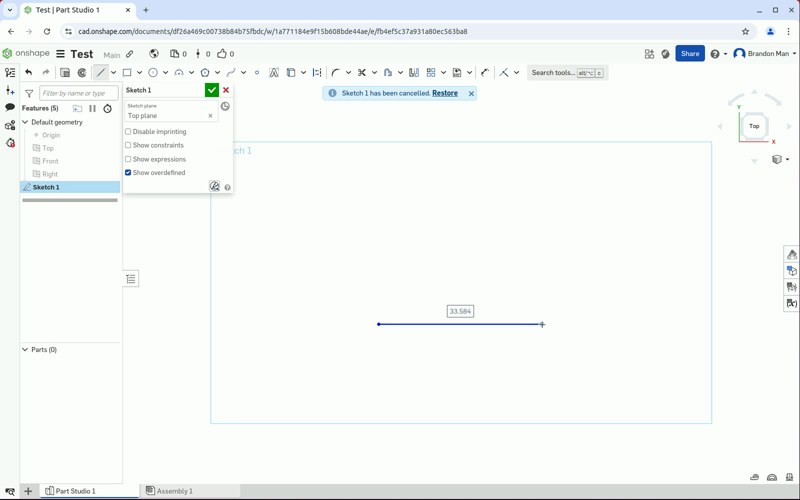
mouse_move(542, 241)
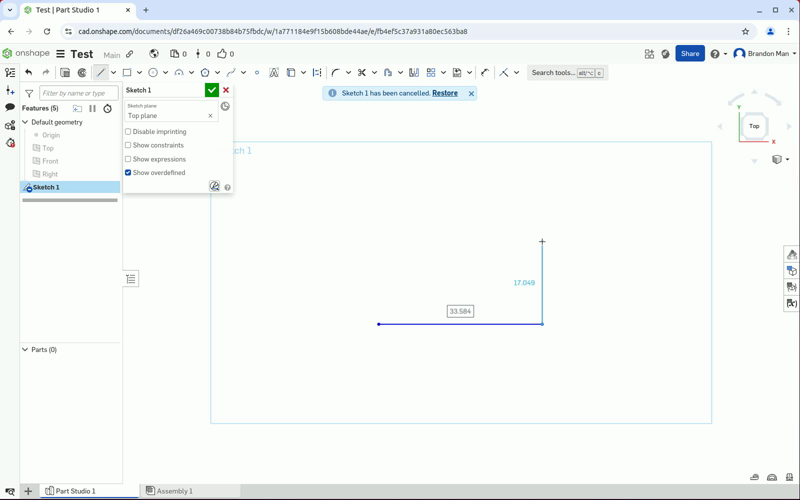
click(542, 241)
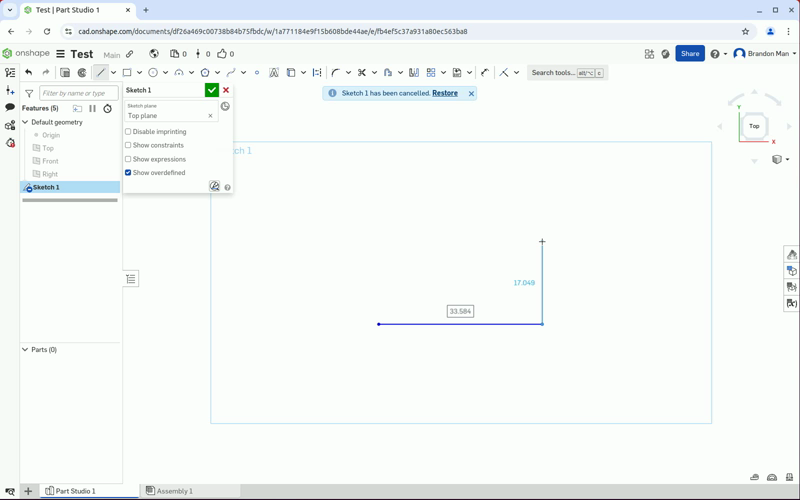
key_up(shift)
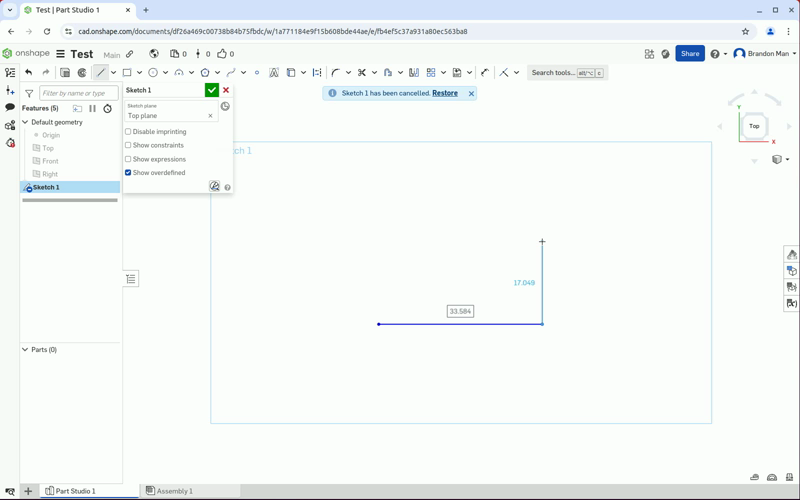
key_down(shift)
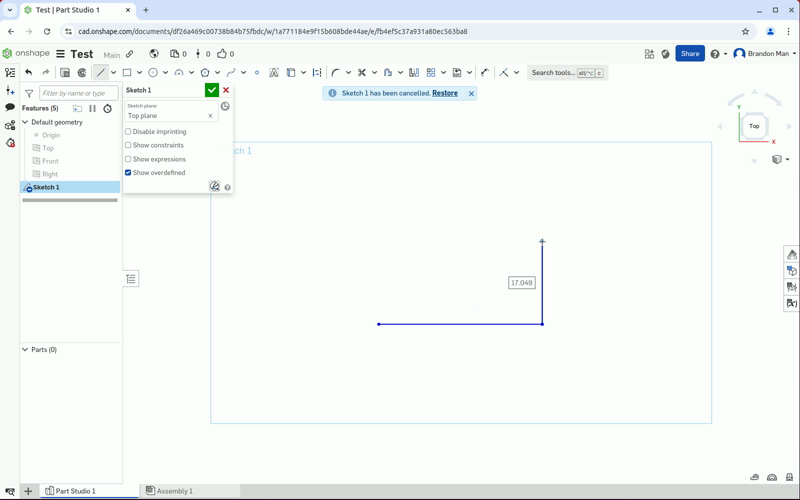
mouse_move(378, 241)
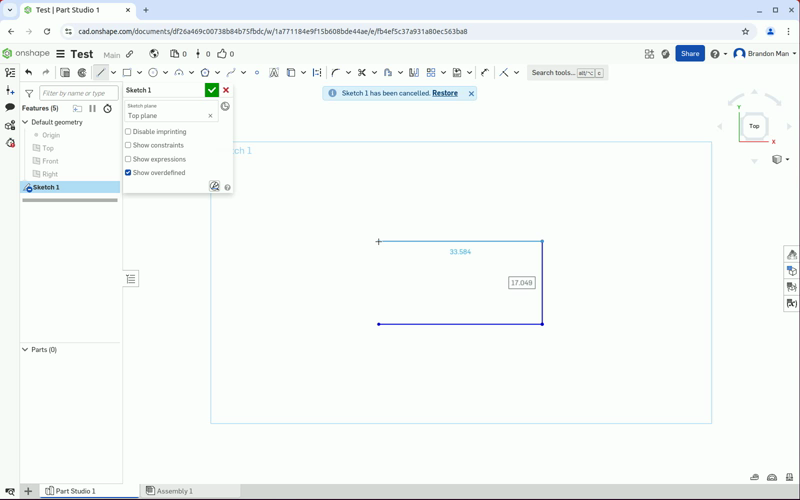
click(378, 241)
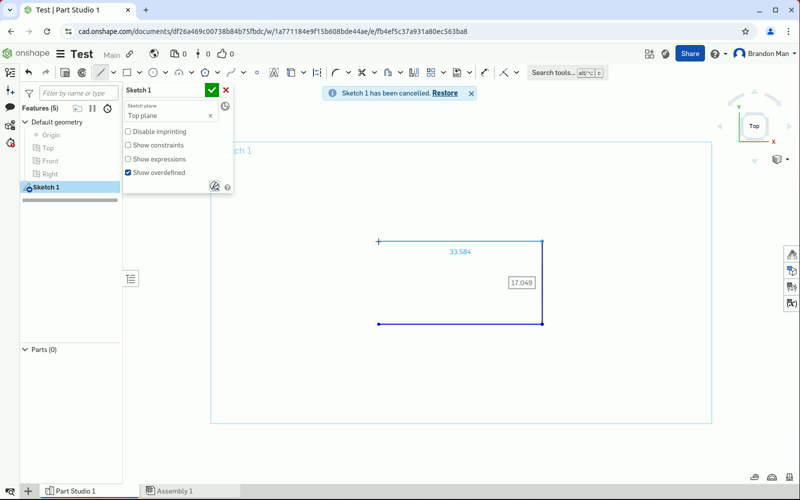
key_up(shift)
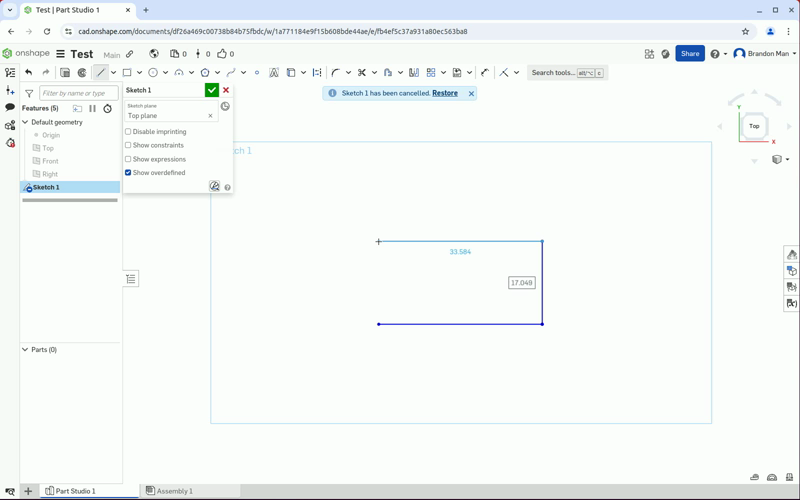
key_down(shift)
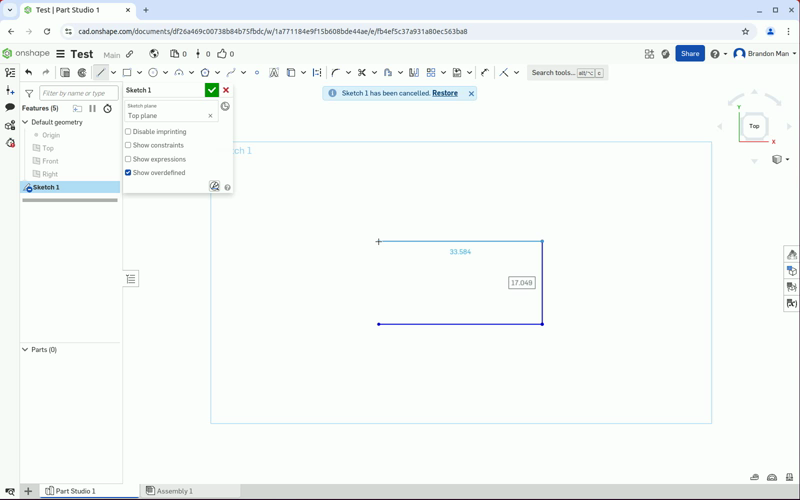
mouse_move(378, 324)
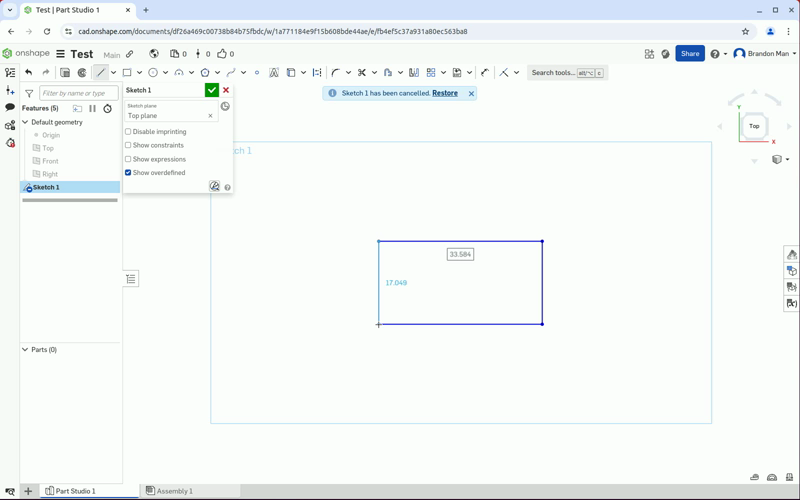
key_up(shift)
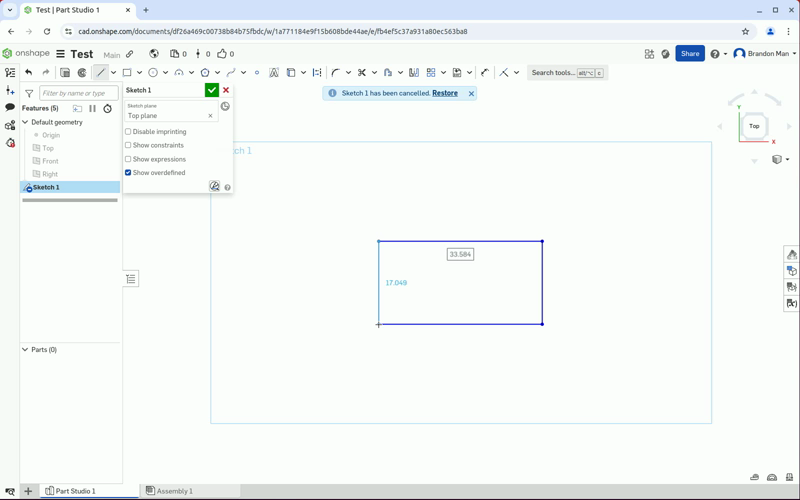
click(378, 324)
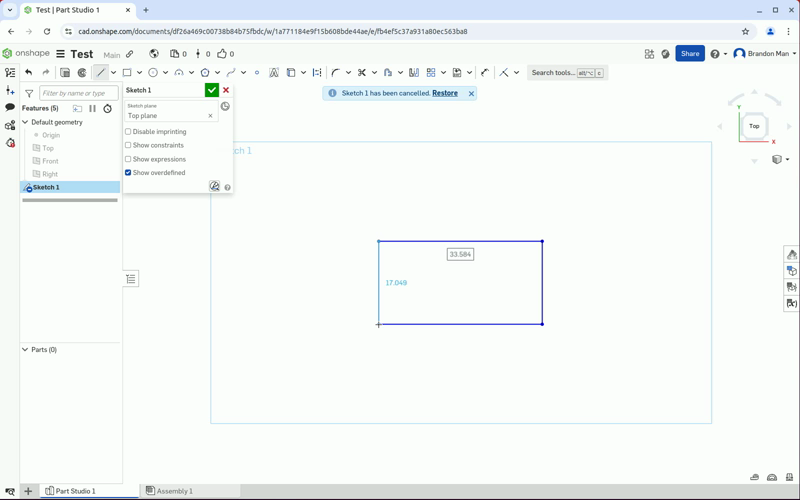
key(esc)
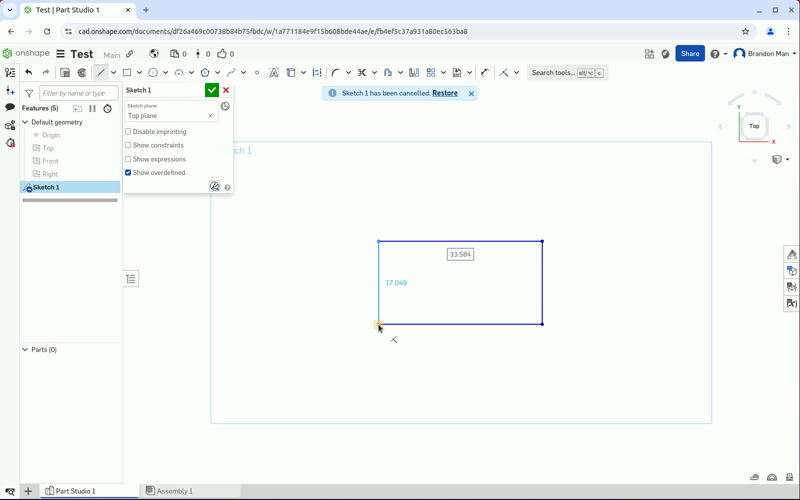
key(c)
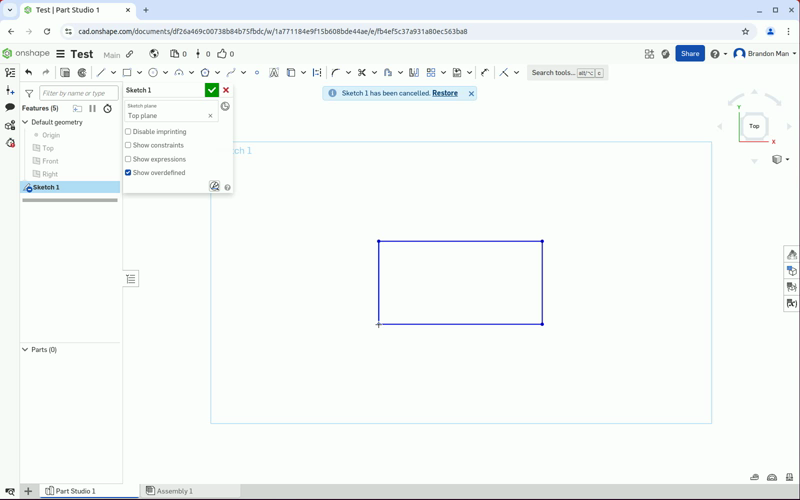
key_down(shift)
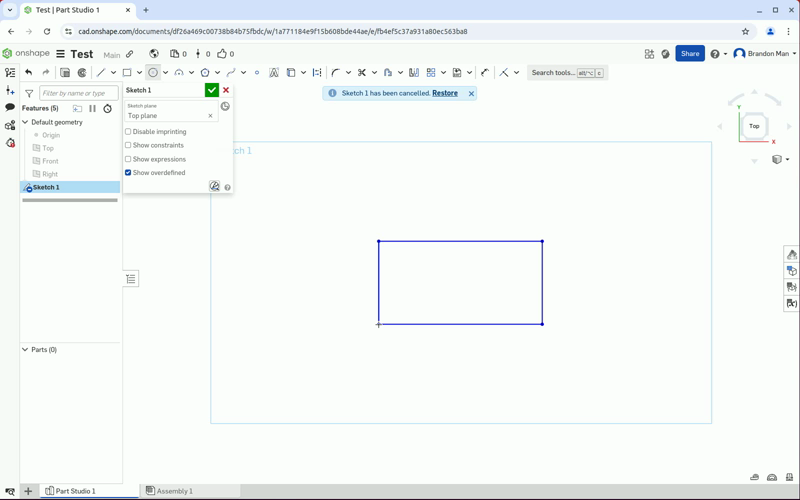
mouse_move(461, 282)
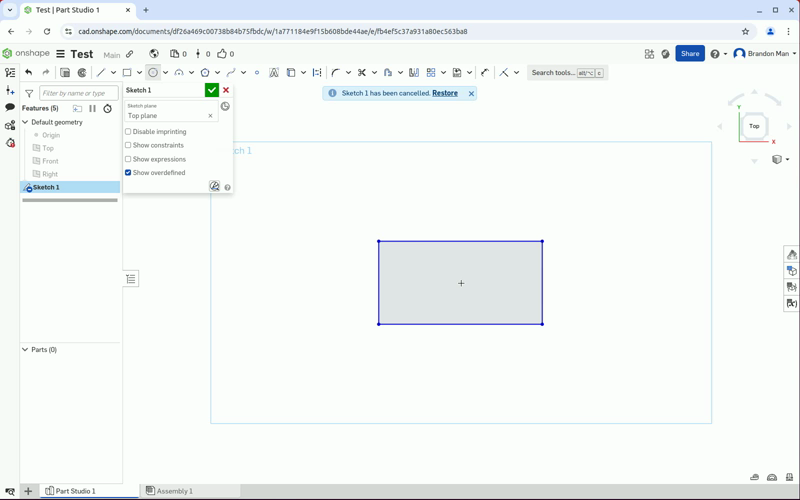
click(461, 282)
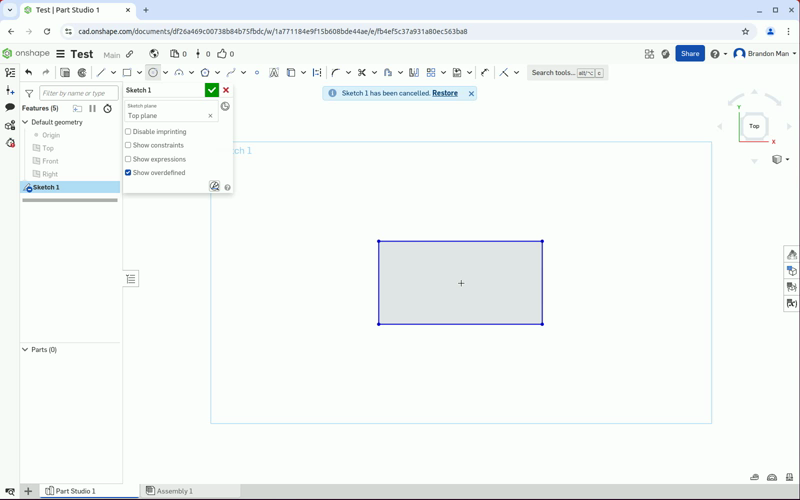
key_up(shift)
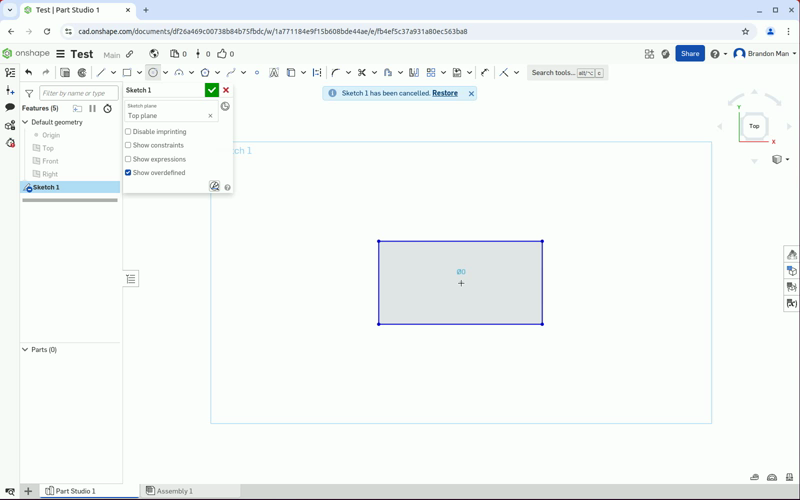
mouse_move(487, 282)
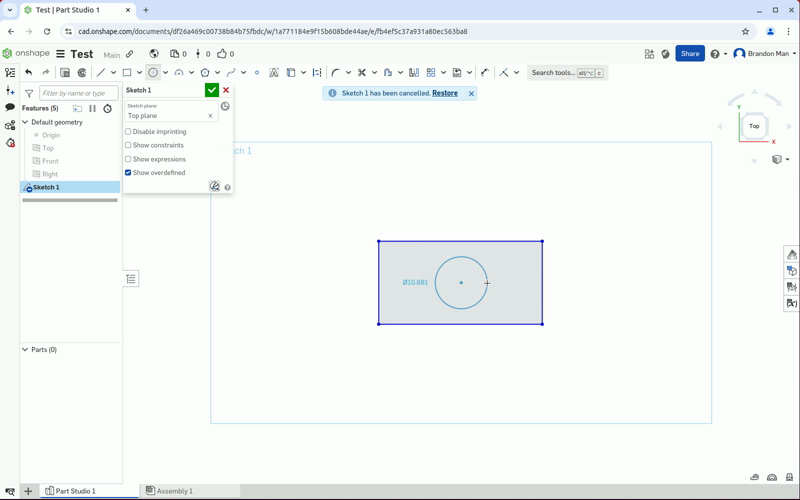
click(487, 282)
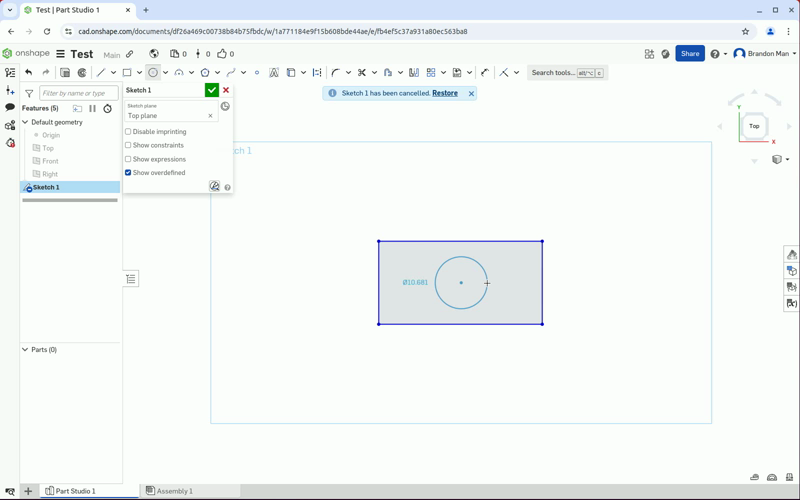
key(esc)
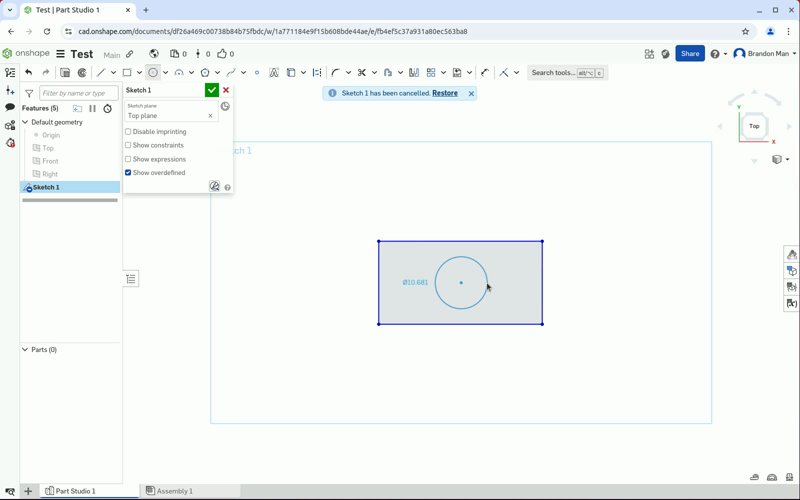
mouse_move(393, 251)
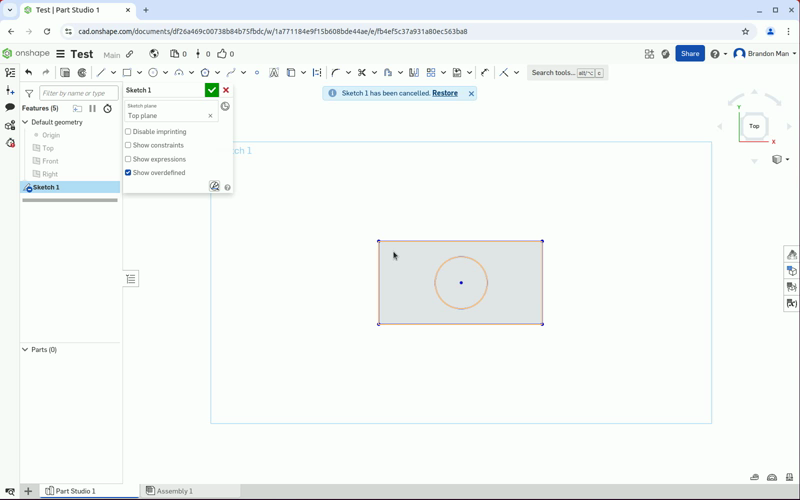
click(393, 251)
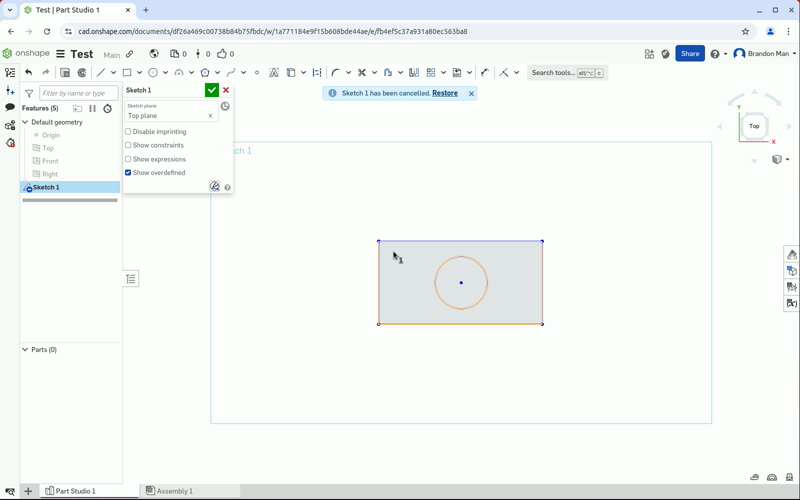
mouse_move(73, 352)
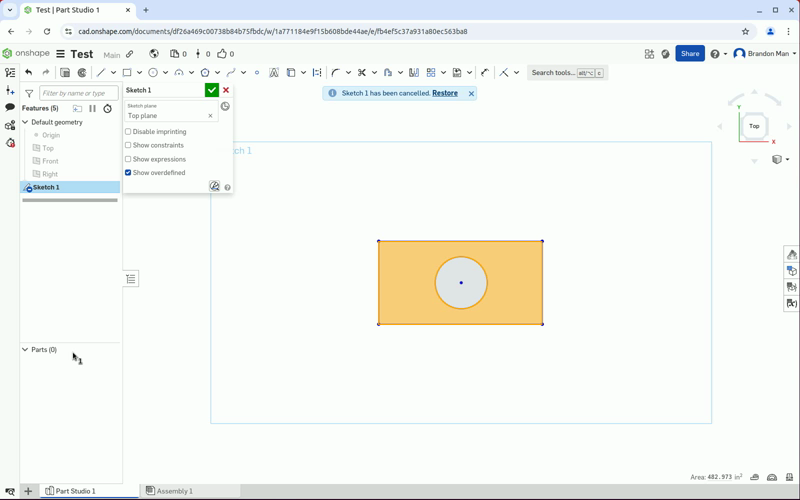
key(shift+y)
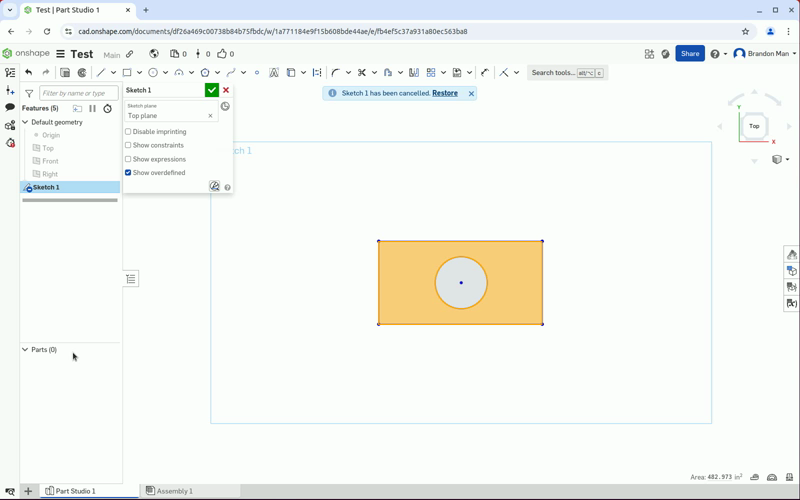
key(shift+e)
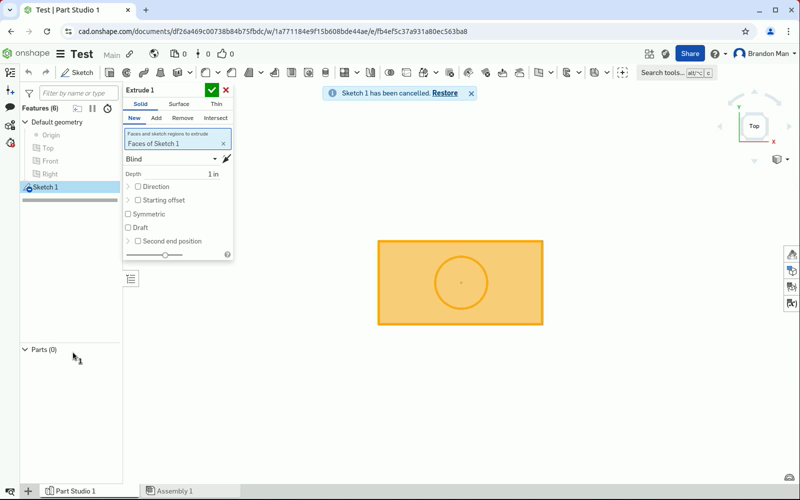
mouse_move(143, 106)
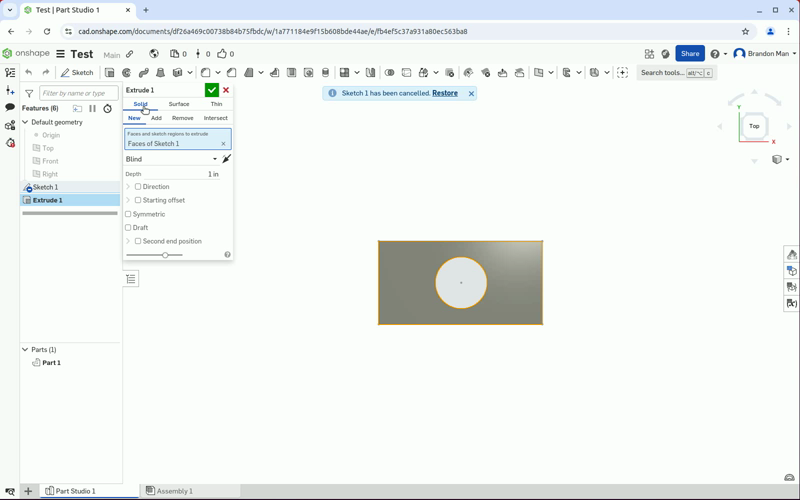
click(143, 106)
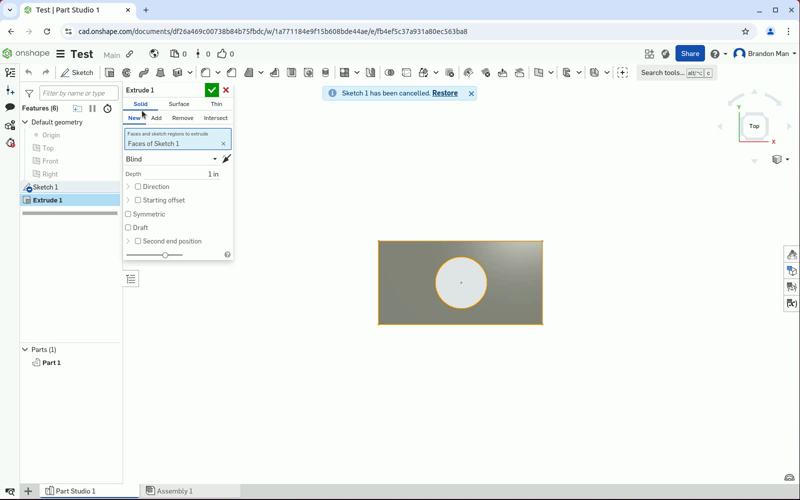
mouse_move(137, 120)
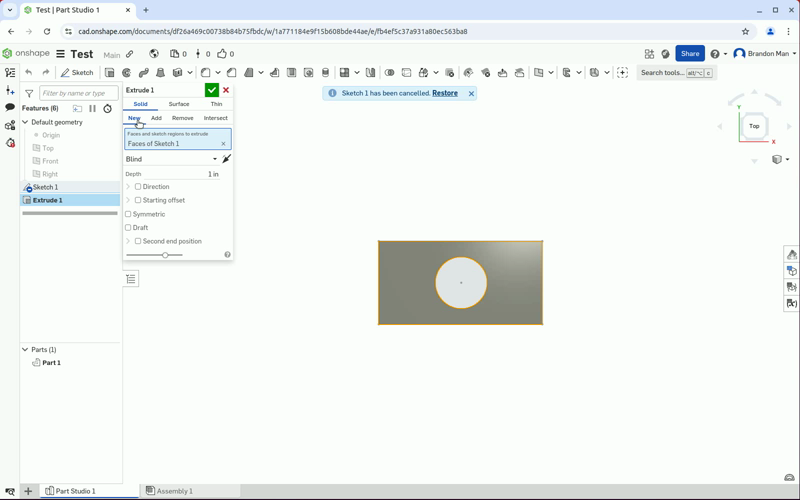
click(137, 120)
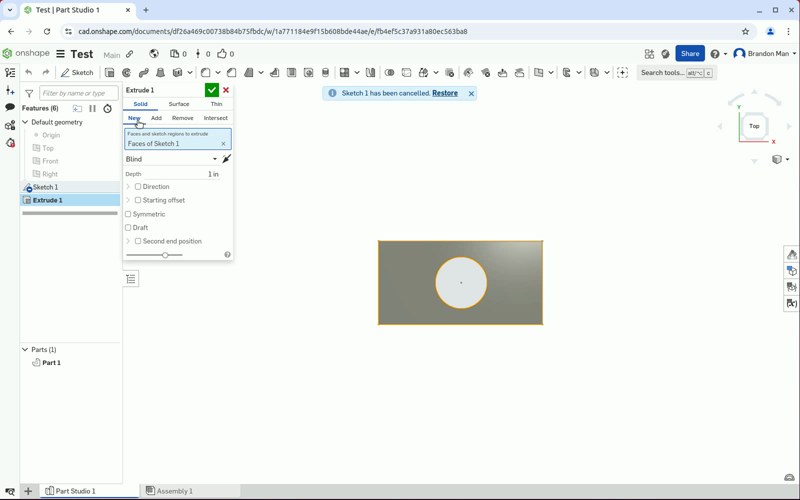
key(tab, 4)
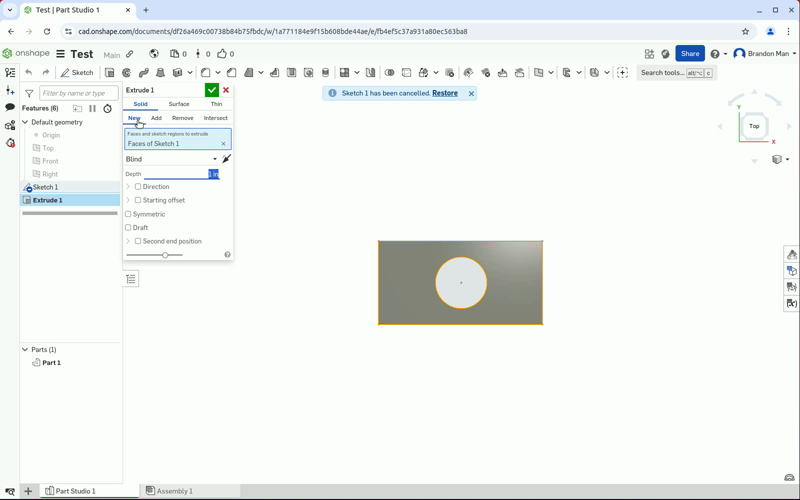
text(8.425)
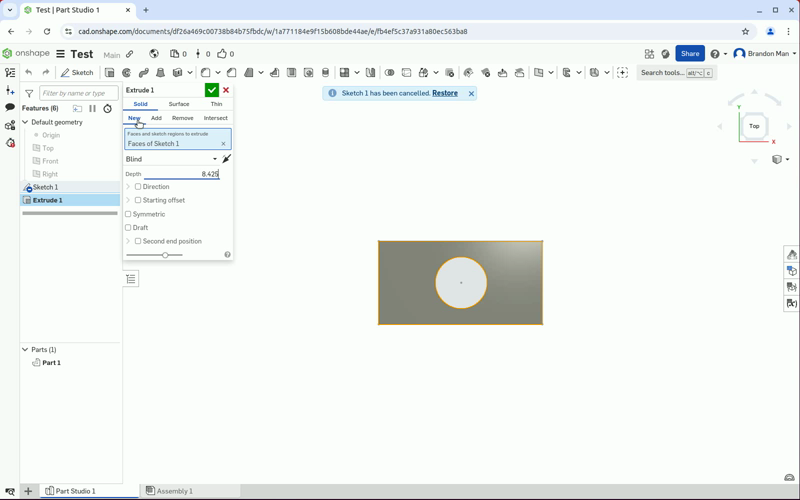
key(enter)
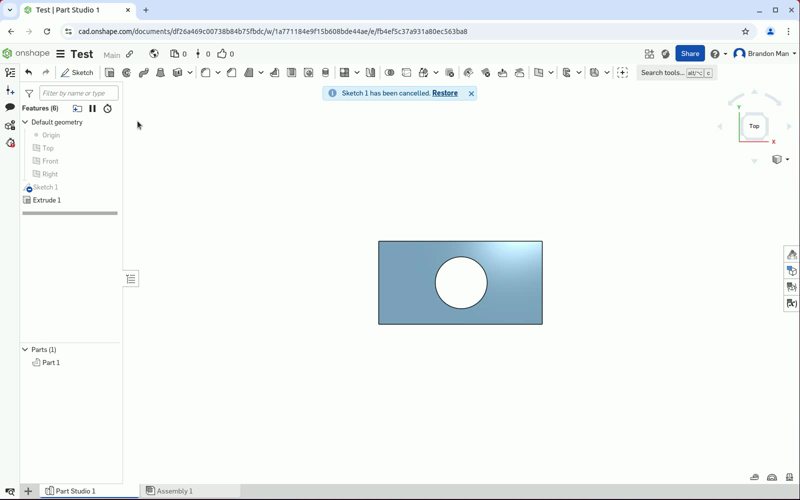
key(shift+h)
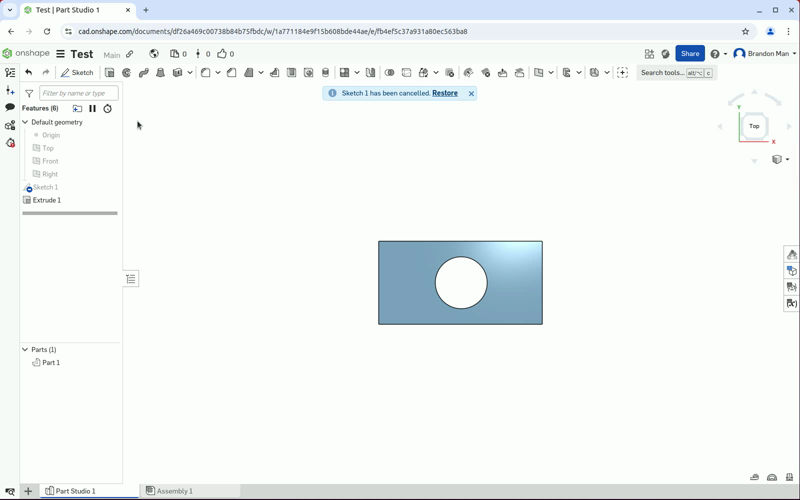
key(shift+h)
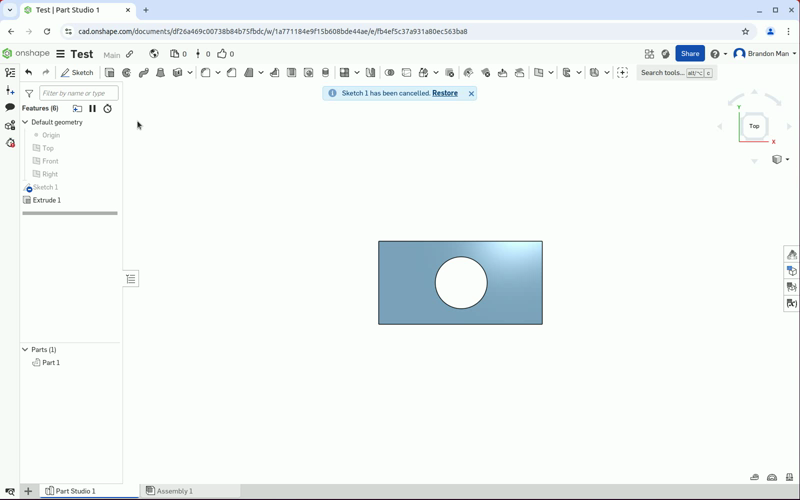
mouse_move(73, 189)
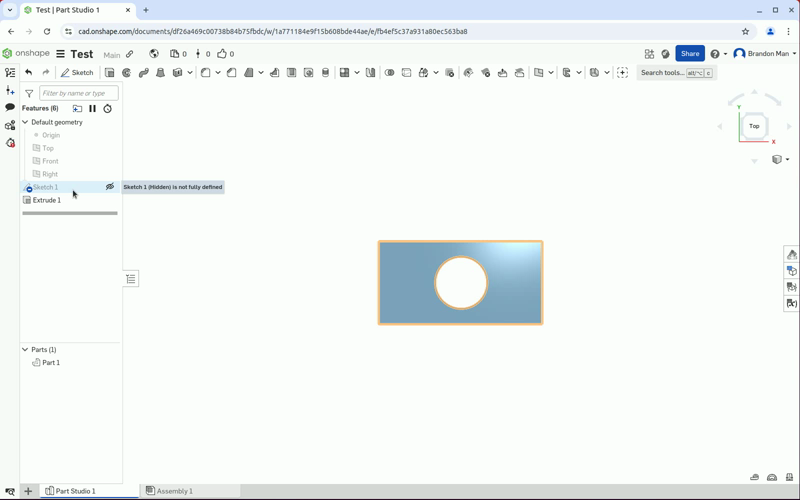
click(73, 189)
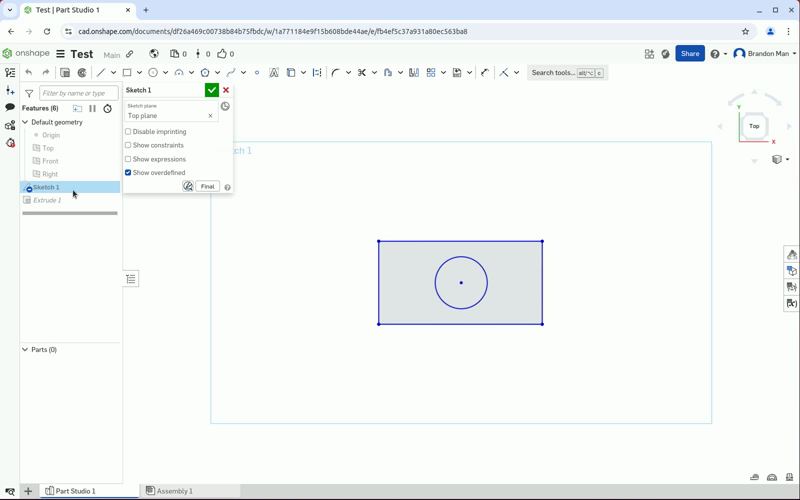
mouse_move(229, 92)
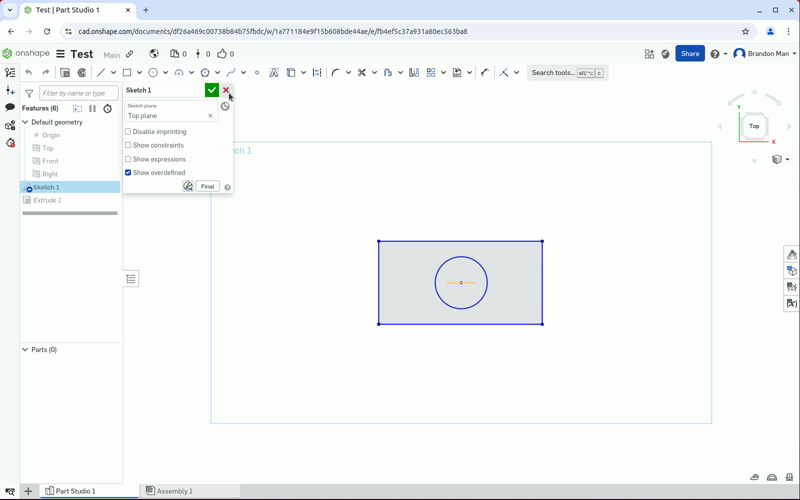
click(229, 92)
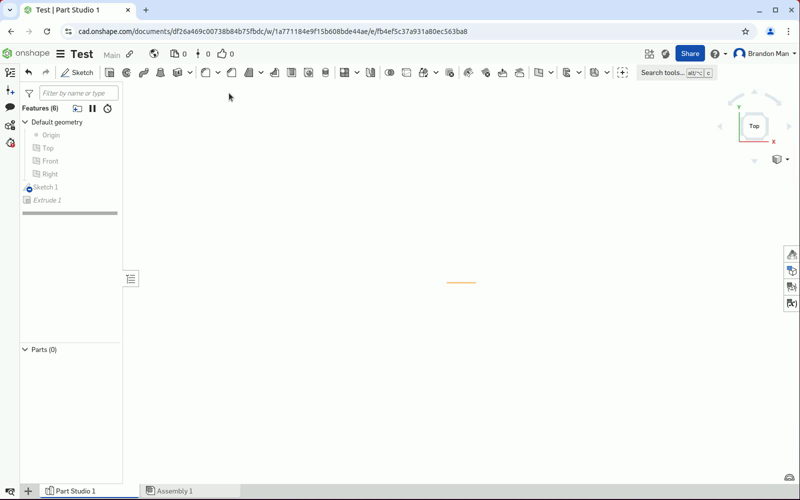
mouse_move(541, 75)
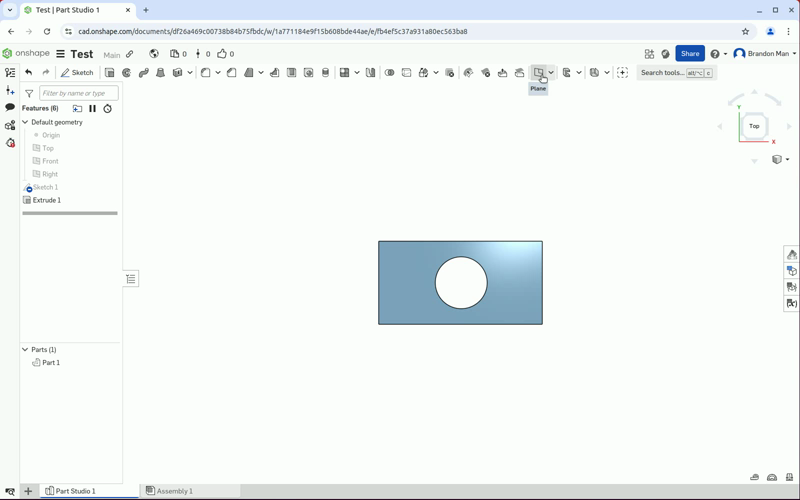
click(541, 75)
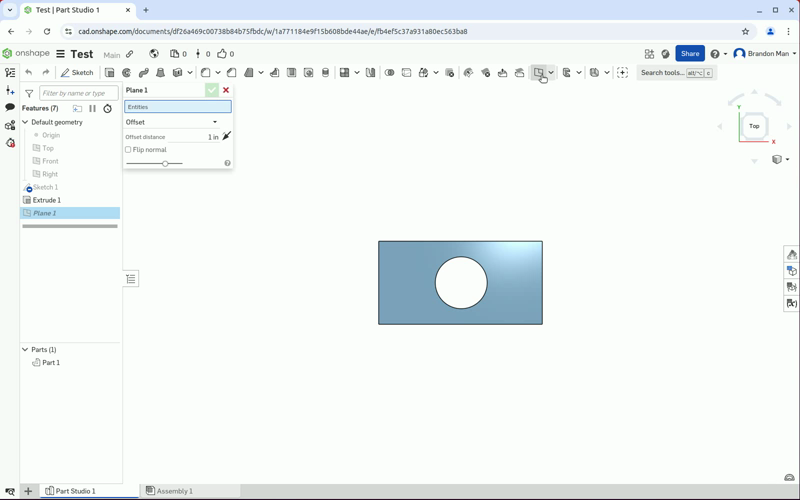
mouse_move(73, 150)
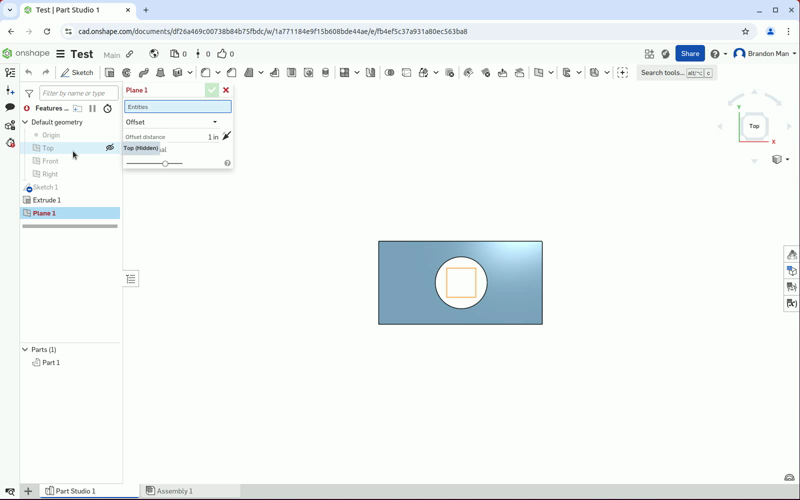
click(73, 150)
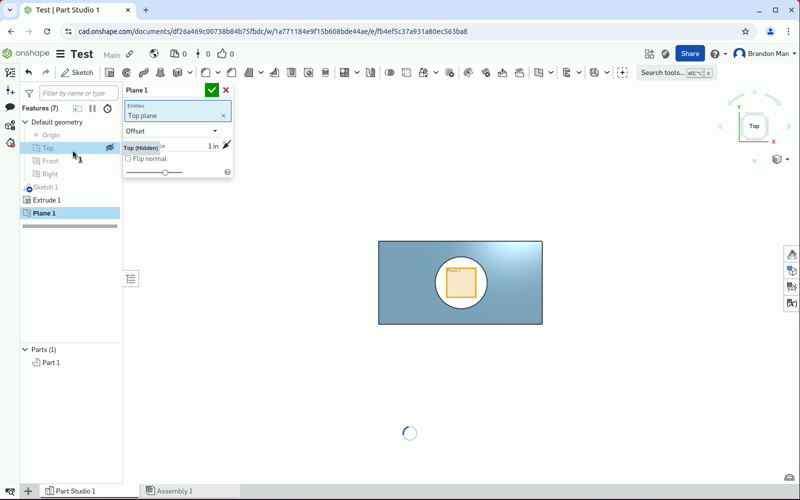
key(tab, 2)
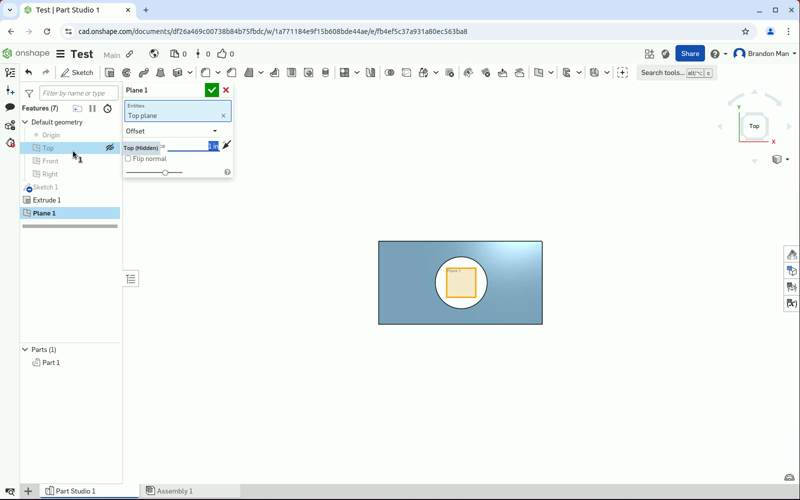
text(8.411)
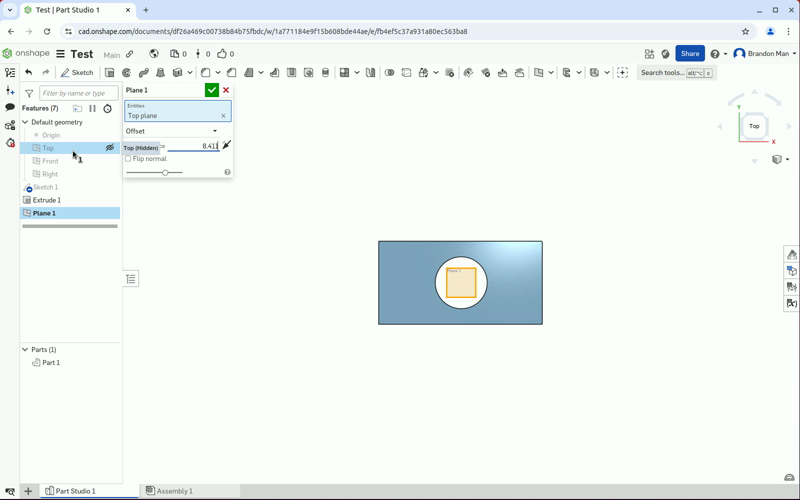
key(enter, 2)
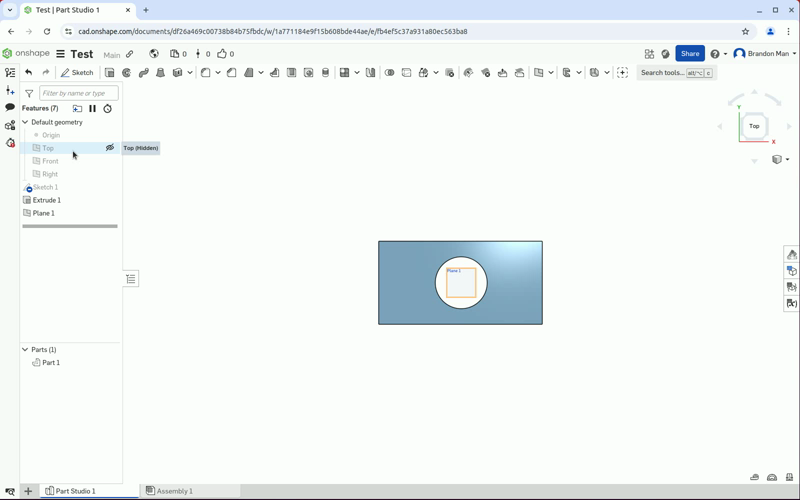
key(shift+s)
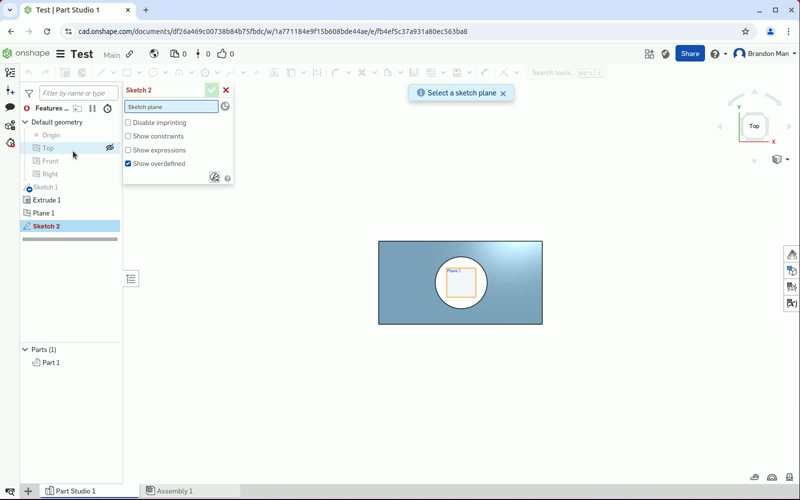
mouse_move(73, 215)
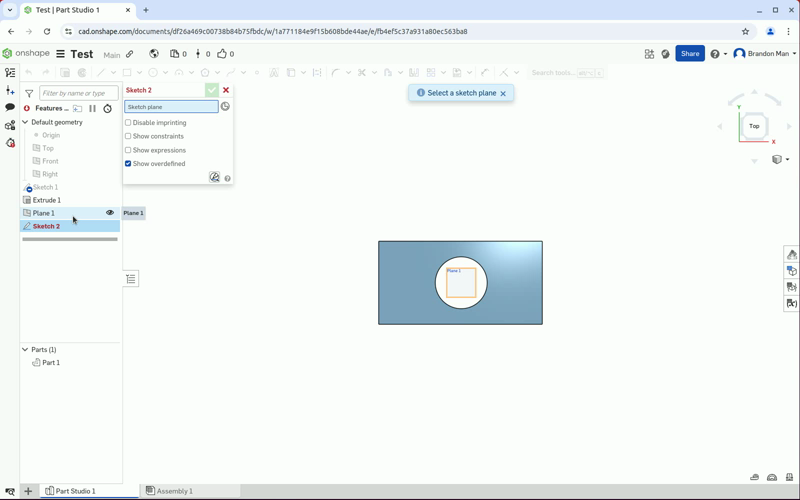
click(73, 215)
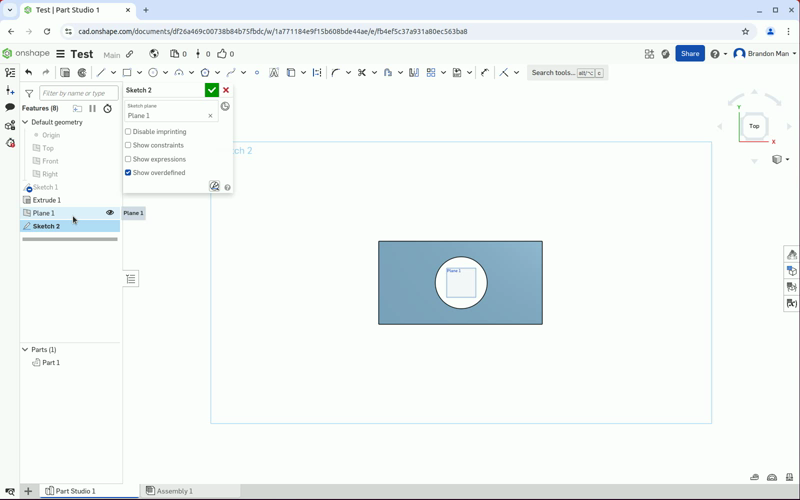
mouse_move(73, 352)
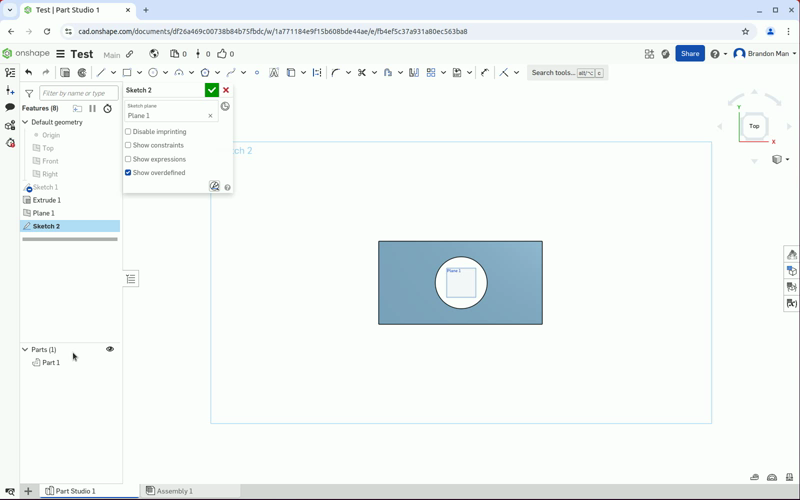
key(y)
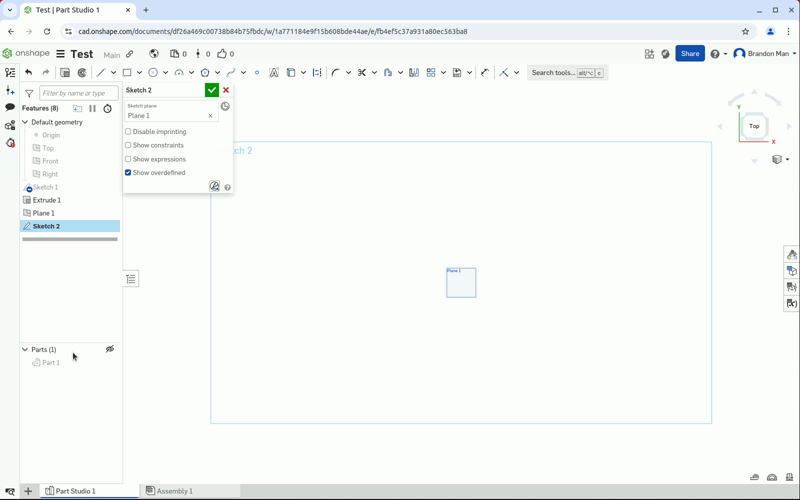
key(a)
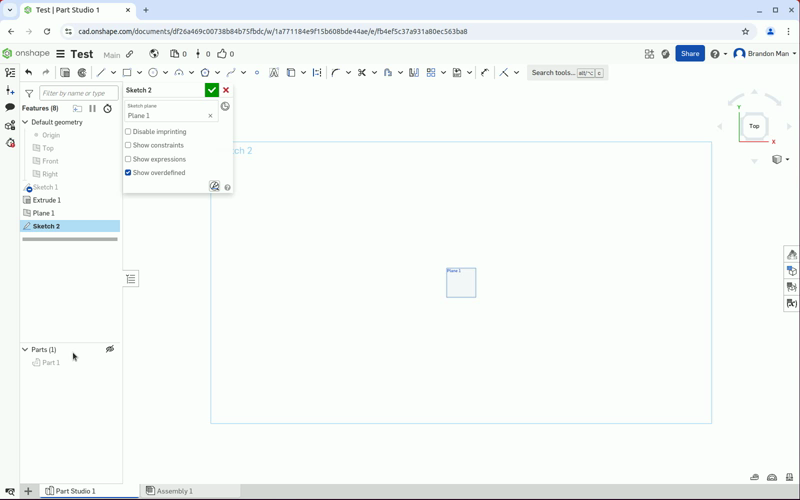
key_down(shift)
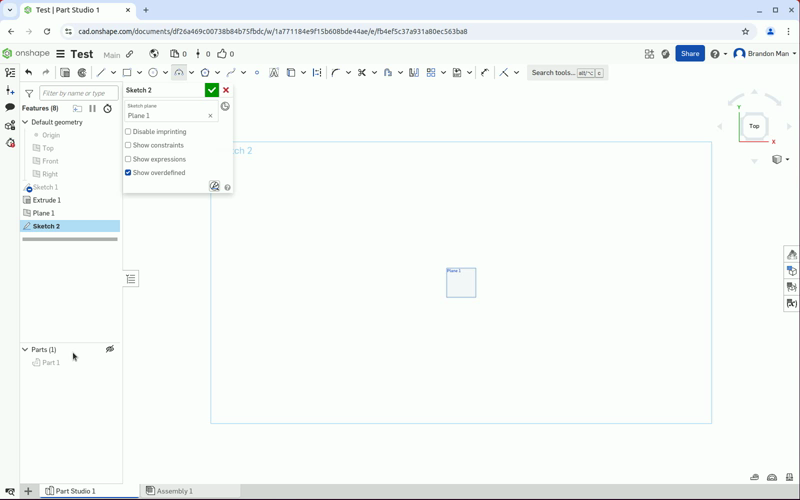
mouse_move(450, 259)
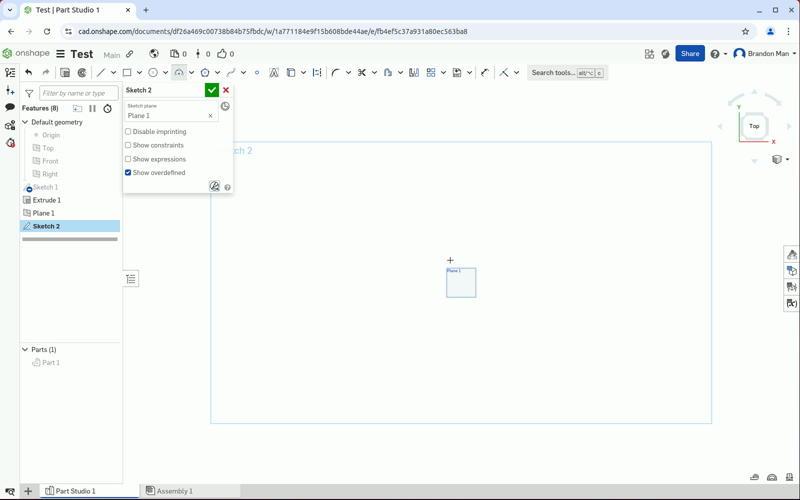
click(450, 259)
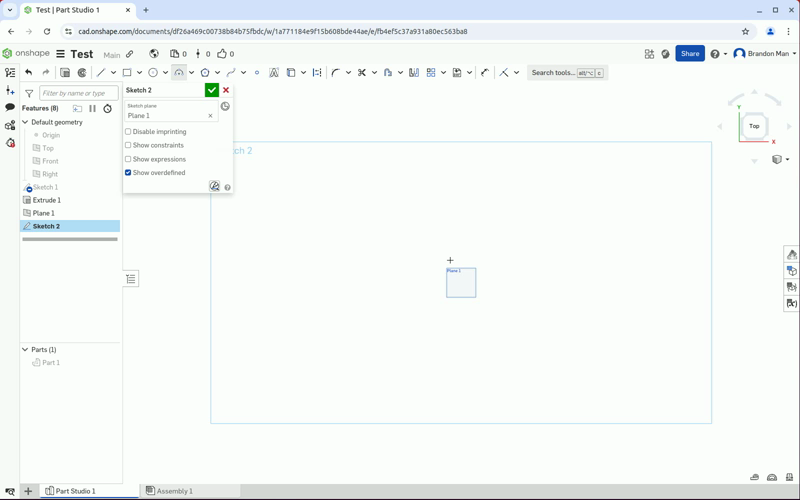
key_up(shift)
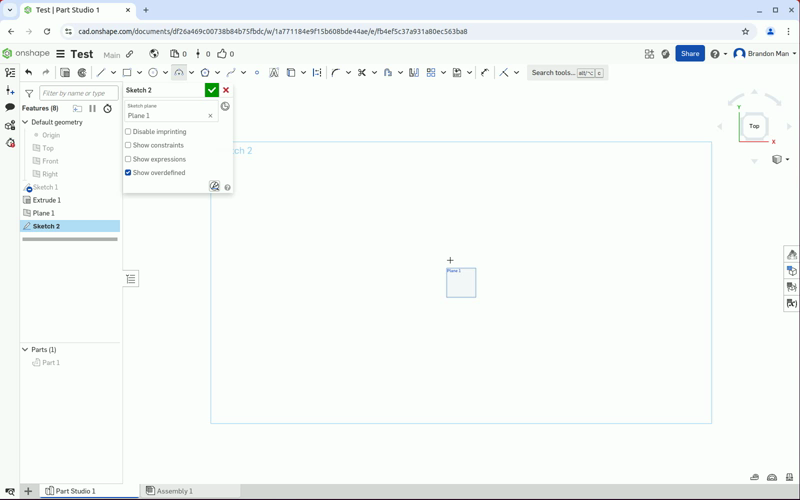
key_down(shift)
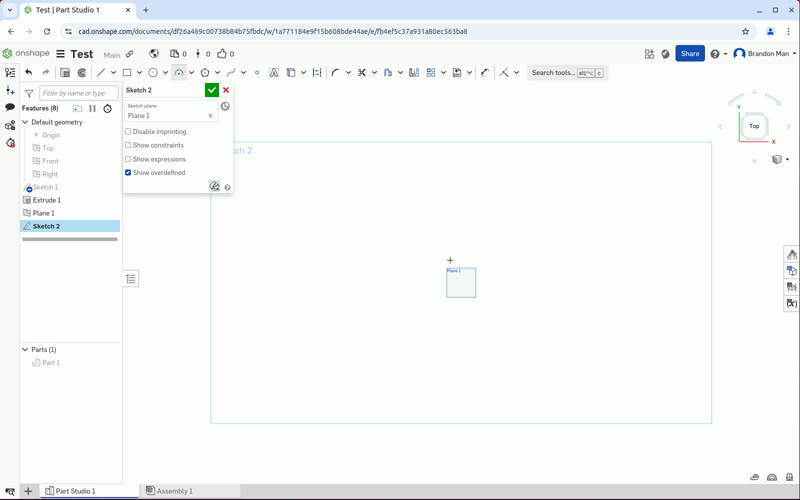
mouse_move(471, 259)
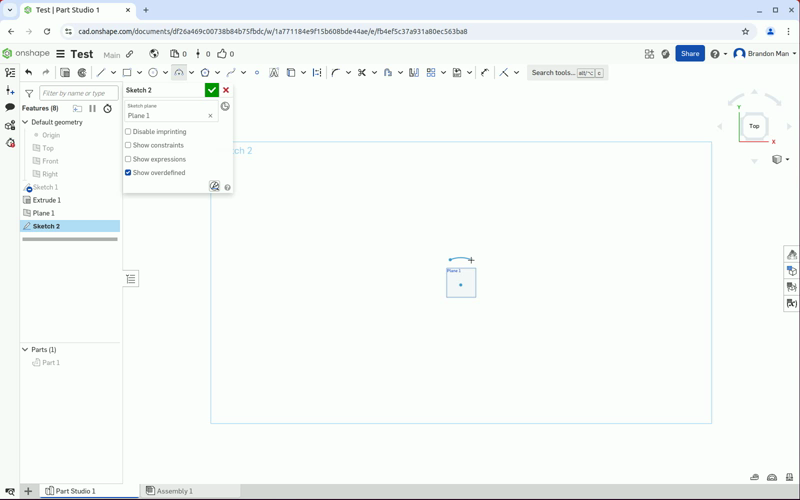
click(471, 259)
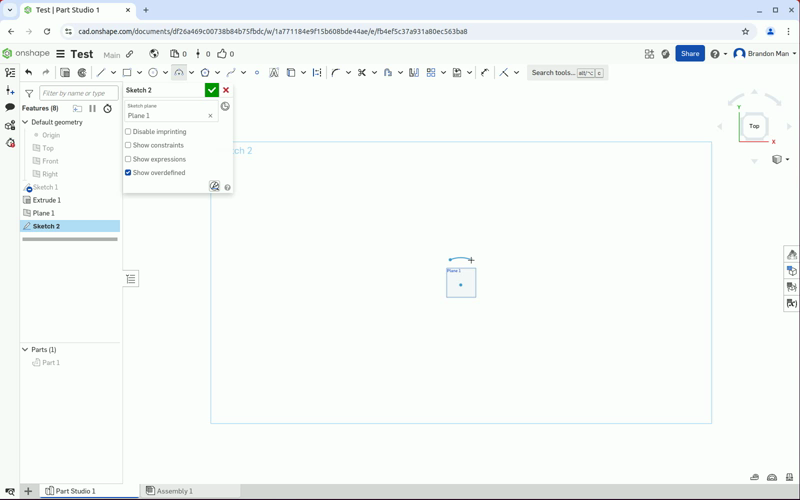
mouse_move(460, 257)
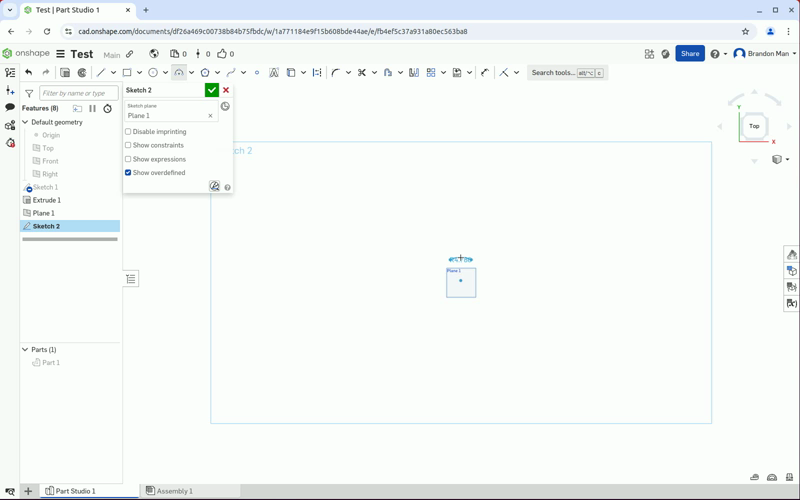
click(460, 257)
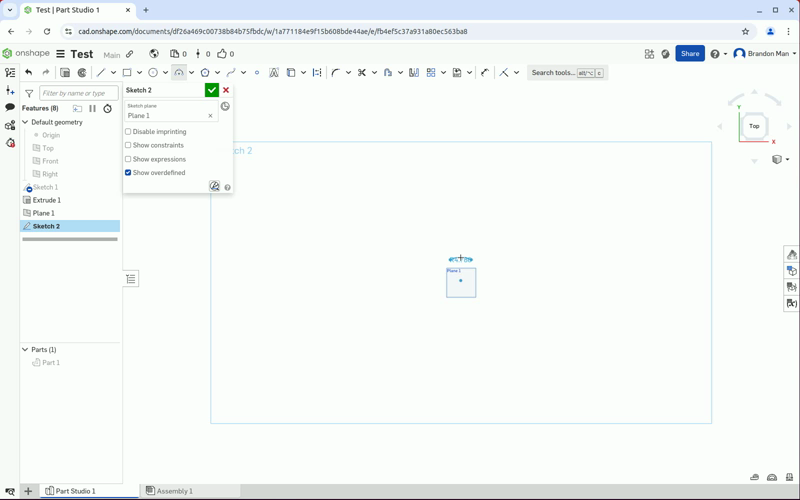
key_up(shift)
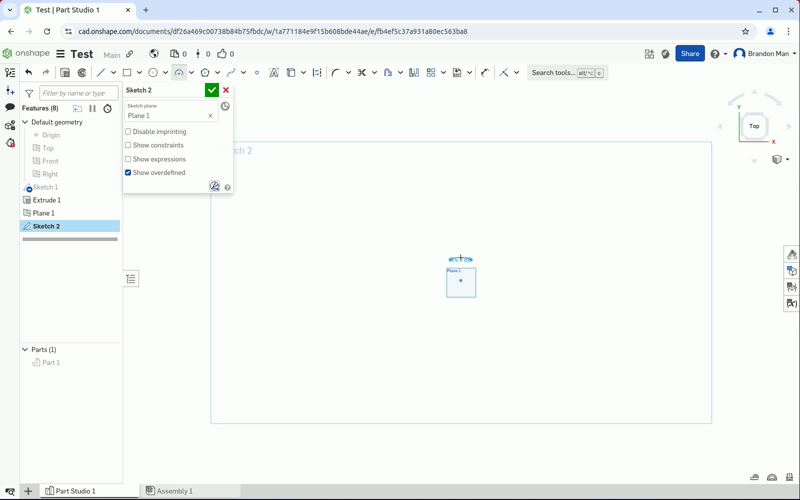
key(esc)
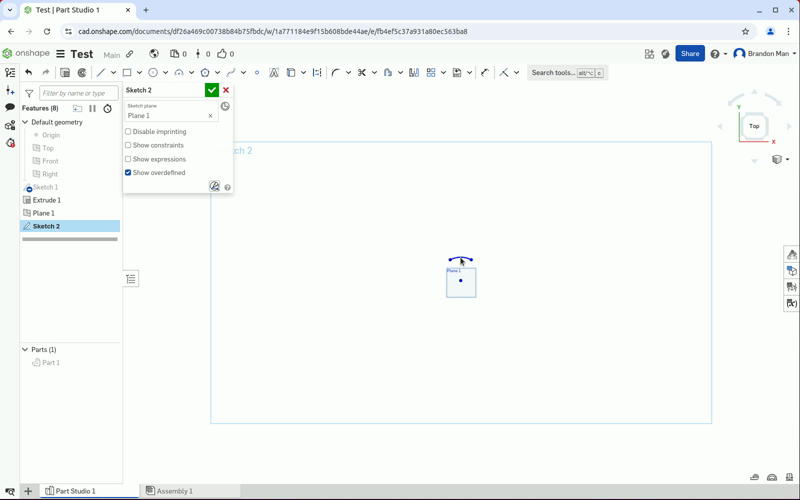
key(l)
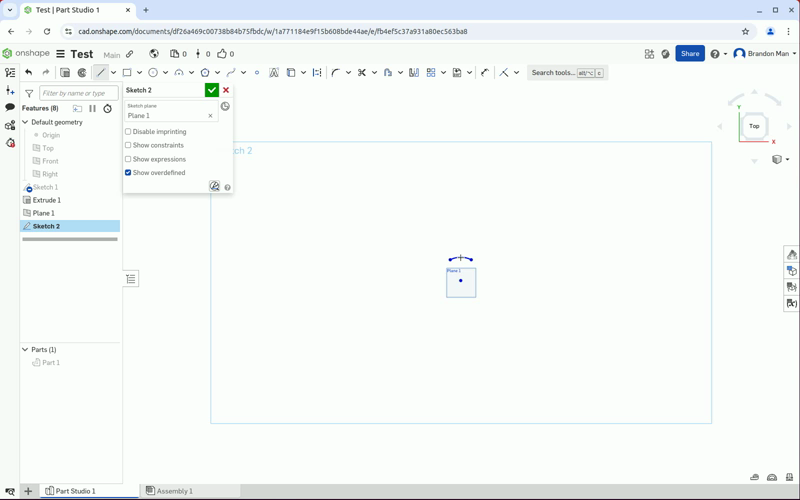
mouse_move(471, 259)
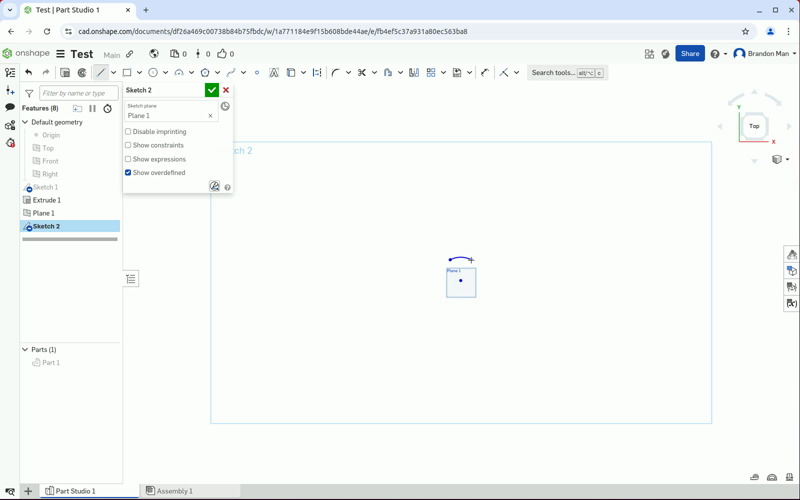
click(471, 259)
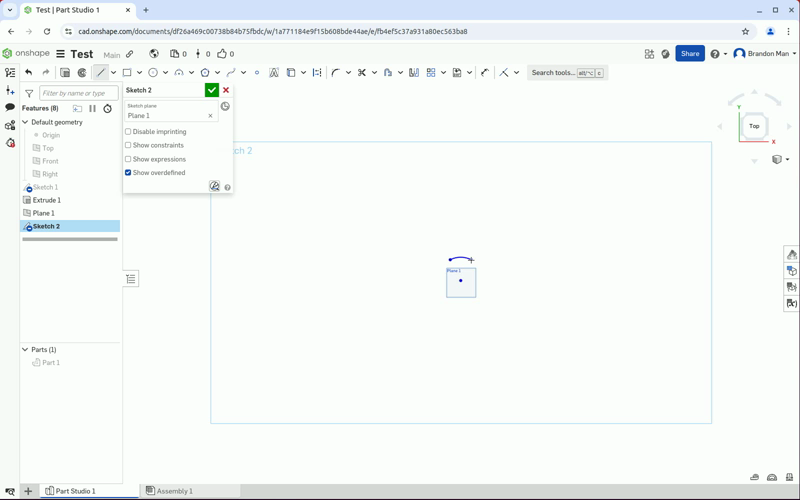
key_down(shift)
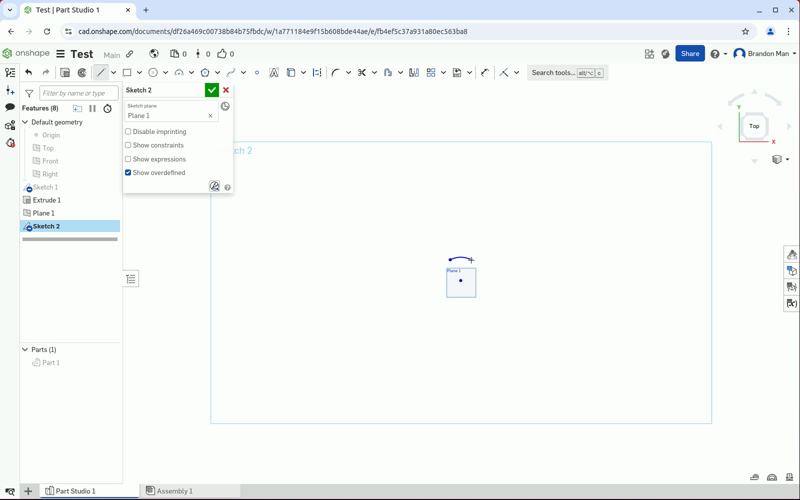
mouse_move(501, 259)
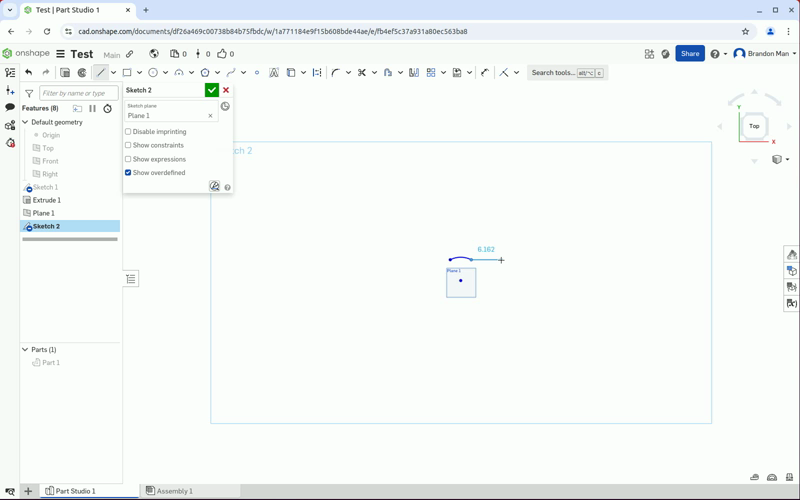
mouse_move(471, 241)
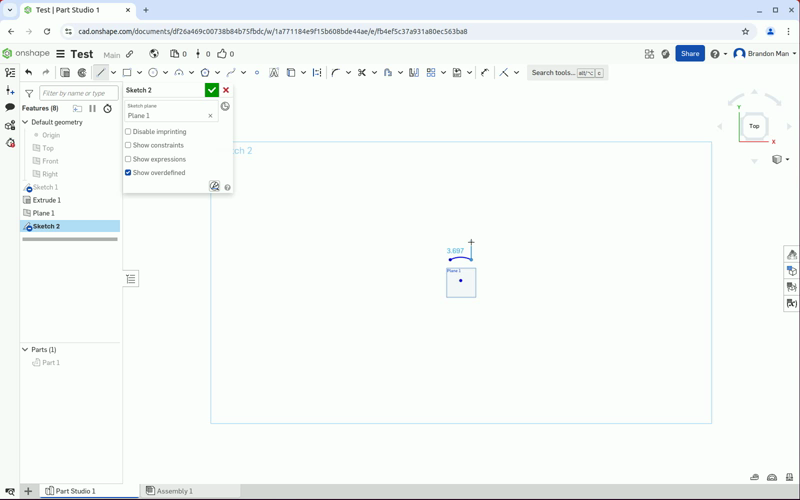
click(471, 241)
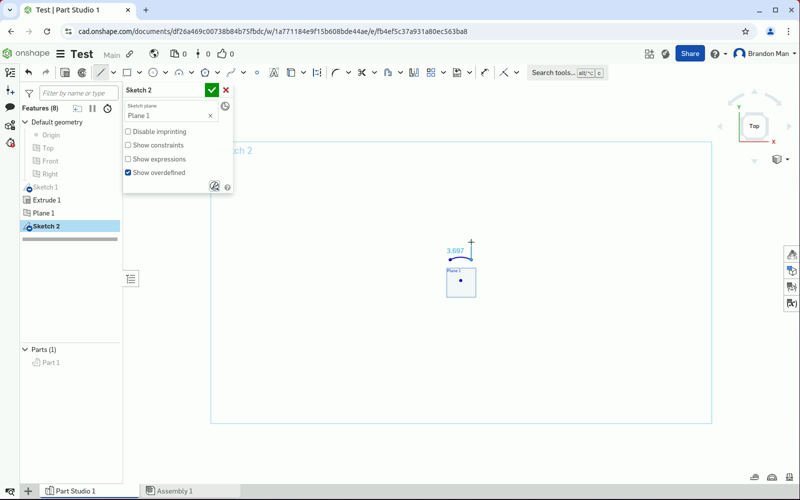
key_up(shift)
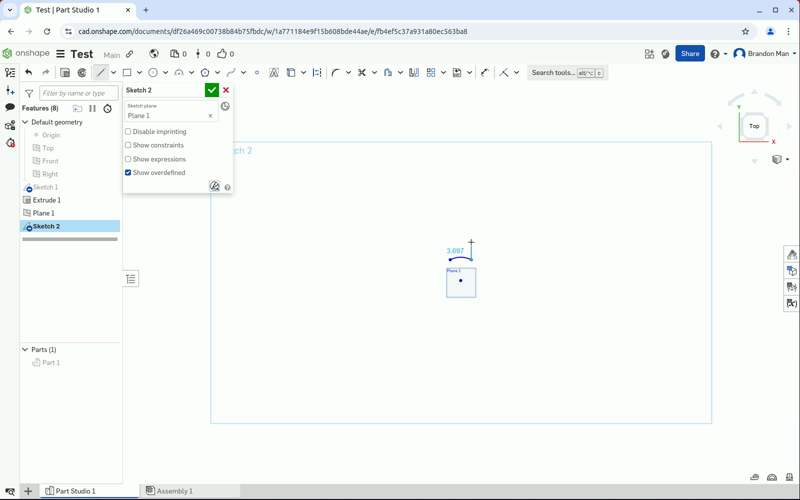
key_down(shift)
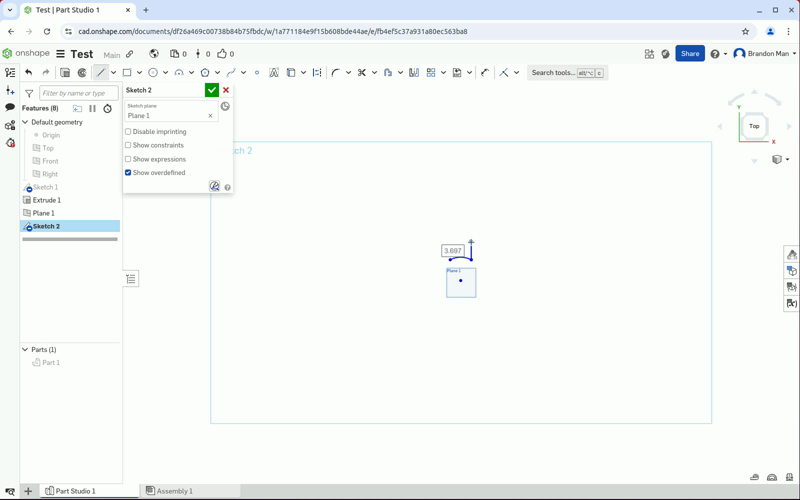
mouse_move(501, 241)
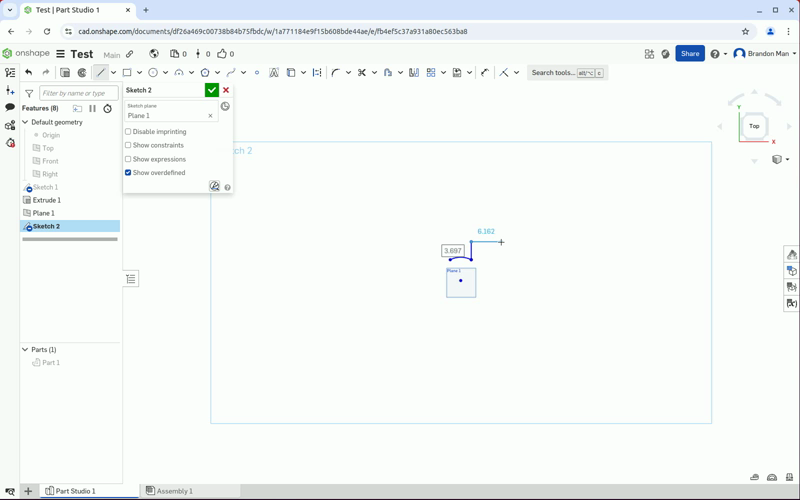
mouse_move(450, 241)
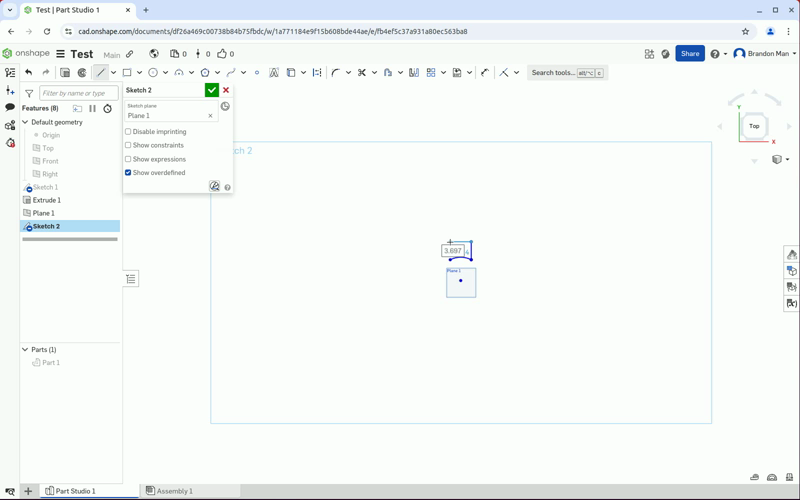
click(450, 241)
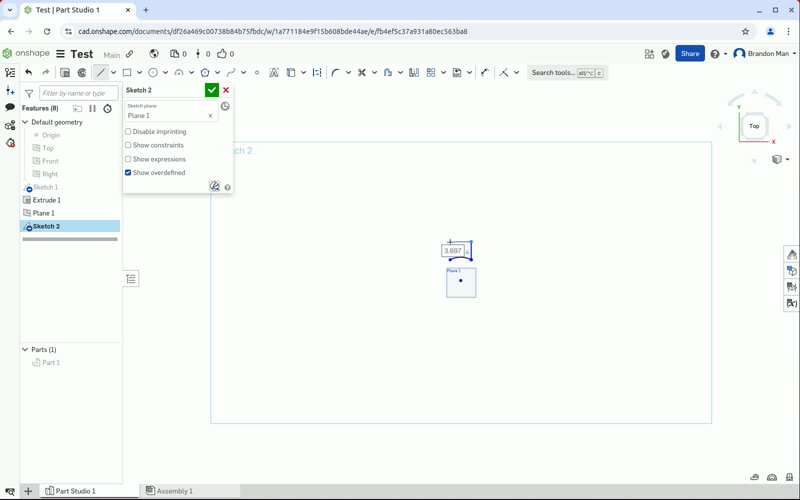
key_up(shift)
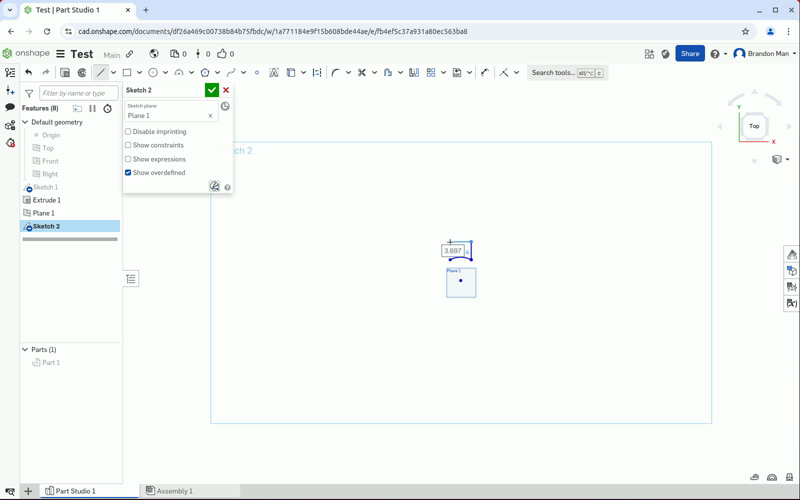
mouse_move(480, 241)
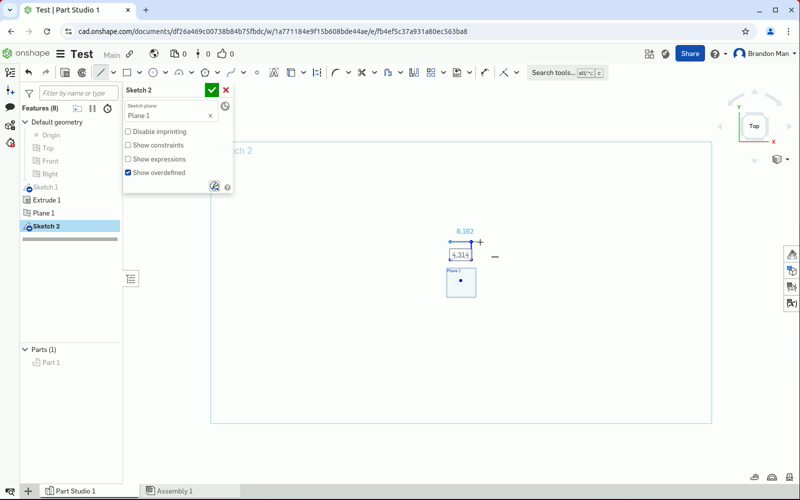
key_down(shift)
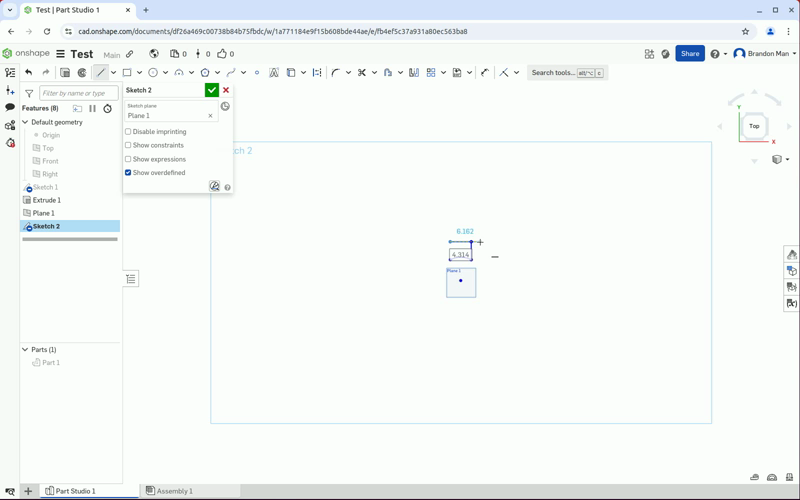
mouse_move(450, 259)
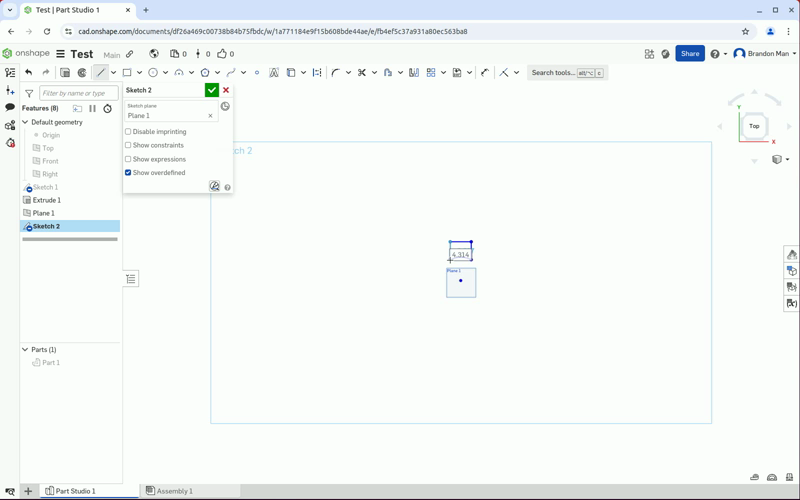
key_up(shift)
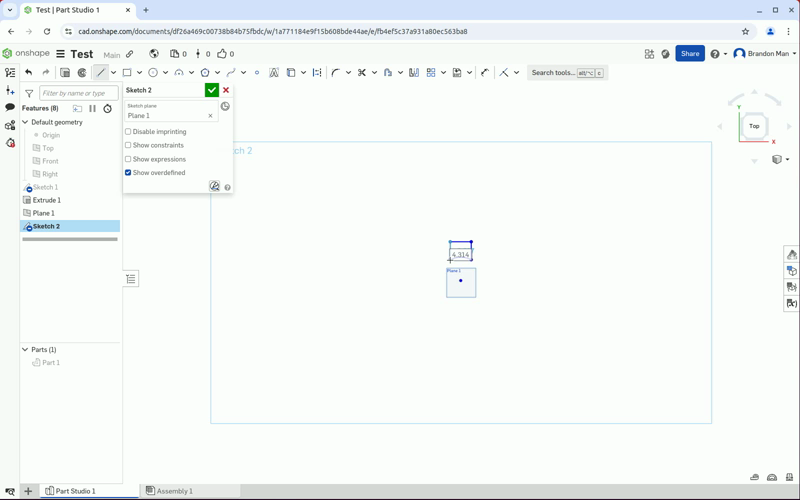
click(450, 259)
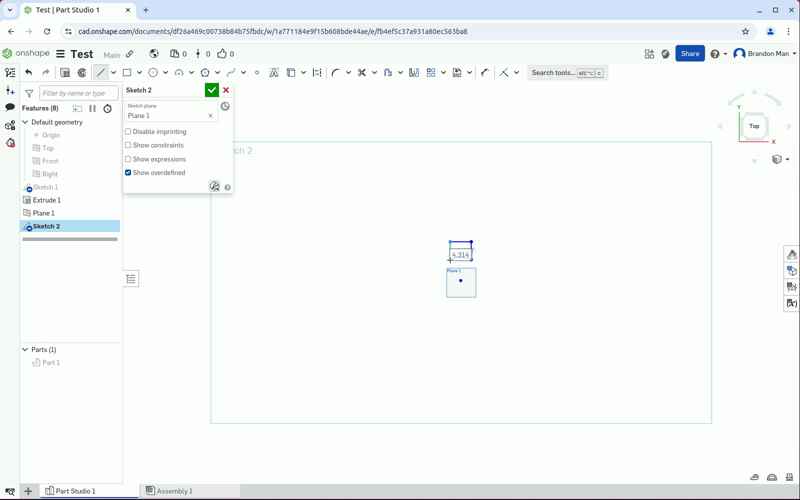
key(esc)
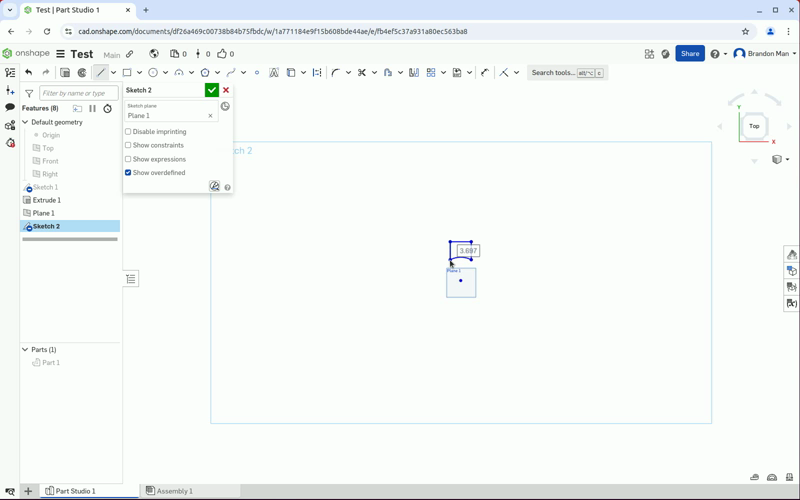
mouse_move(462, 254)
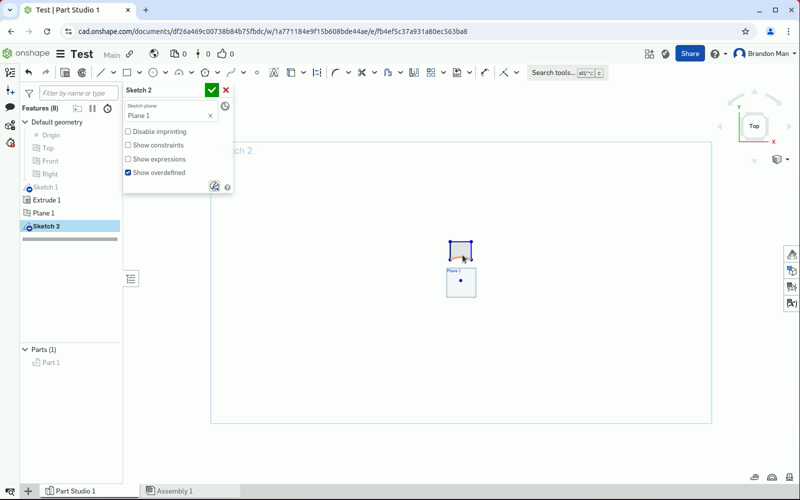
scroll(6)
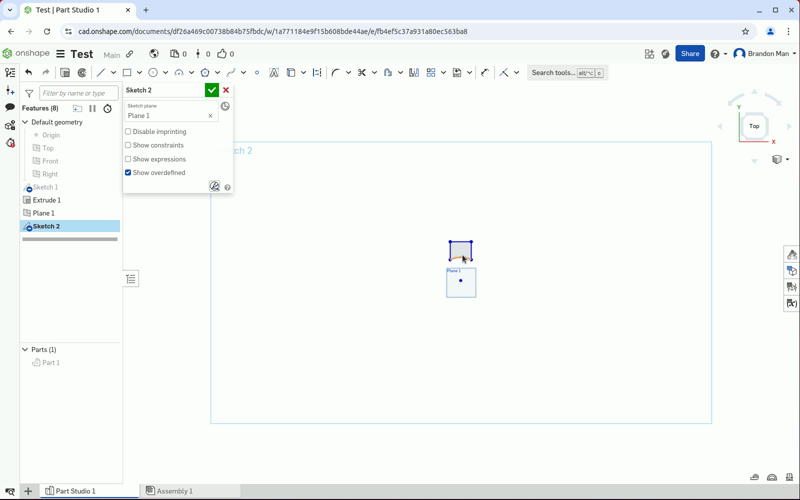
scroll(6)
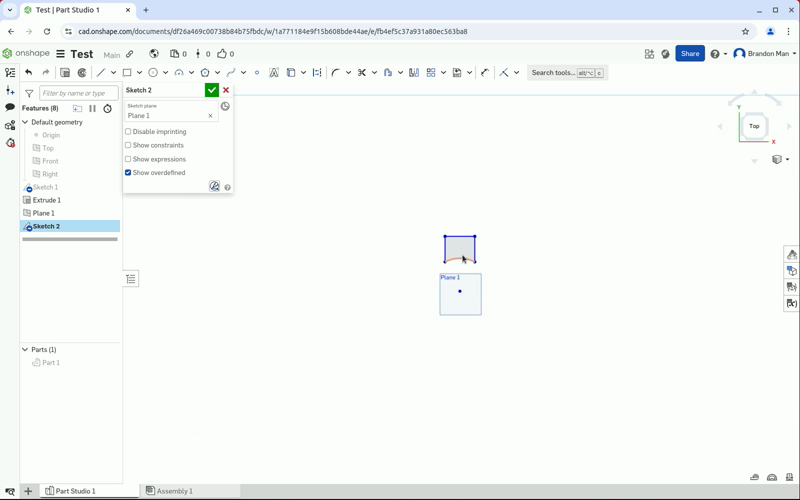
scroll(6)
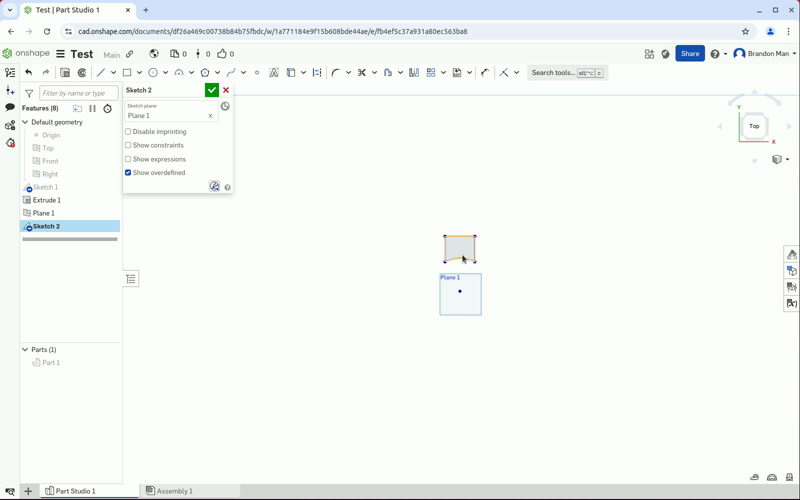
scroll(6)
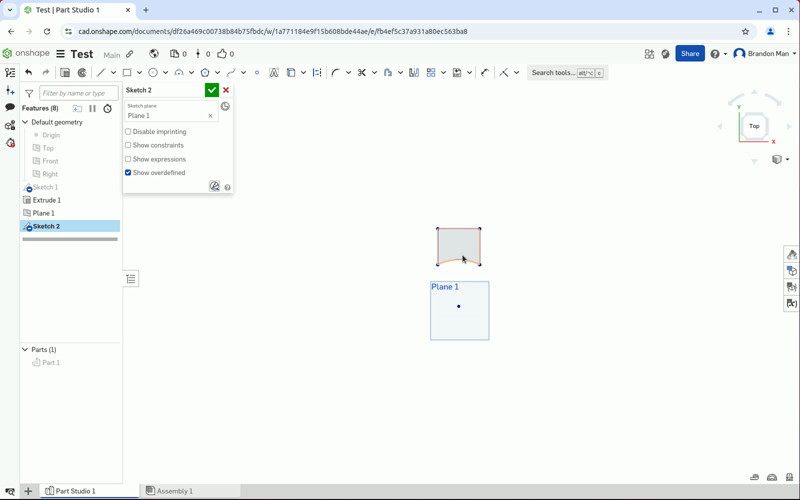
scroll(6)
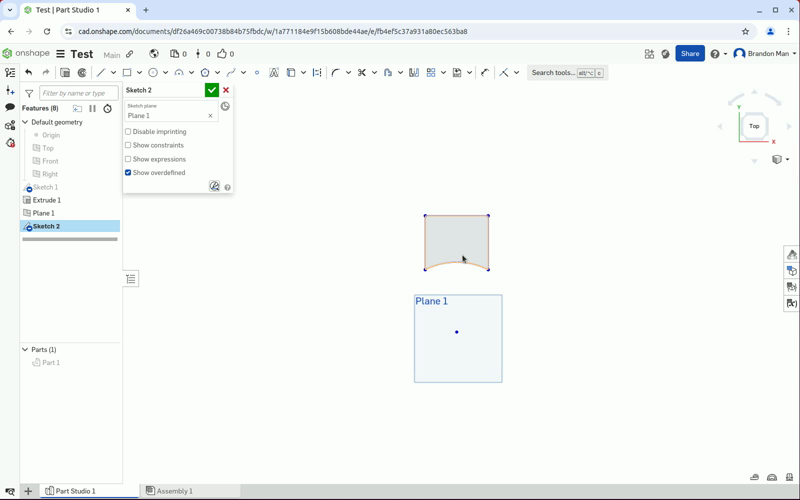
scroll(6)
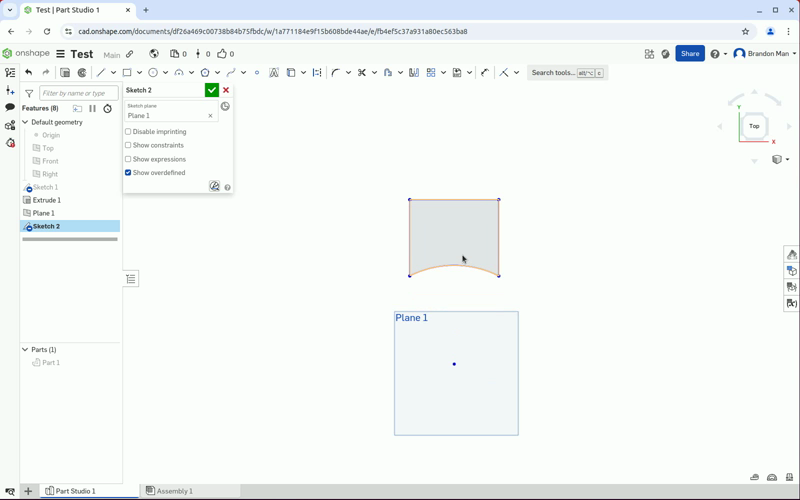
scroll(6)
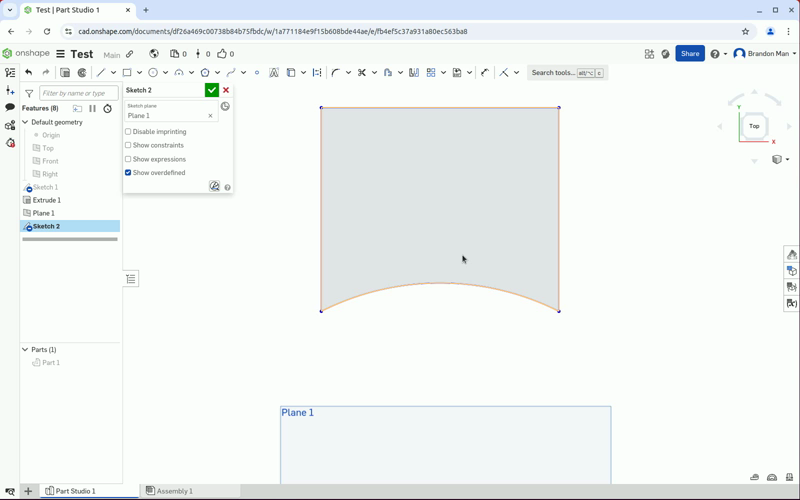
click(462, 254)
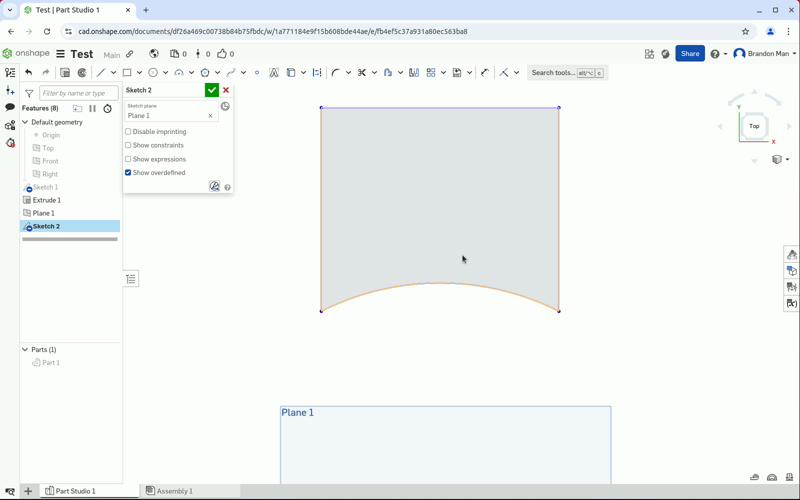
scroll(-6)
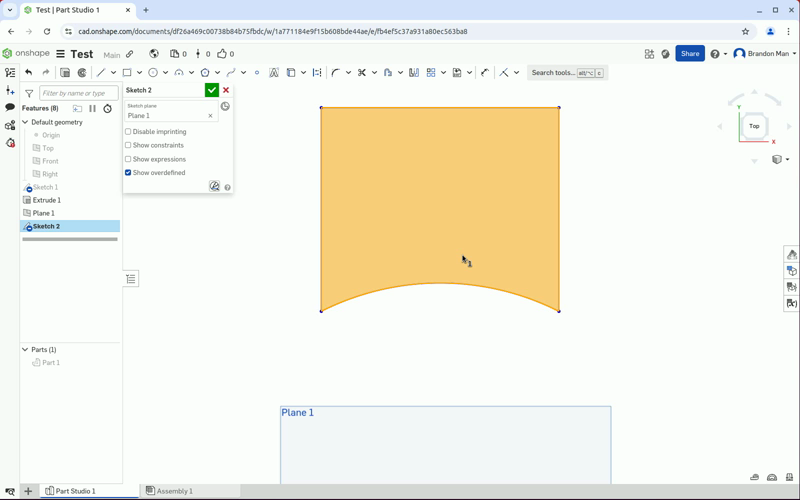
scroll(-6)
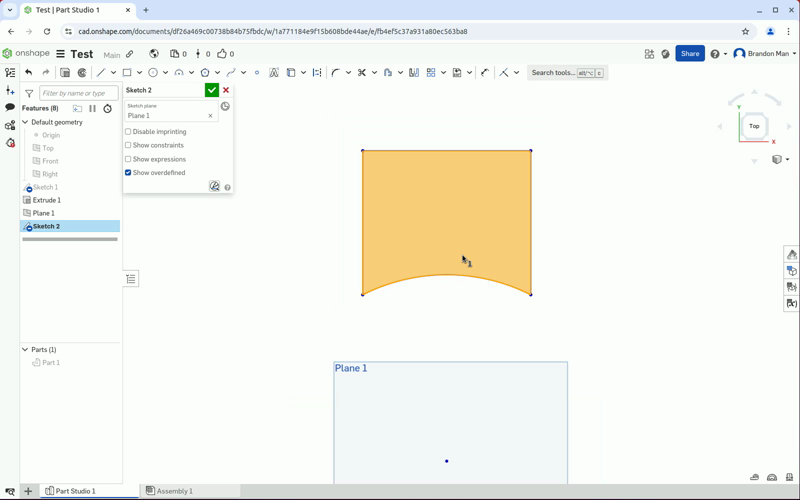
scroll(-6)
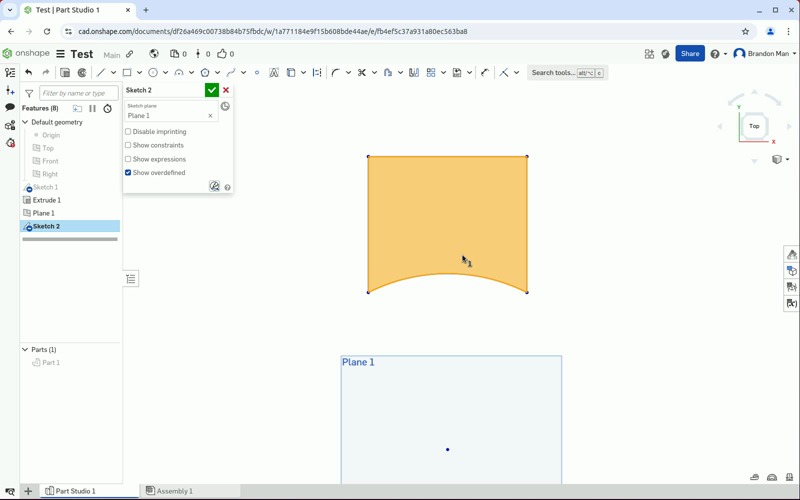
scroll(-6)
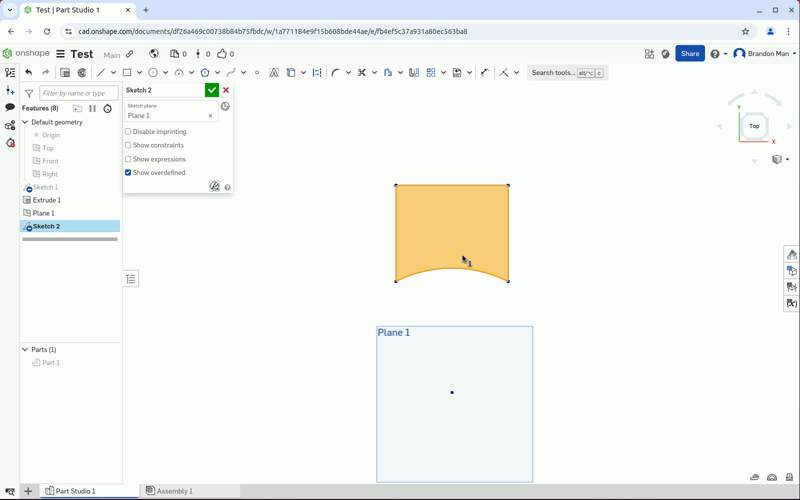
scroll(-6)
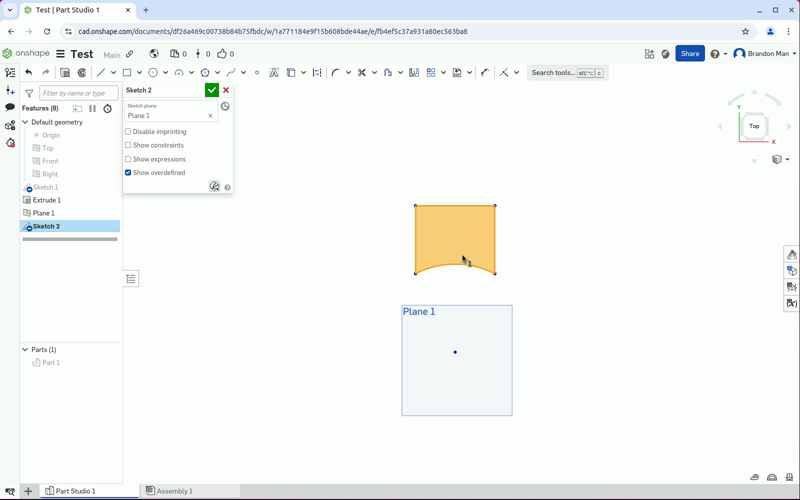
scroll(-6)
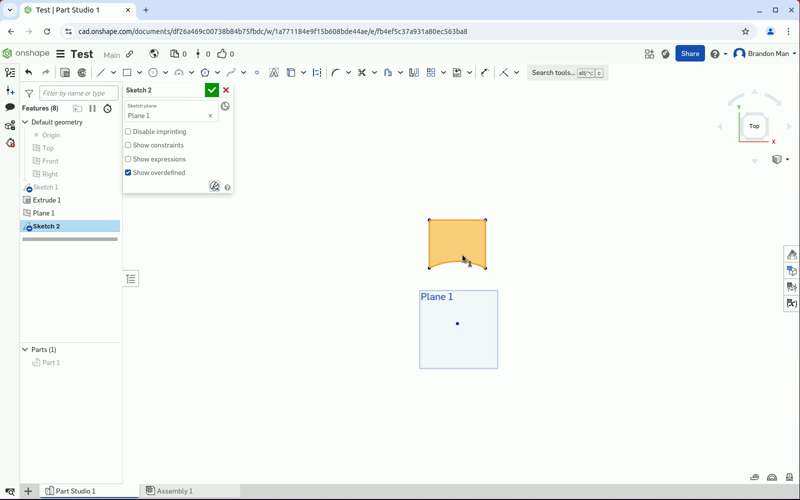
scroll(-6)
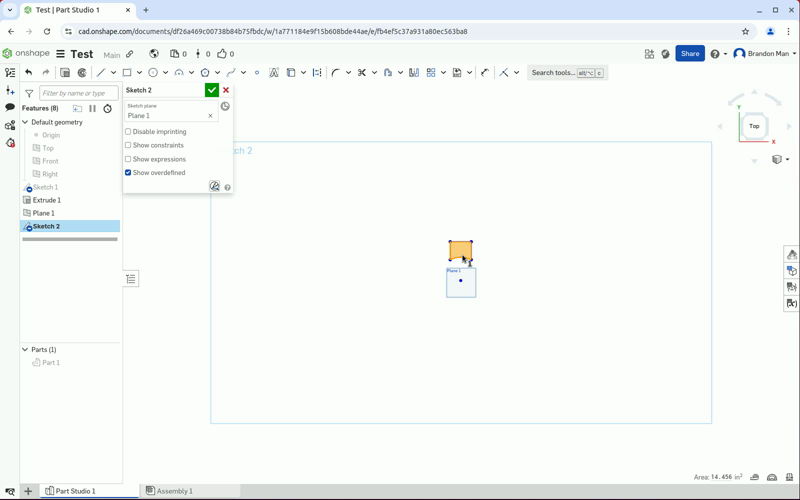
mouse_move(73, 352)
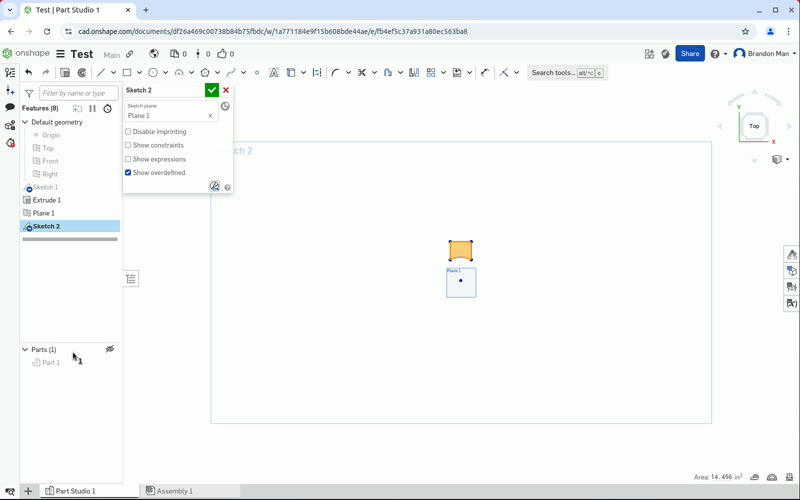
key(shift+y)
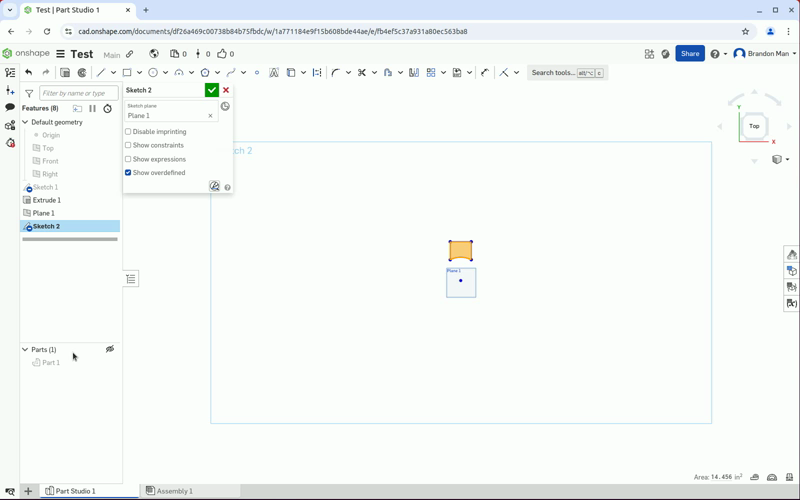
key(shift+e)
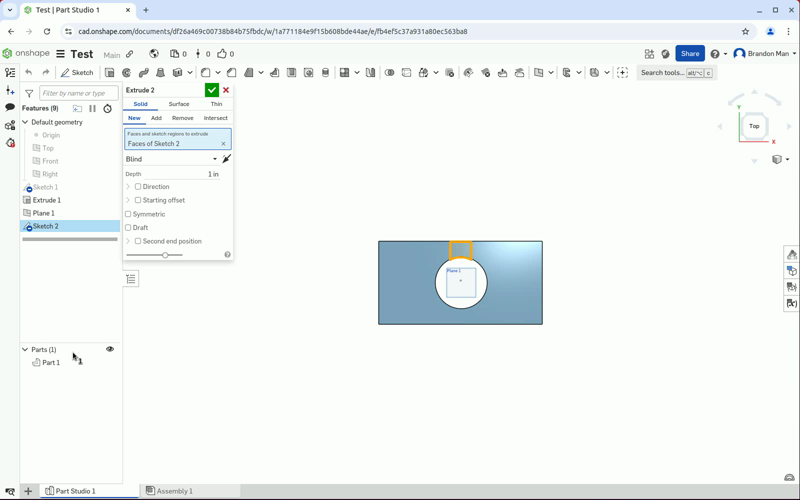
mouse_move(143, 106)
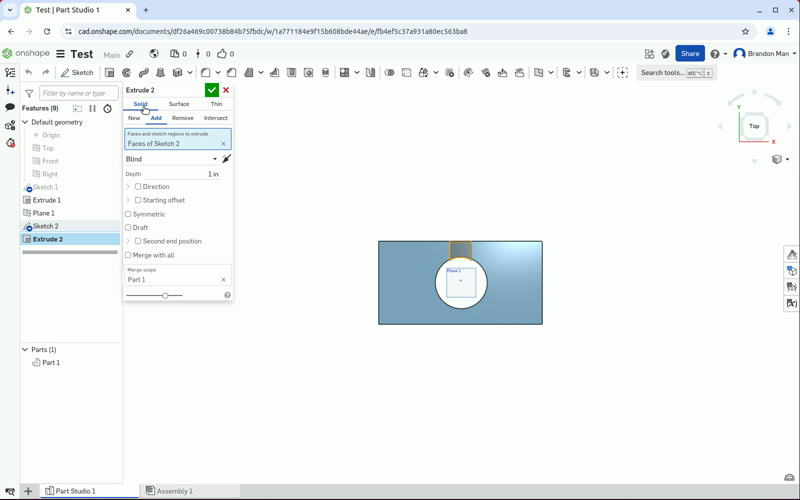
click(143, 106)
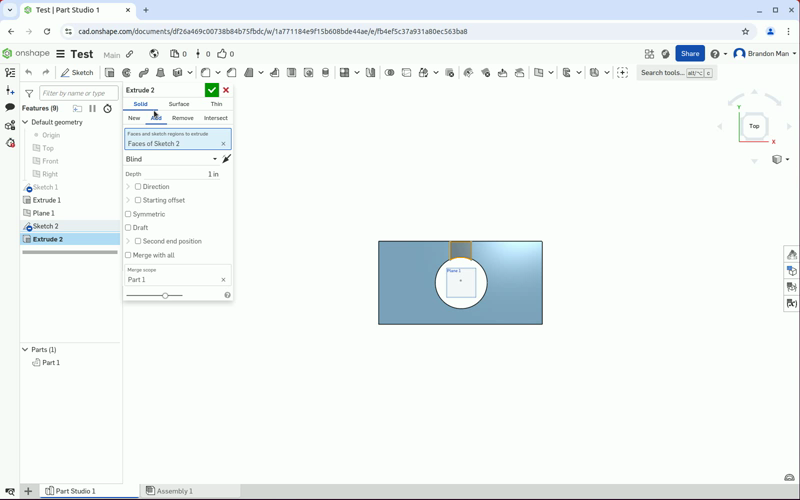
mouse_move(186, 120)
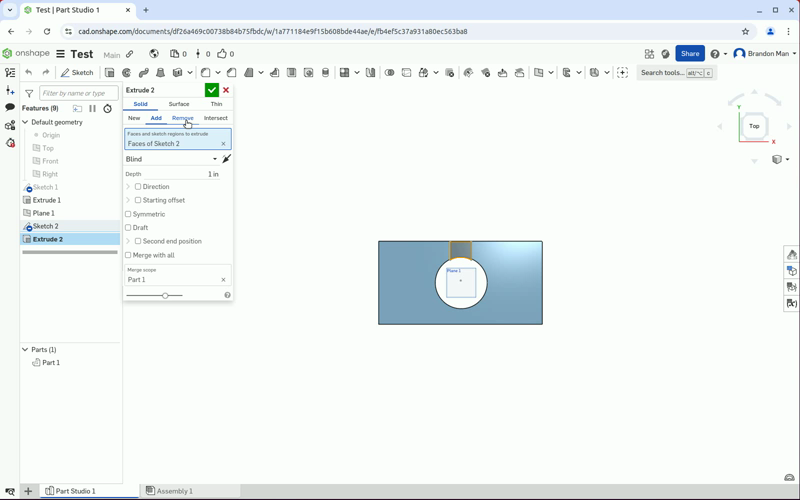
click(186, 120)
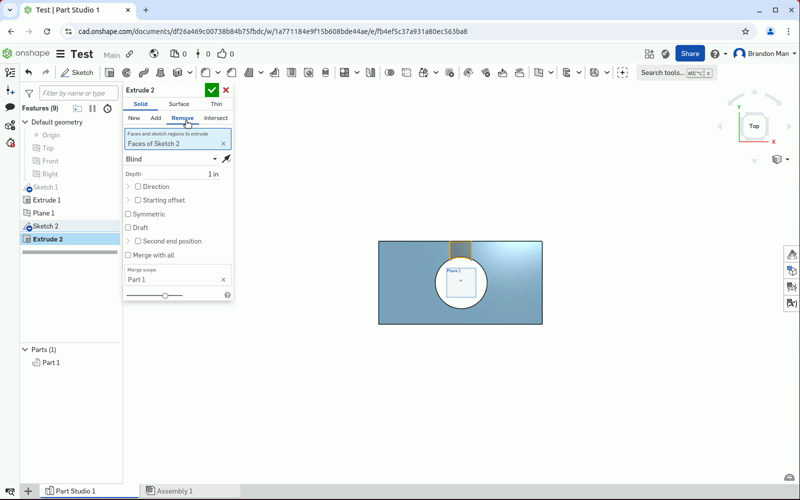
key(tab, 4)
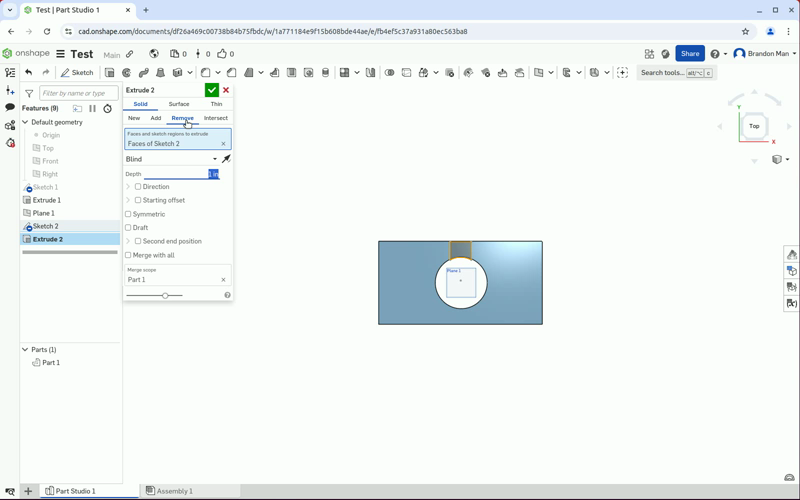
text(0.722)
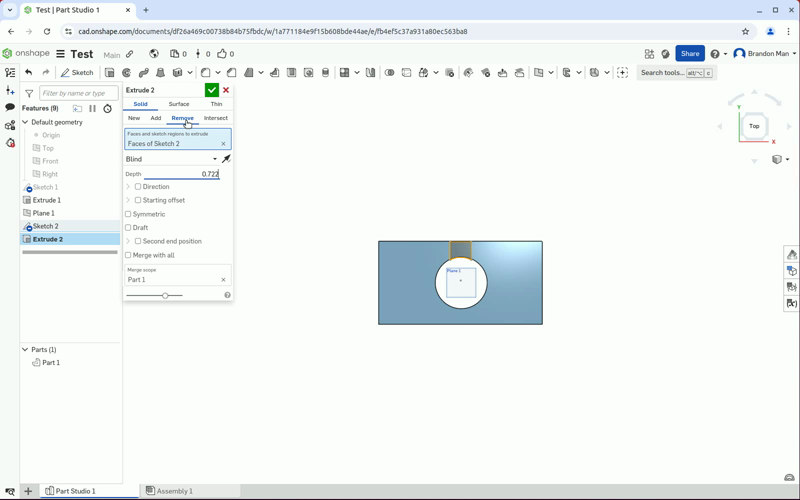
key(tab, 6)
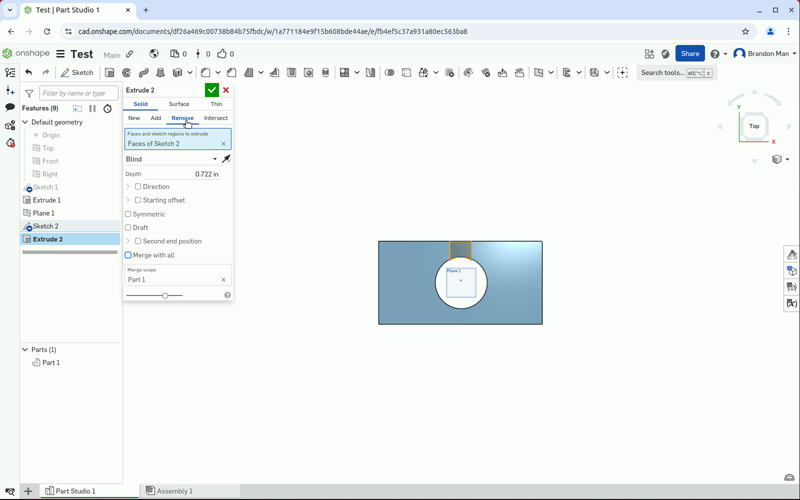
key(space)
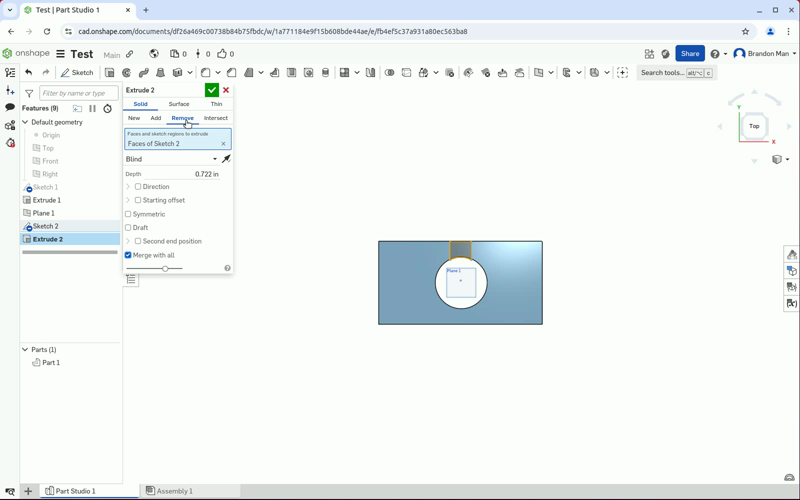
key(enter)
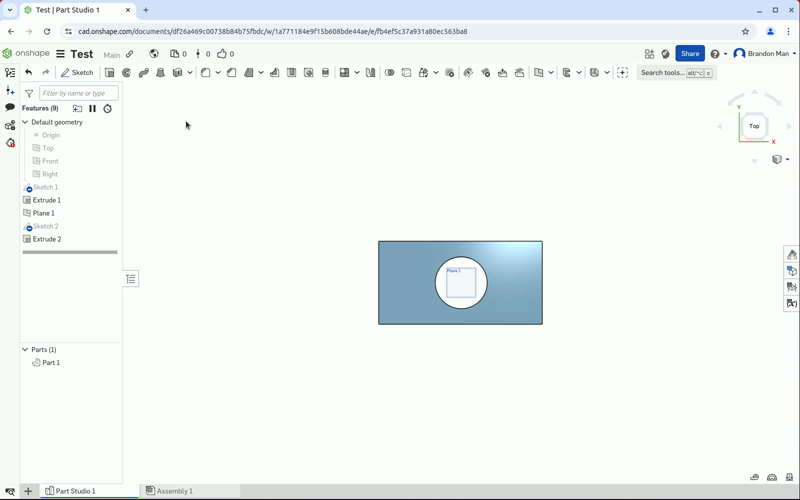
key(shift+h)
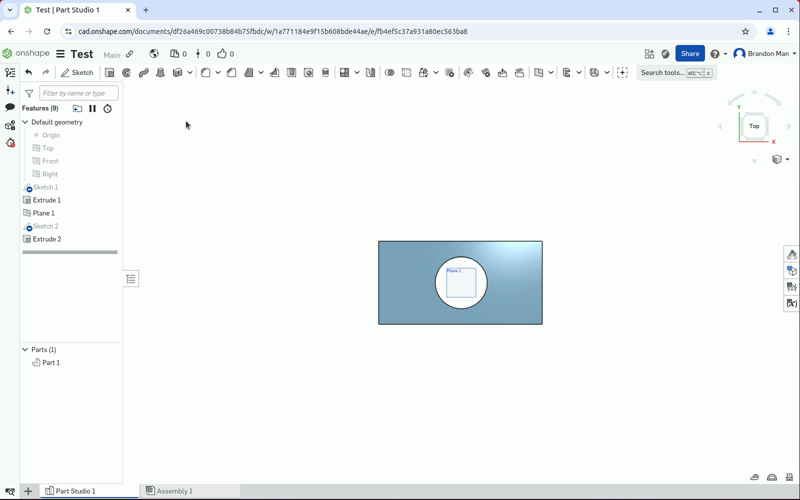
key(shift+h)
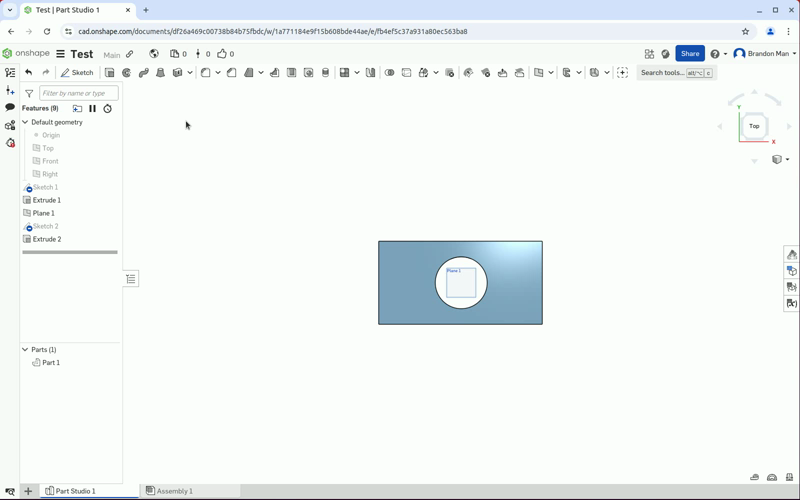
mouse_move(73, 189)
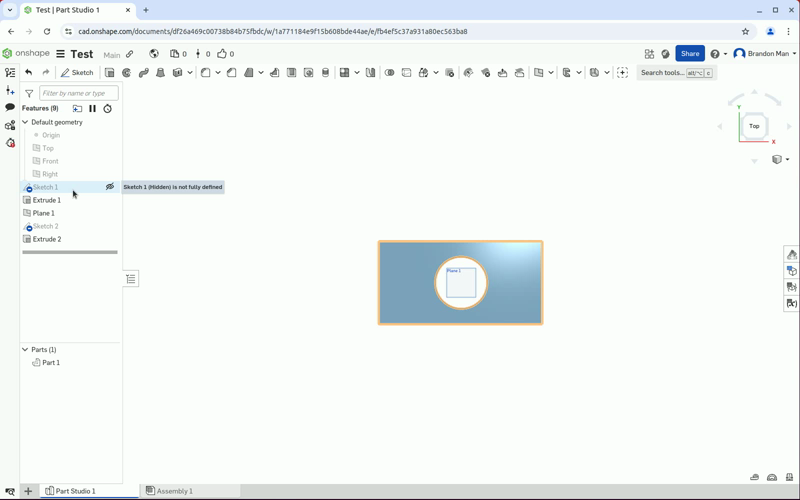
click(73, 189)
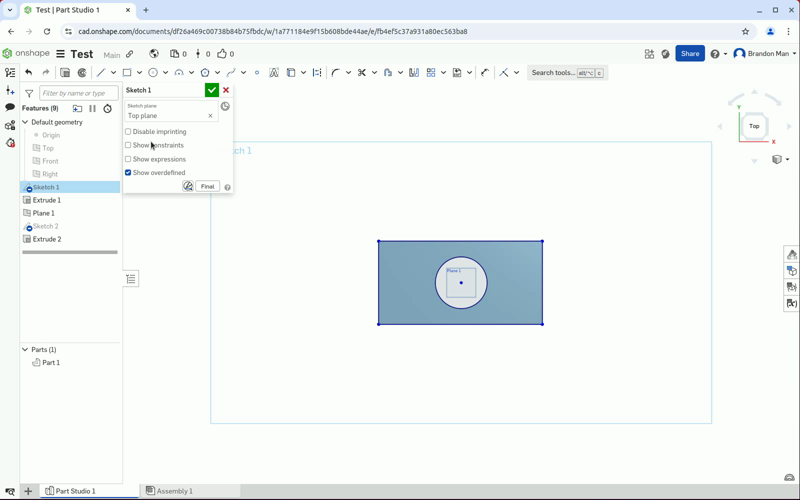
mouse_move(229, 92)
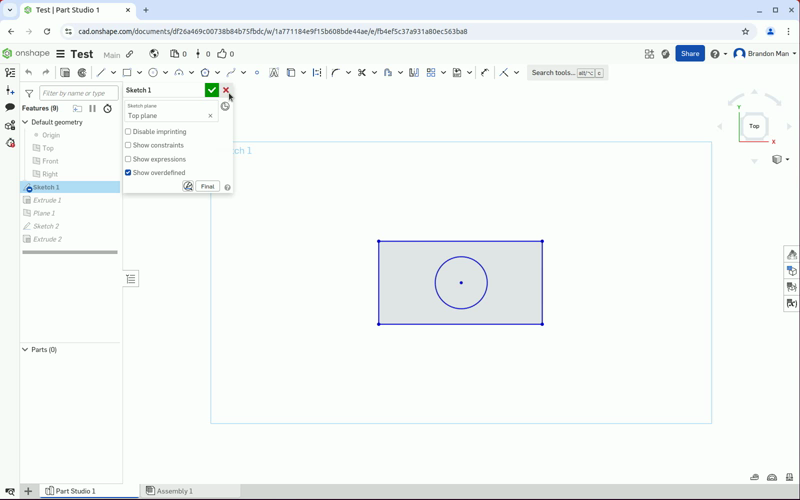
click(229, 92)
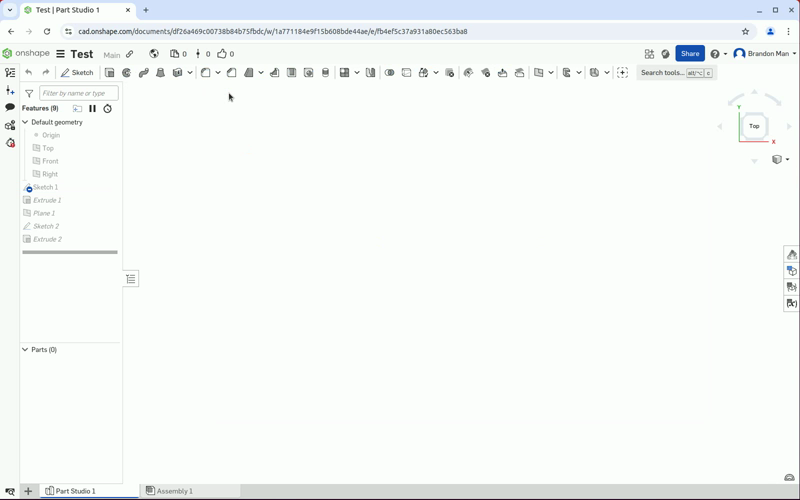
key(shift+s)
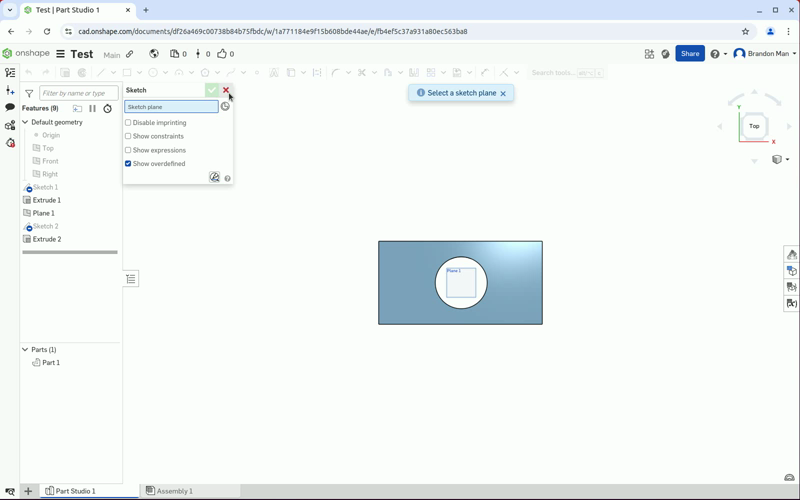
mouse_move(73, 215)
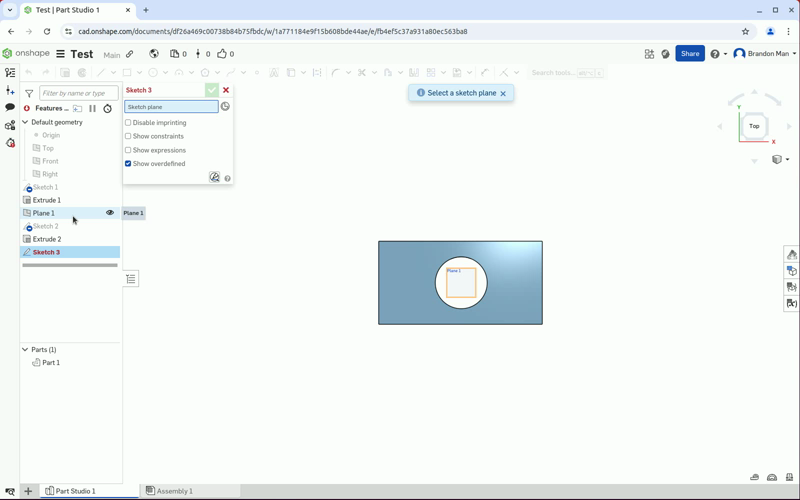
click(73, 215)
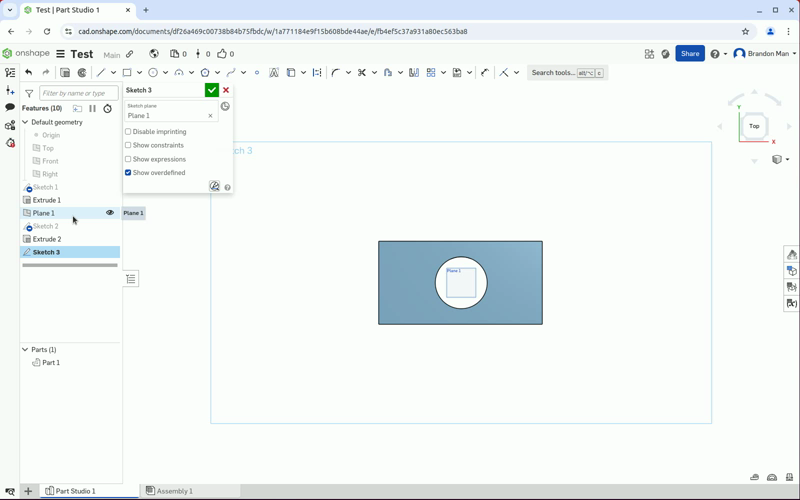
mouse_move(73, 352)
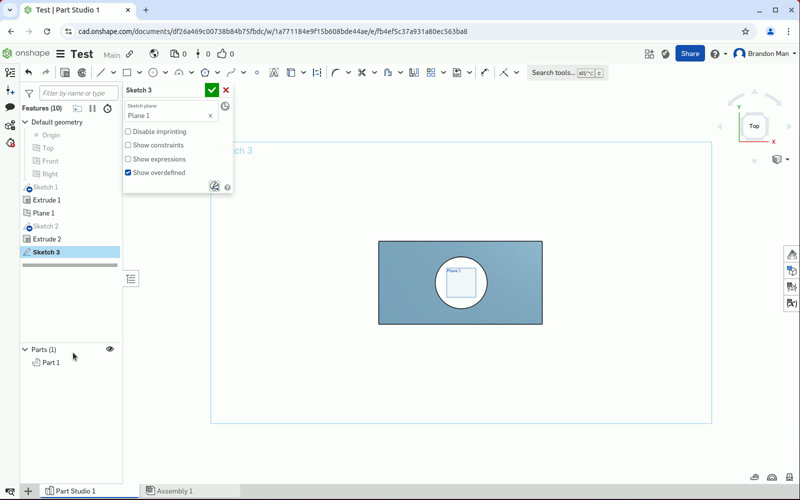
key(y)
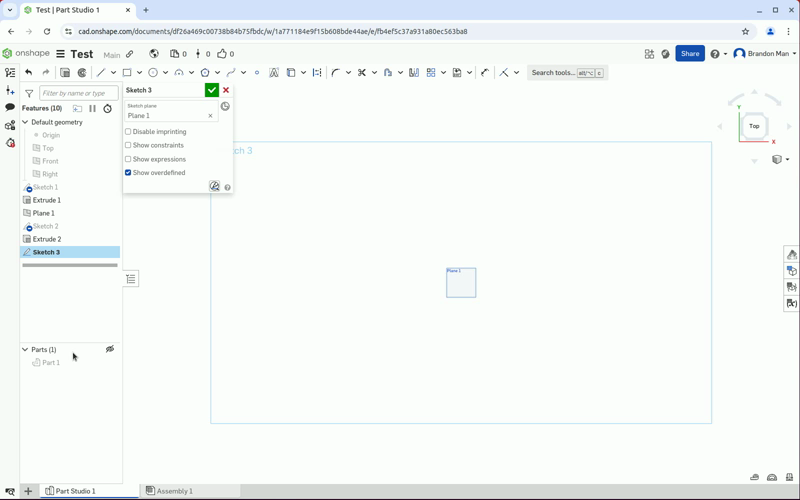
key(l)
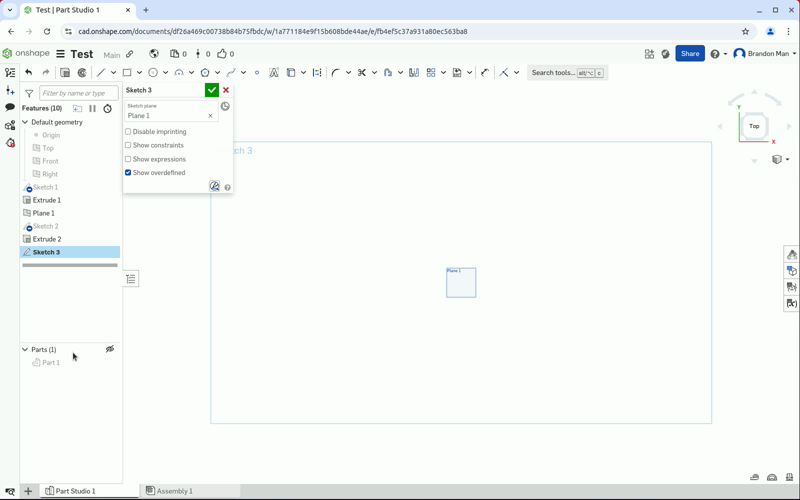
key_down(shift)
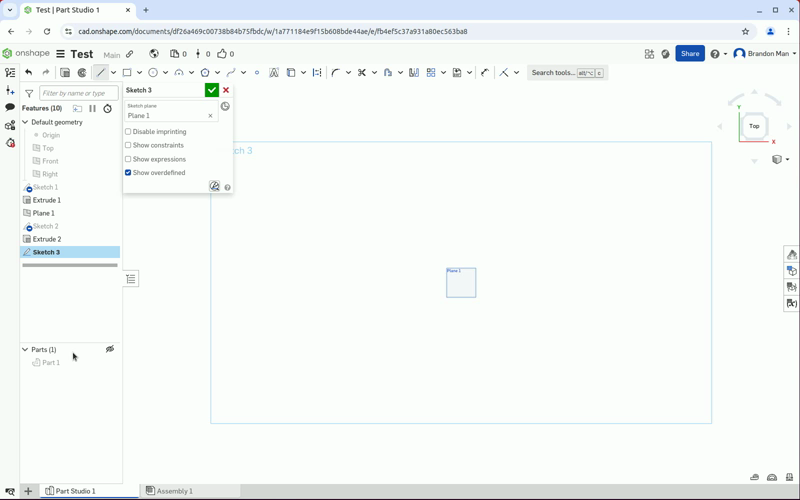
mouse_move(450, 324)
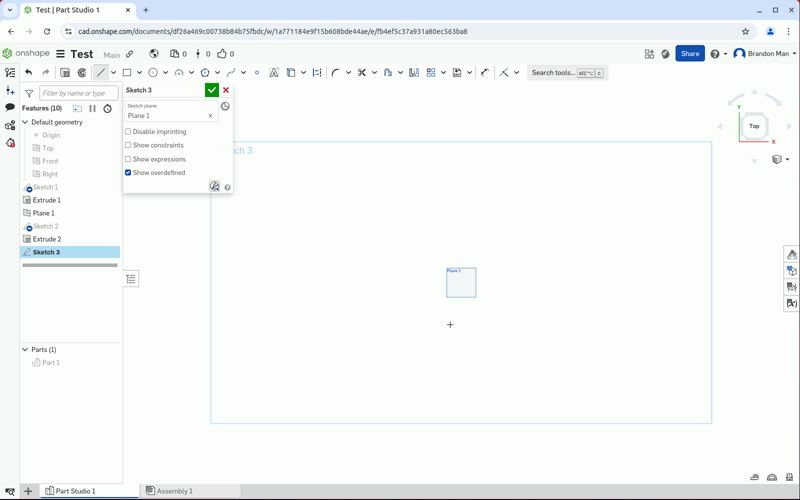
click(450, 324)
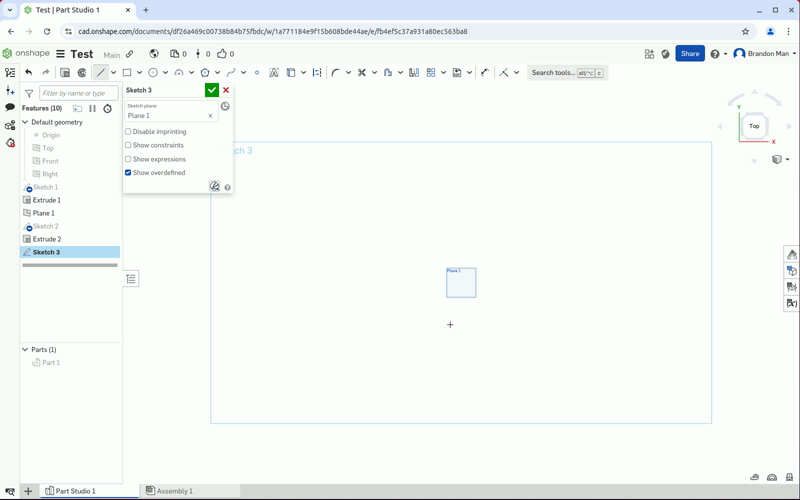
key_up(shift)
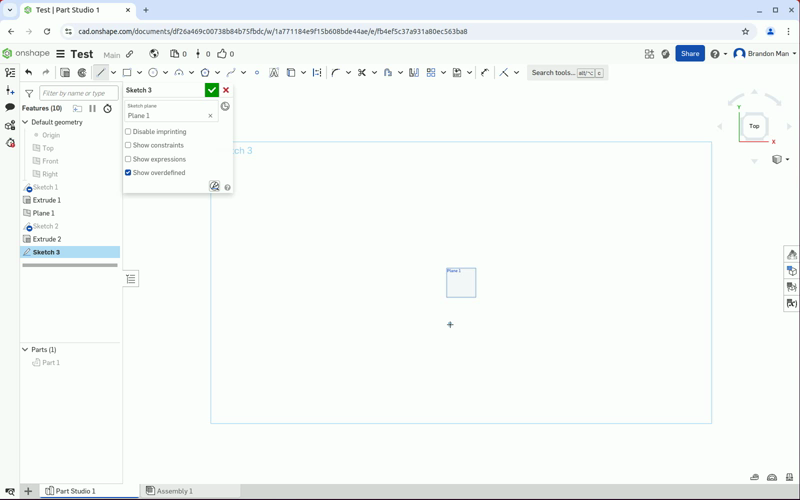
key_down(shift)
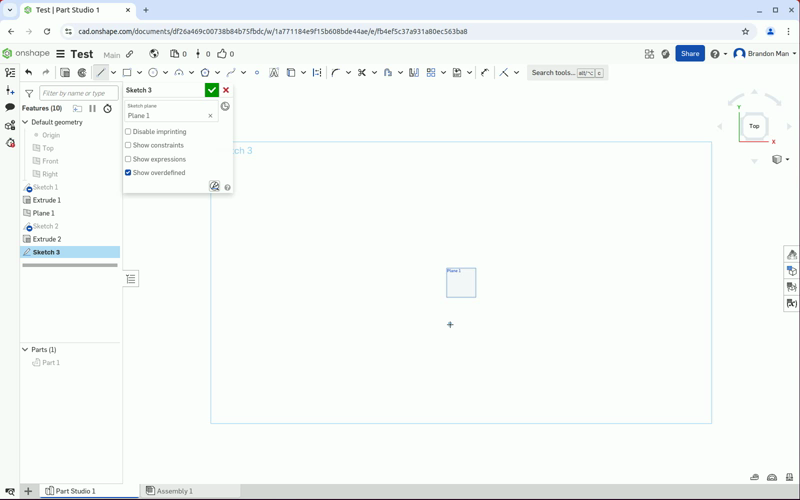
mouse_move(480, 324)
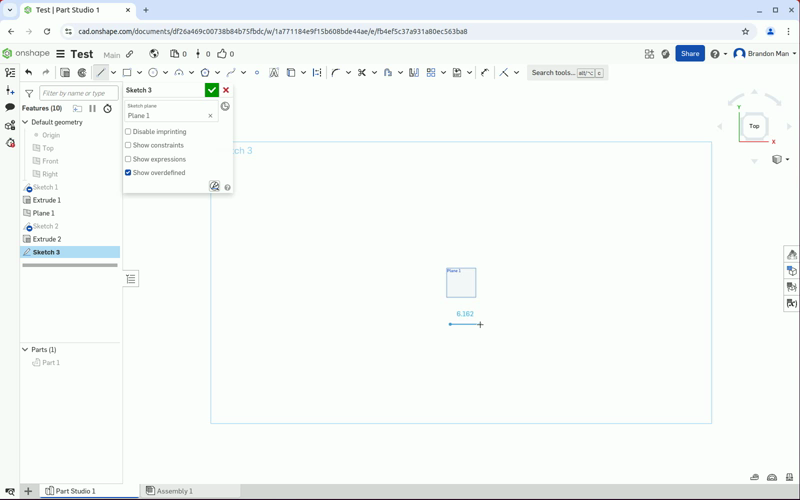
mouse_move(471, 324)
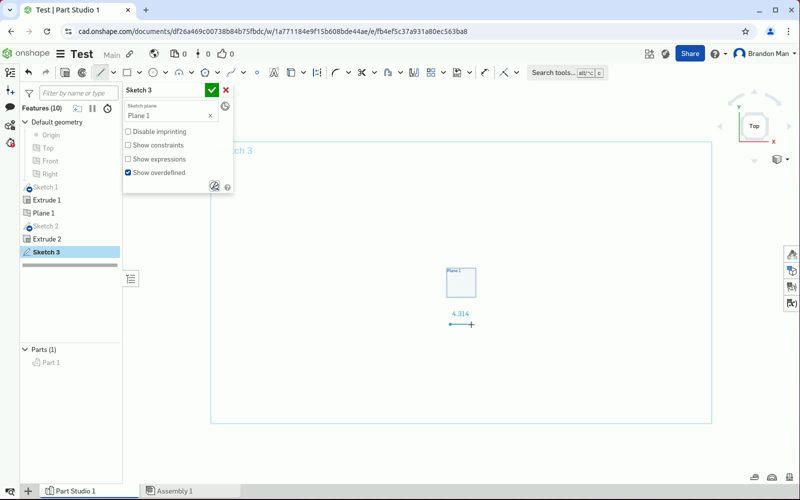
click(471, 324)
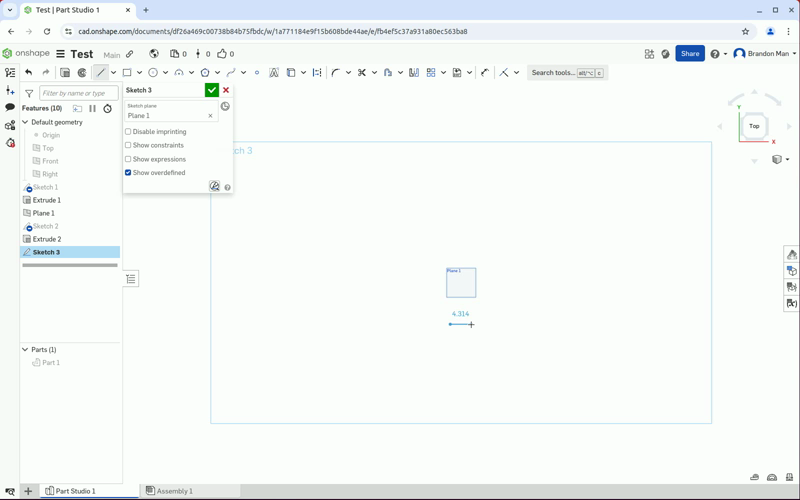
key_up(shift)
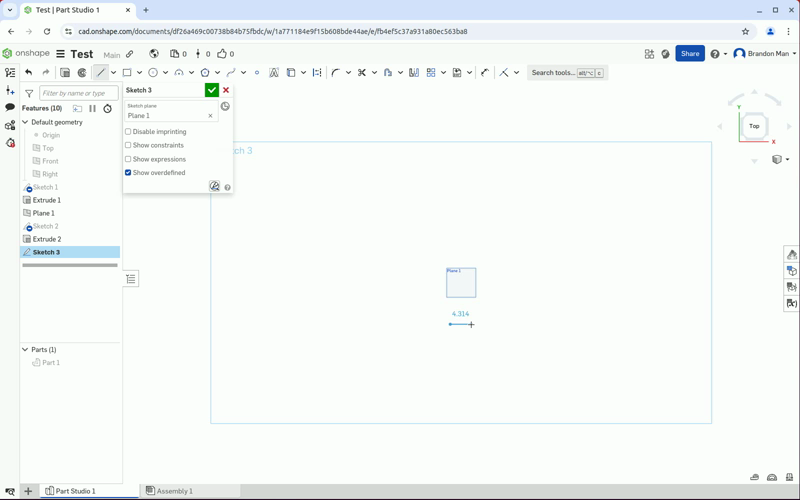
key_down(shift)
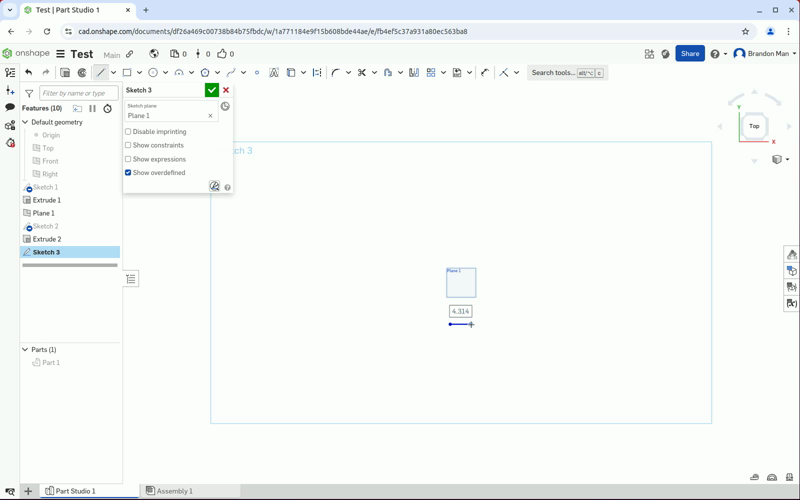
mouse_move(501, 324)
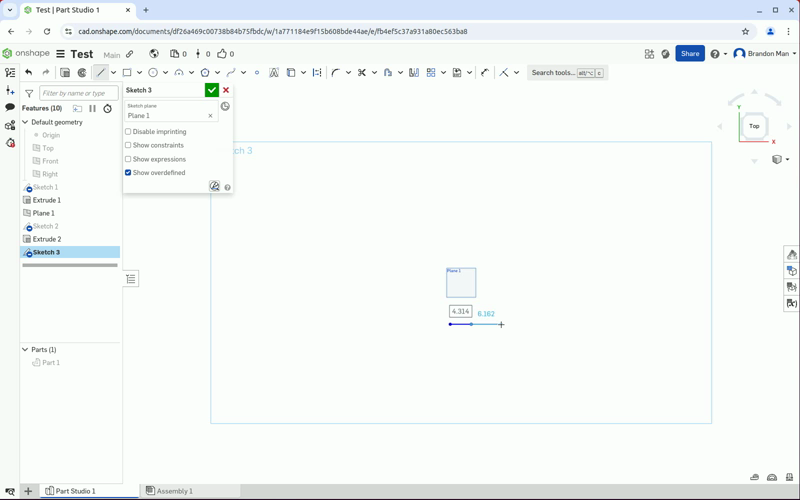
mouse_move(471, 306)
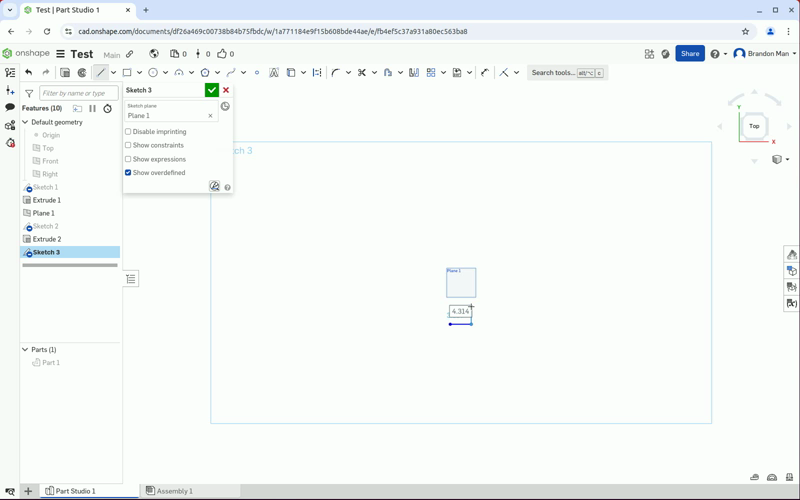
click(471, 306)
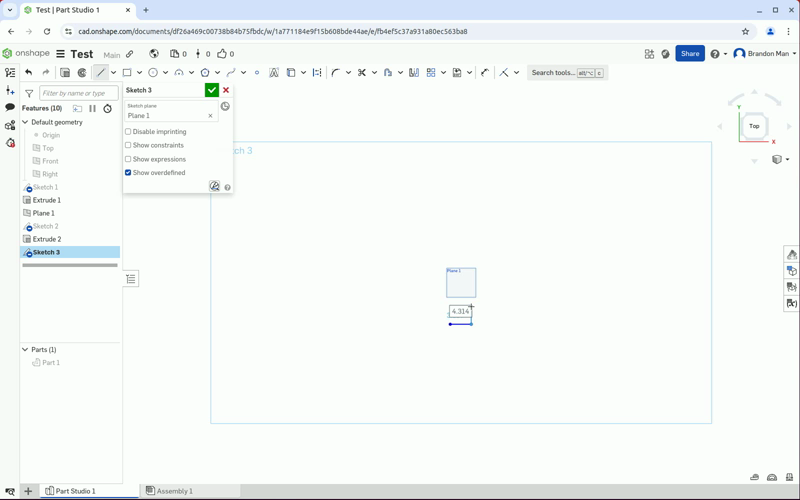
key_up(shift)
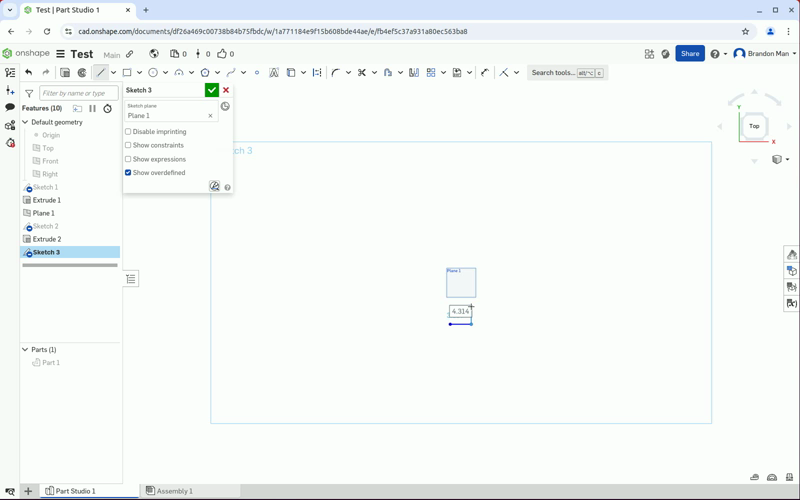
key(esc)
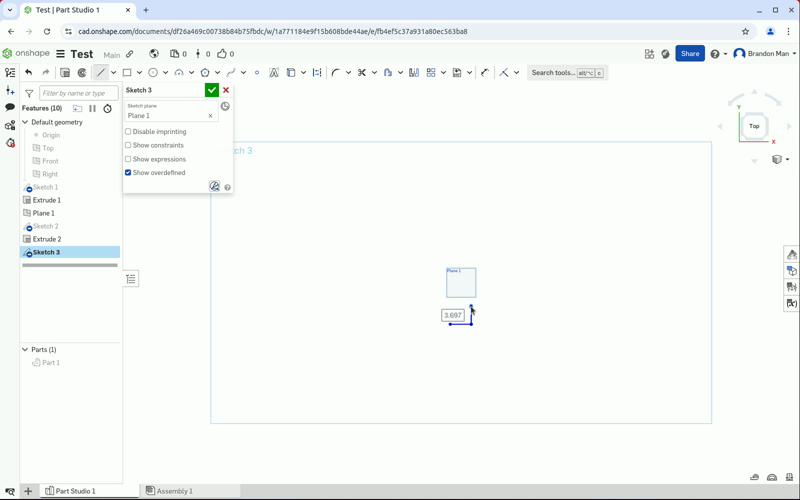
key(a)
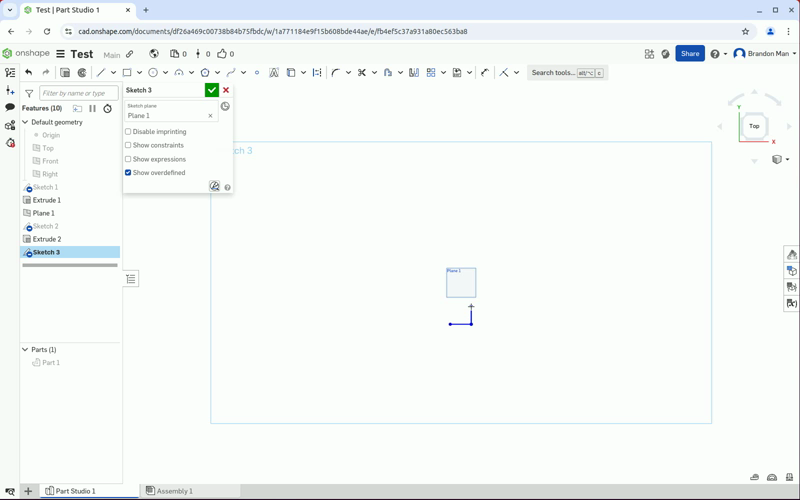
mouse_move(471, 306)
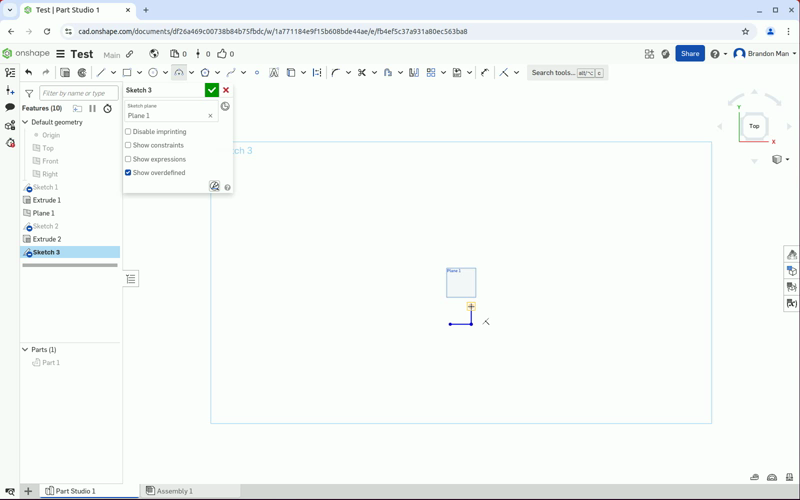
click(471, 306)
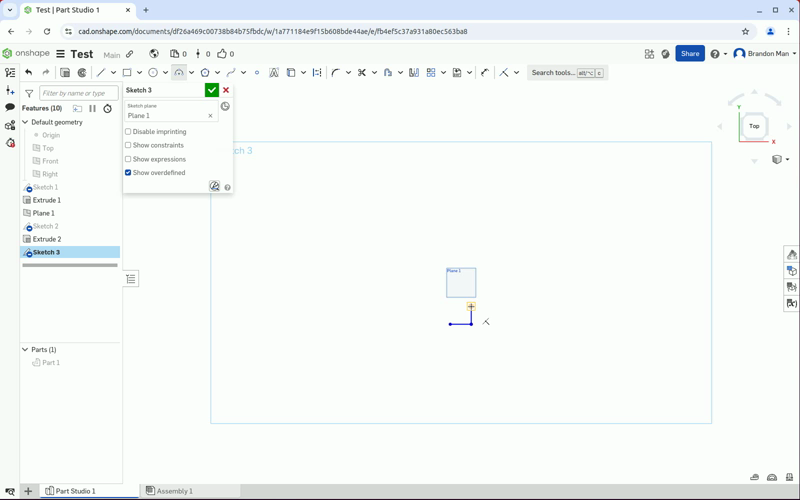
key_down(shift)
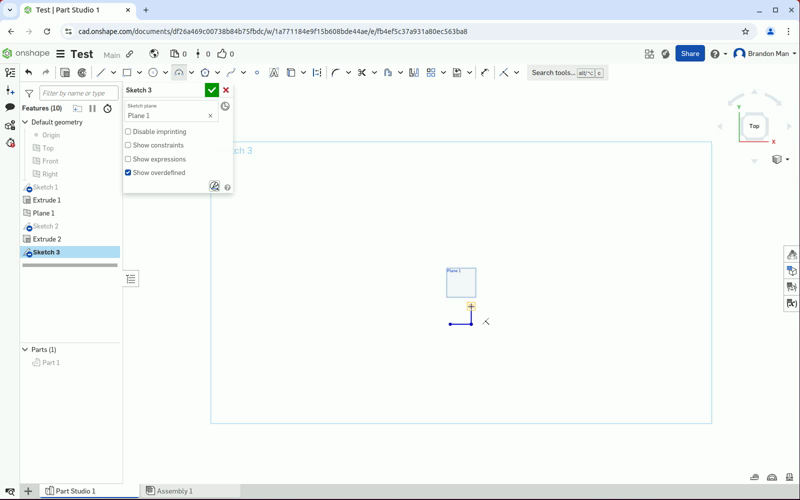
mouse_move(450, 306)
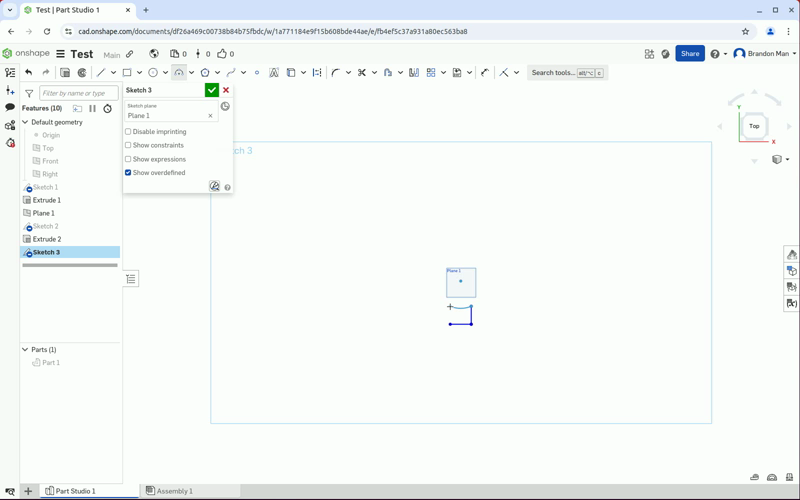
click(450, 306)
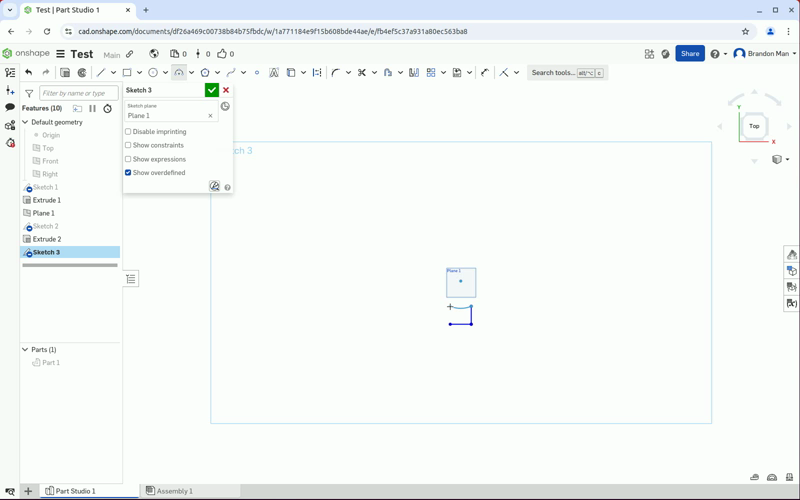
mouse_move(460, 308)
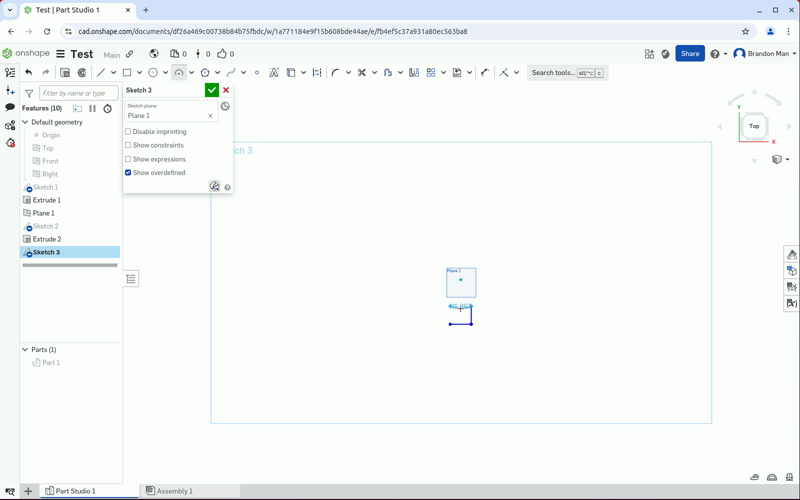
click(460, 308)
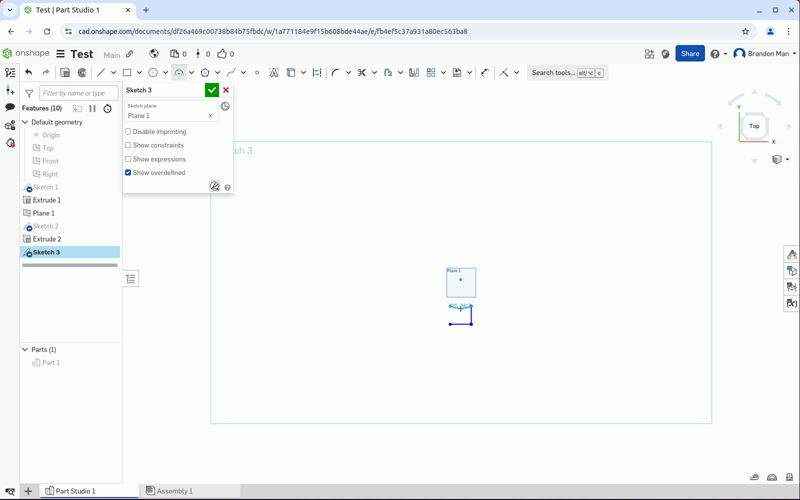
key_up(shift)
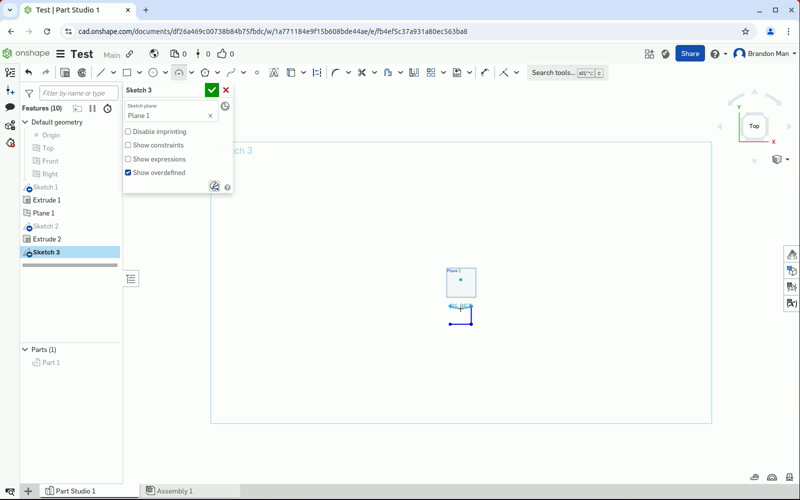
key(esc)
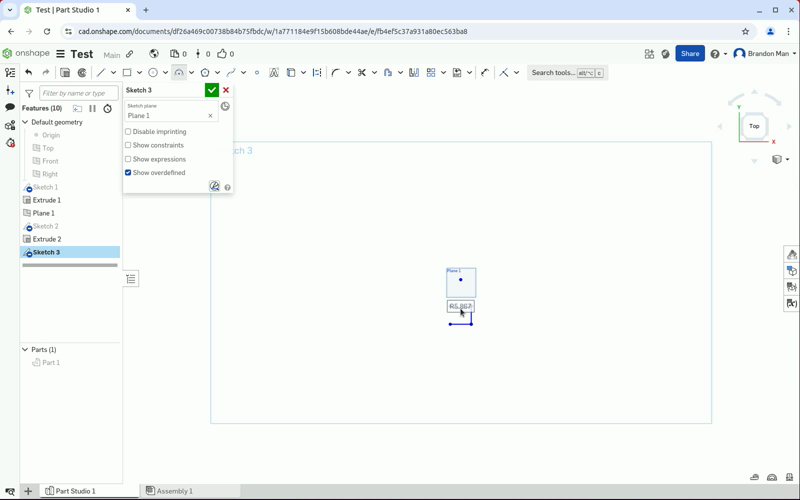
key(l)
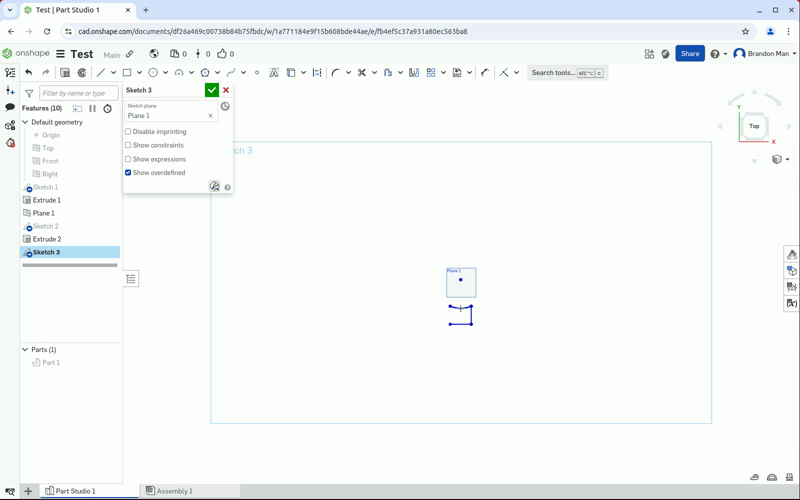
mouse_move(450, 306)
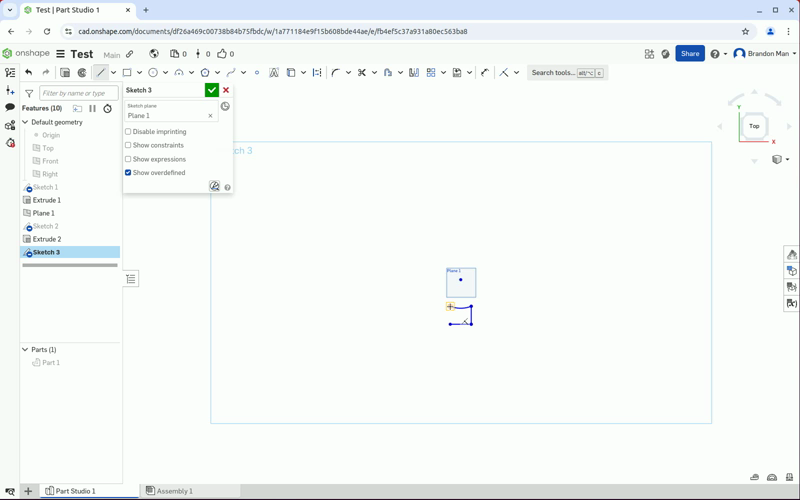
click(450, 306)
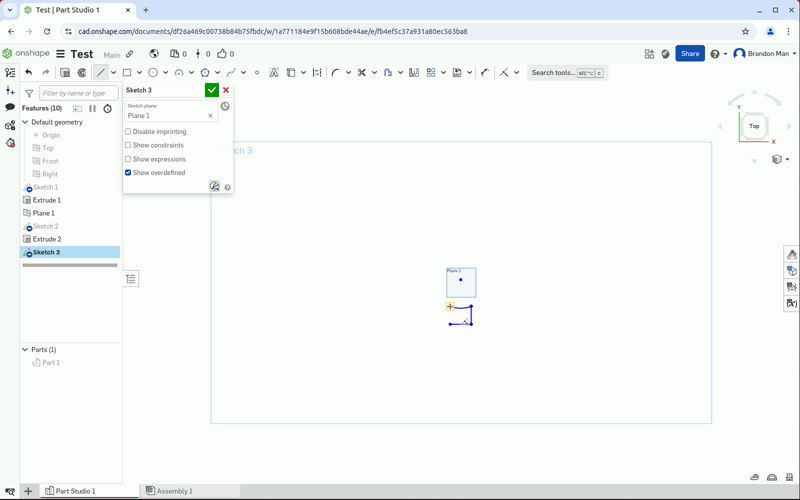
mouse_move(480, 306)
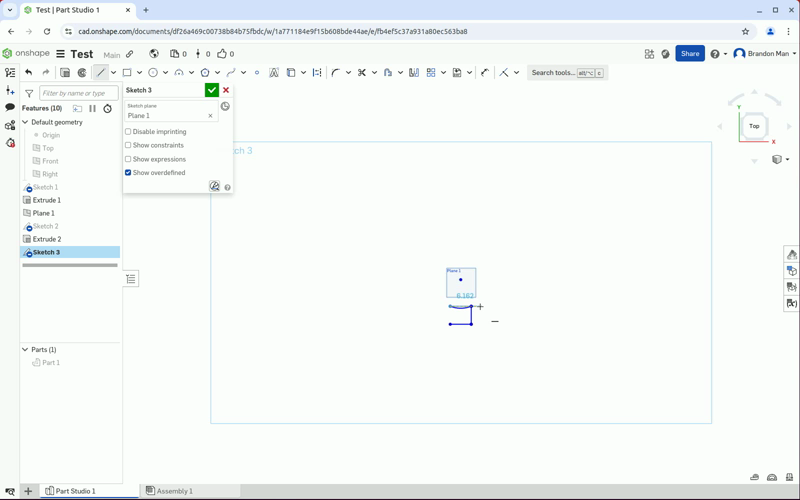
key_down(shift)
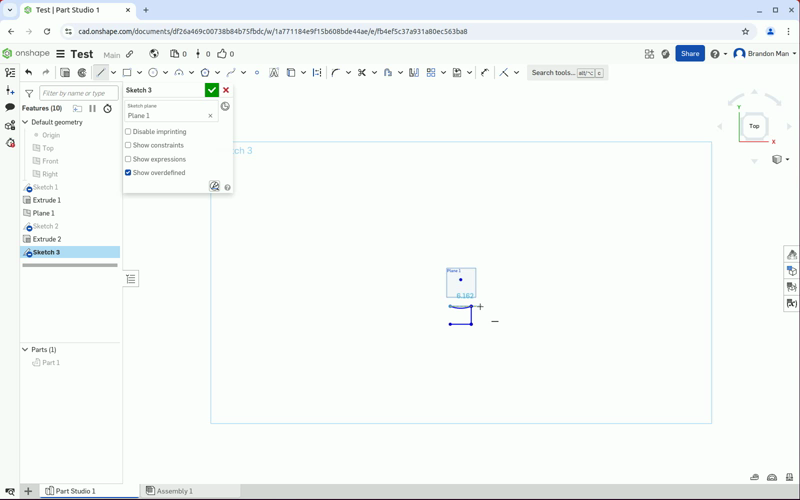
mouse_move(450, 324)
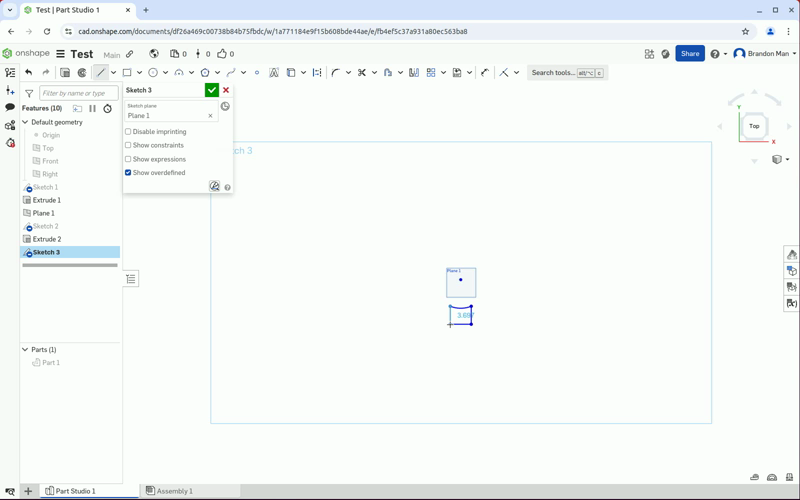
key_up(shift)
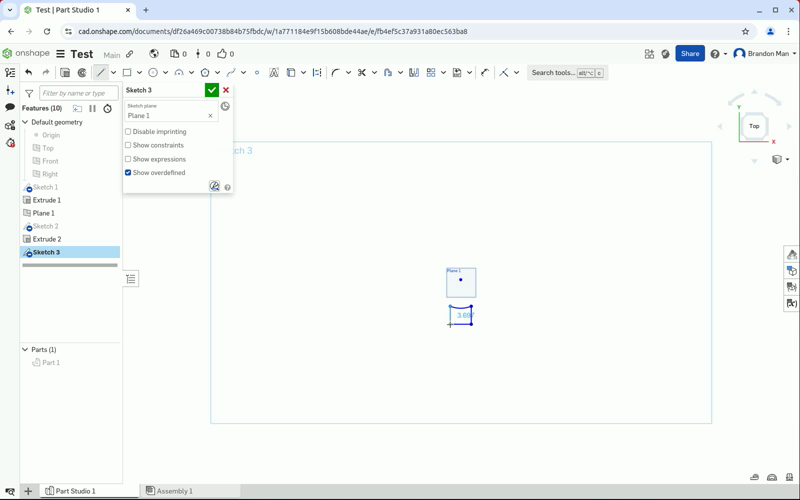
click(450, 324)
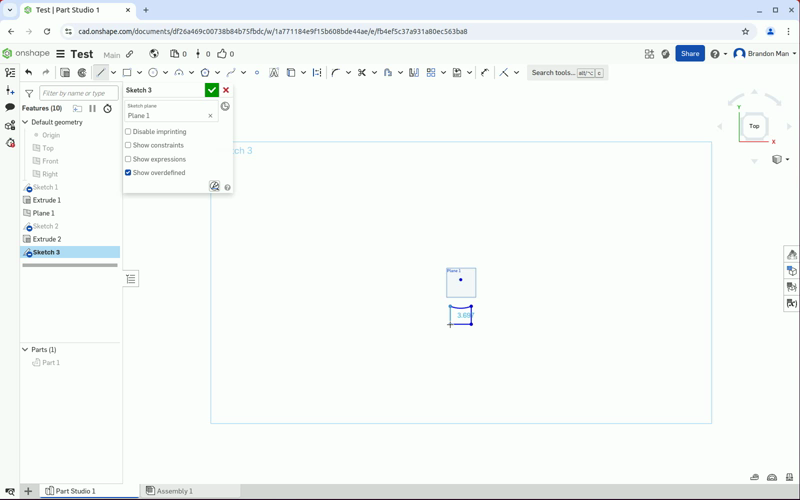
key(esc)
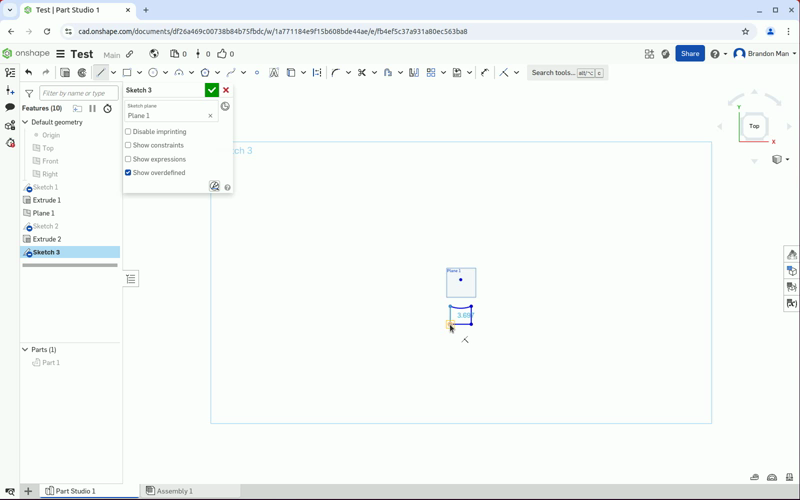
mouse_move(468, 323)
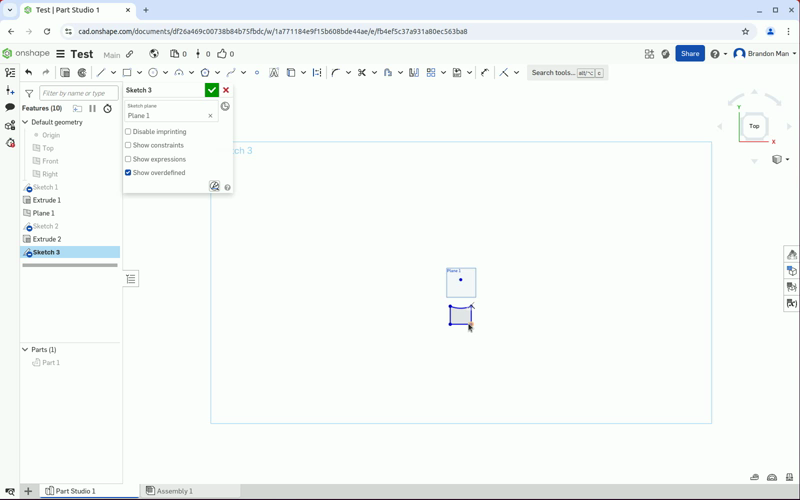
scroll(6)
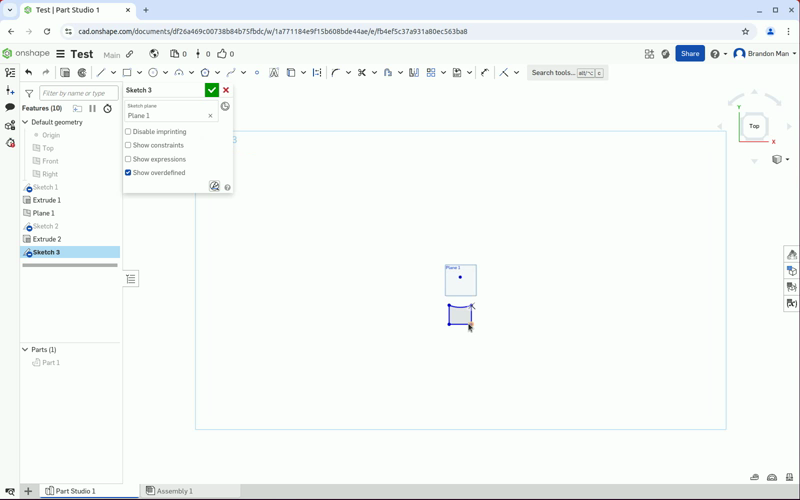
scroll(6)
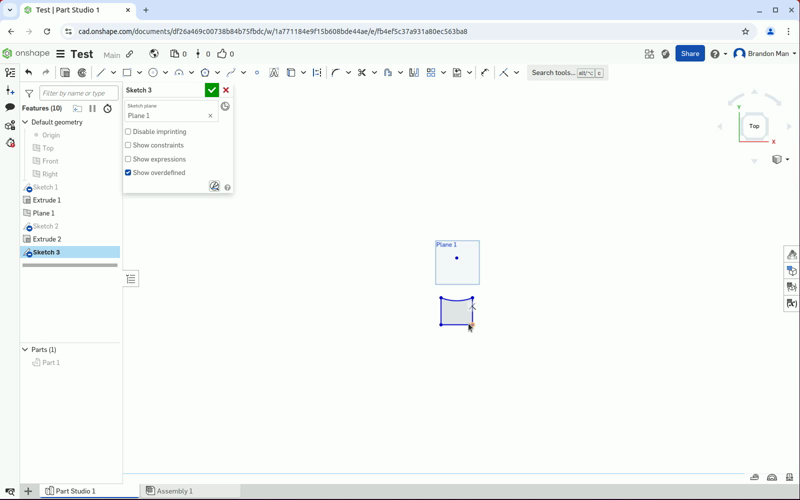
scroll(6)
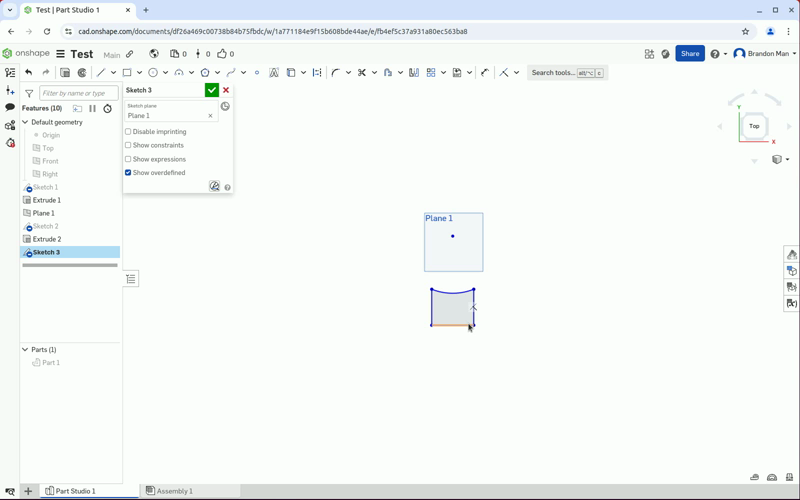
scroll(6)
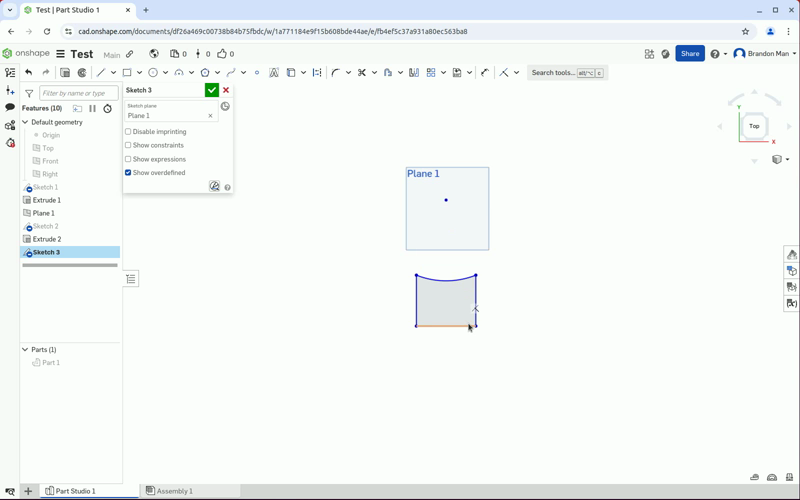
scroll(6)
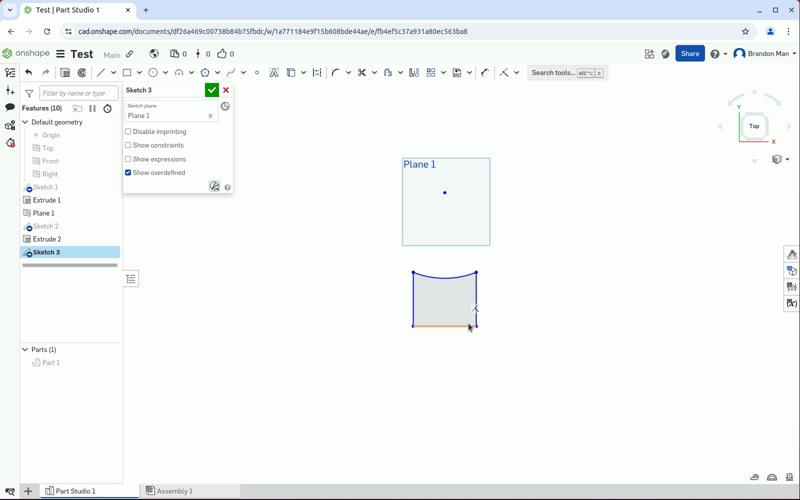
scroll(6)
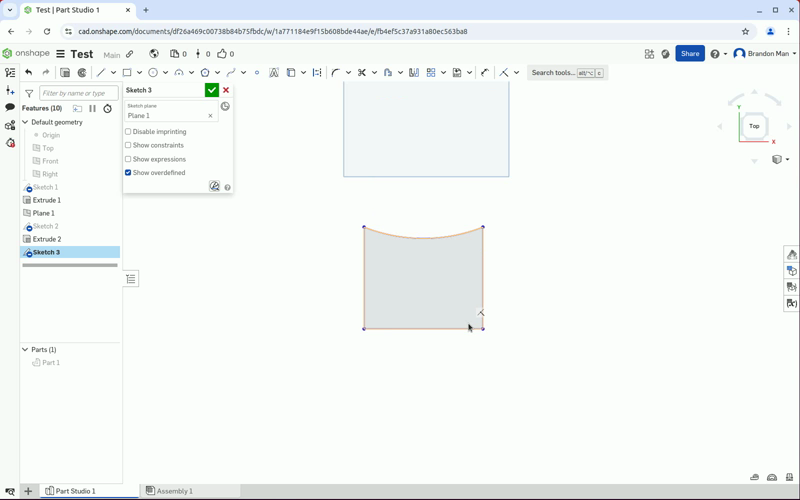
scroll(6)
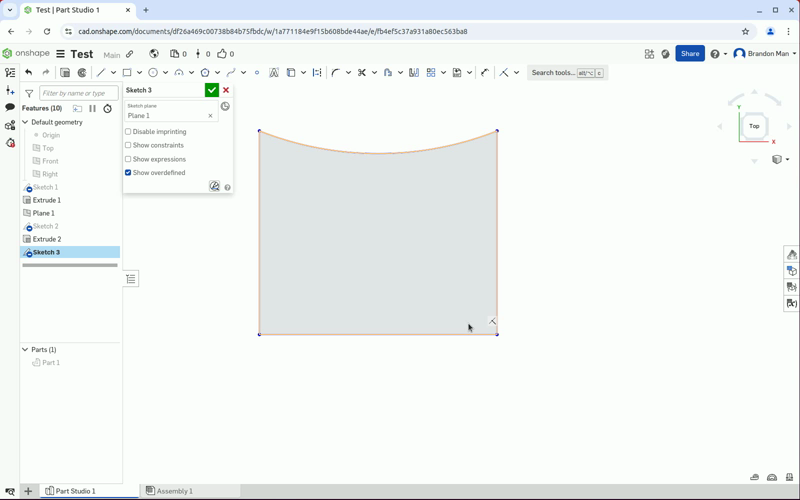
click(468, 323)
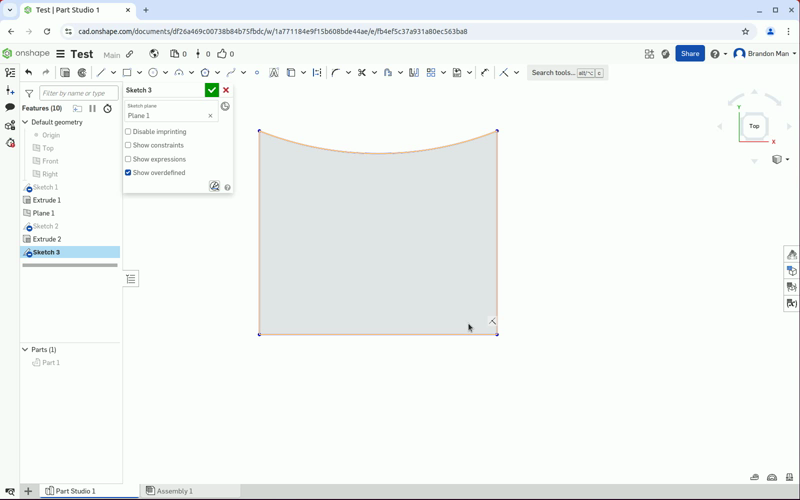
scroll(-6)
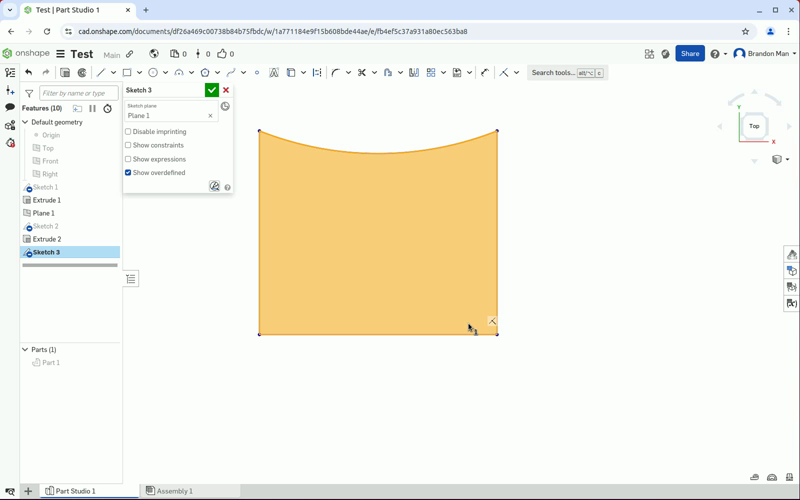
scroll(-6)
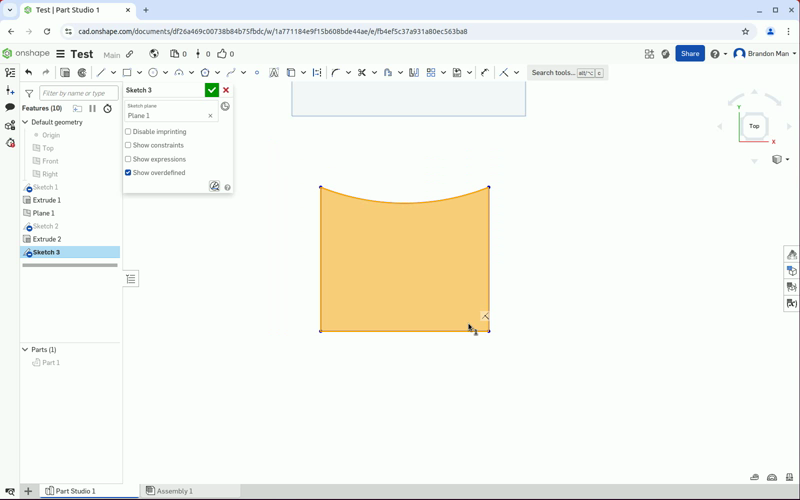
scroll(-6)
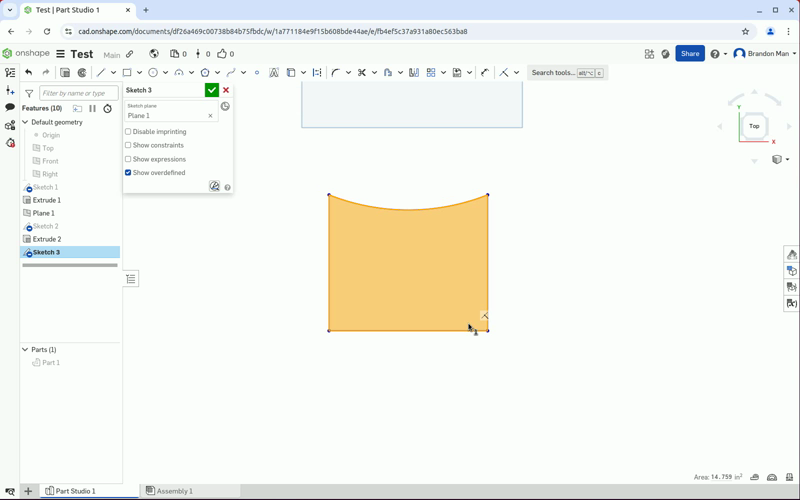
scroll(-6)
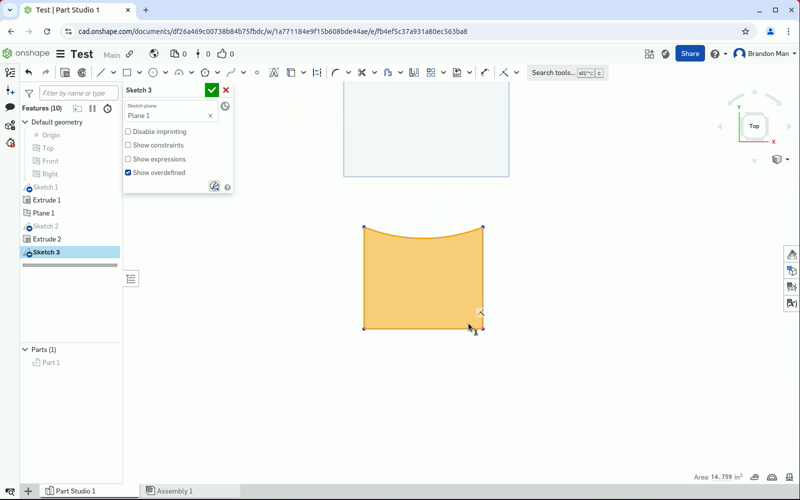
scroll(-6)
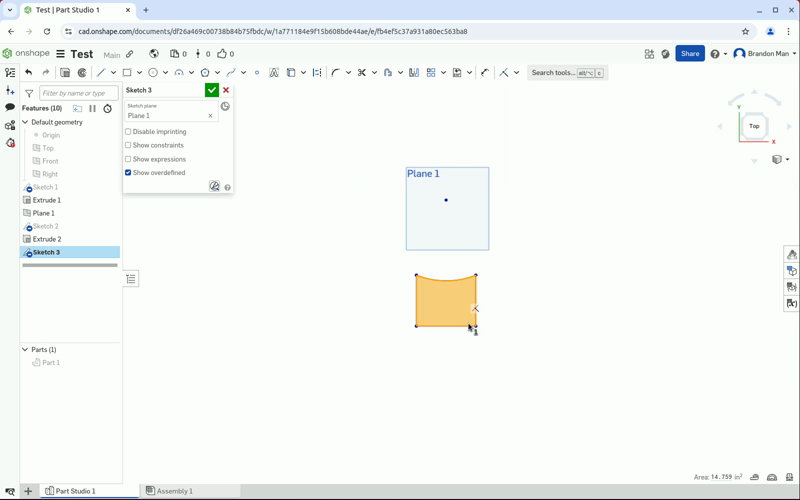
scroll(-6)
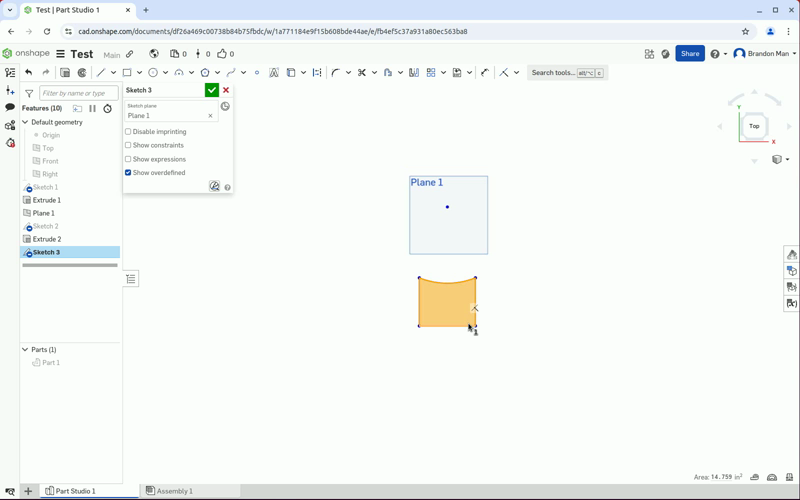
scroll(-6)
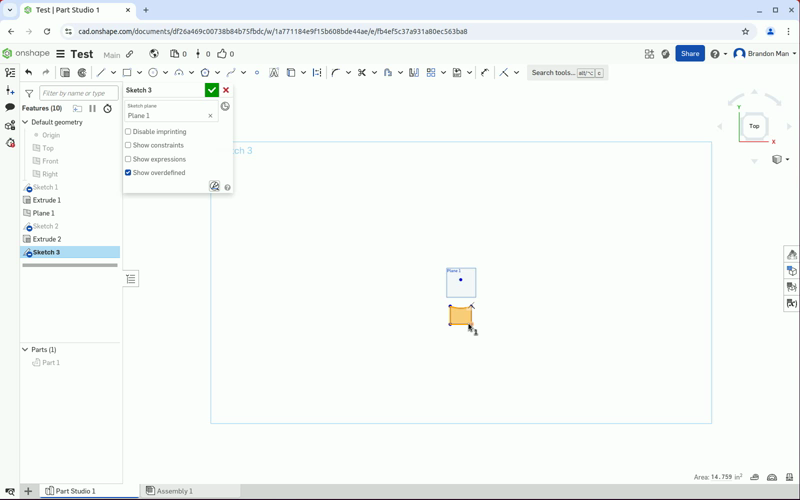
mouse_move(73, 352)
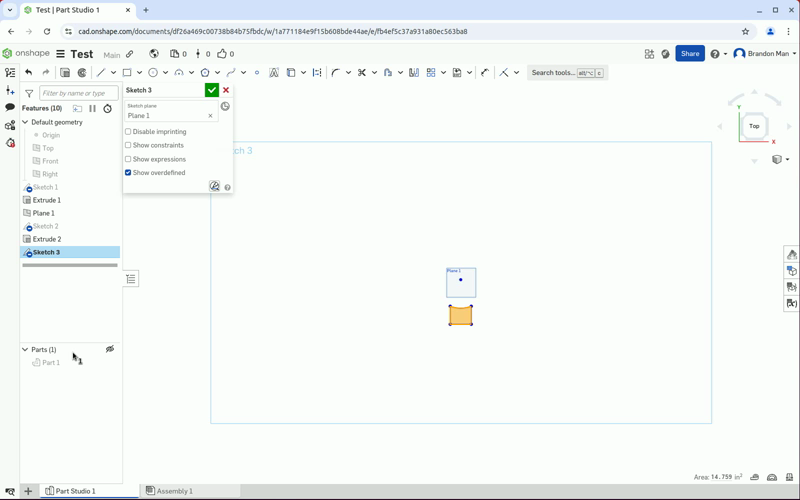
key(shift+y)
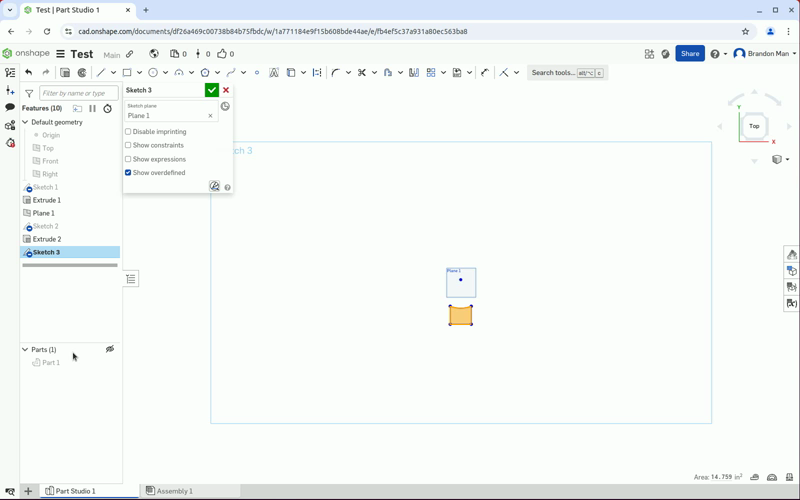
key(shift+e)
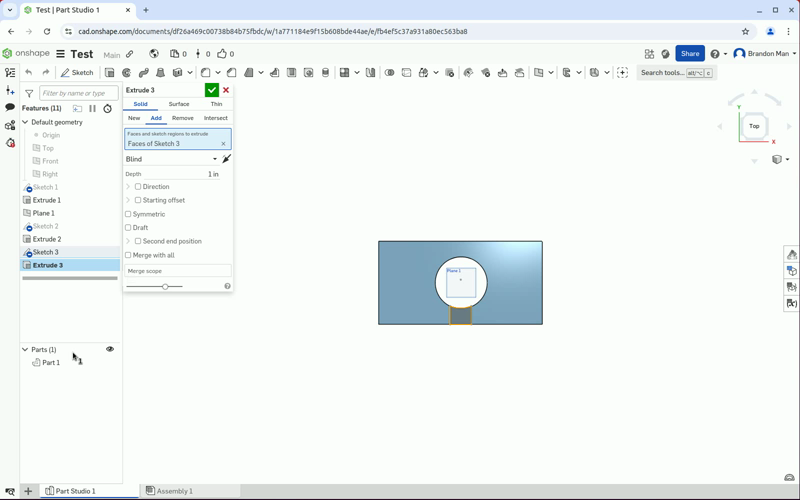
mouse_move(143, 106)
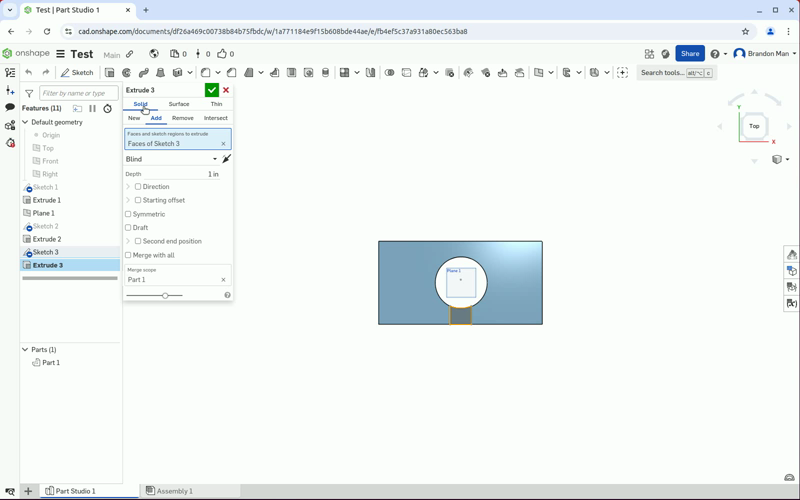
click(143, 106)
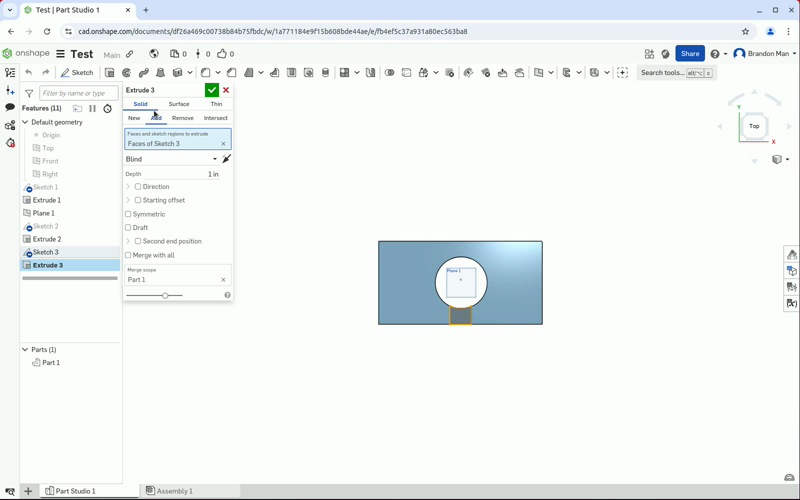
mouse_move(186, 120)
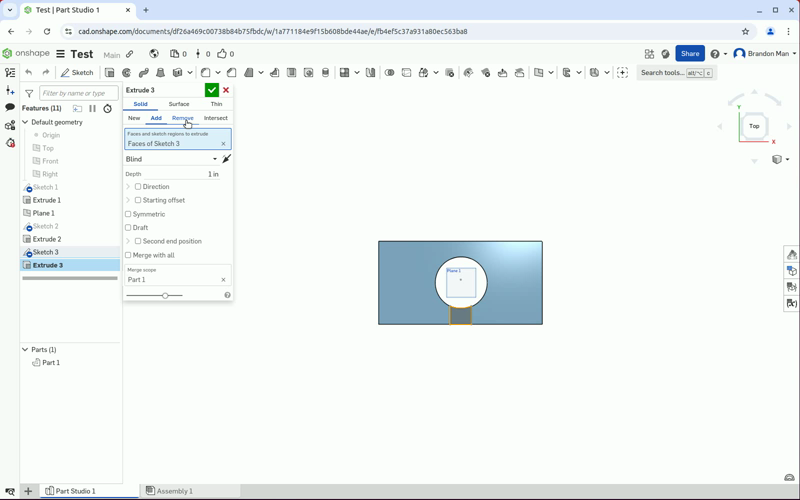
click(186, 120)
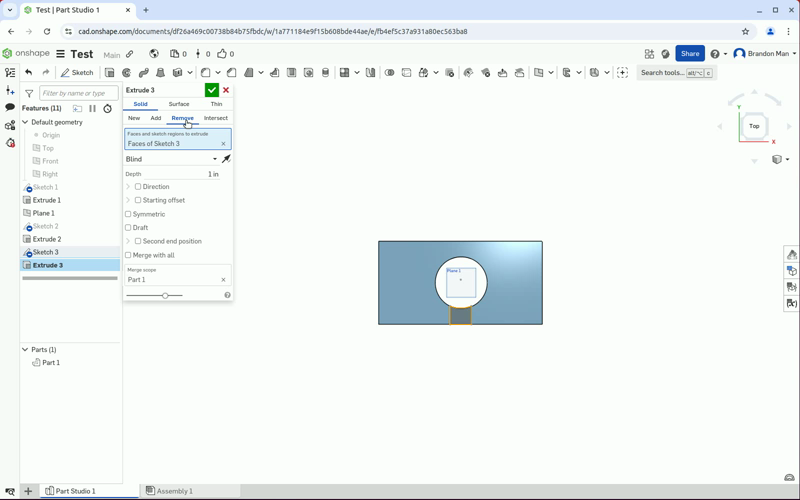
key(tab, 4)
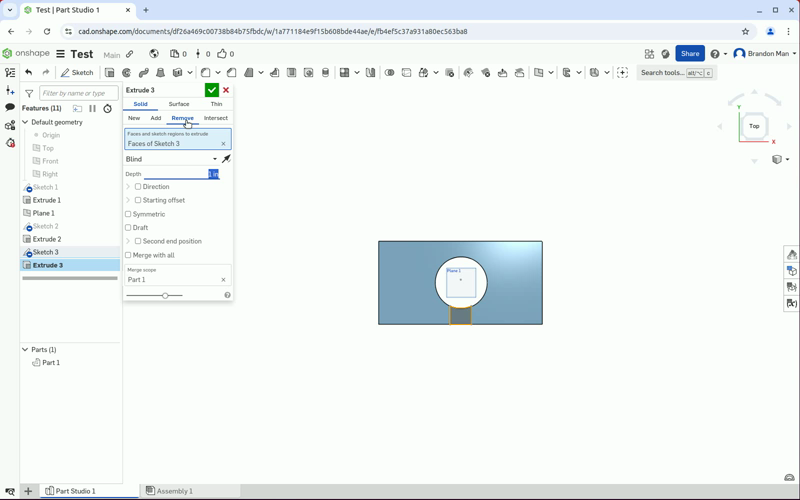
text(0.722)
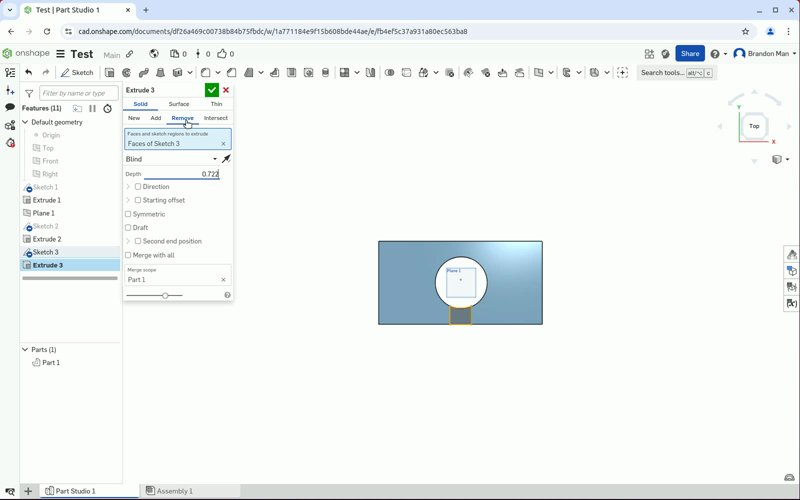
key(tab, 6)
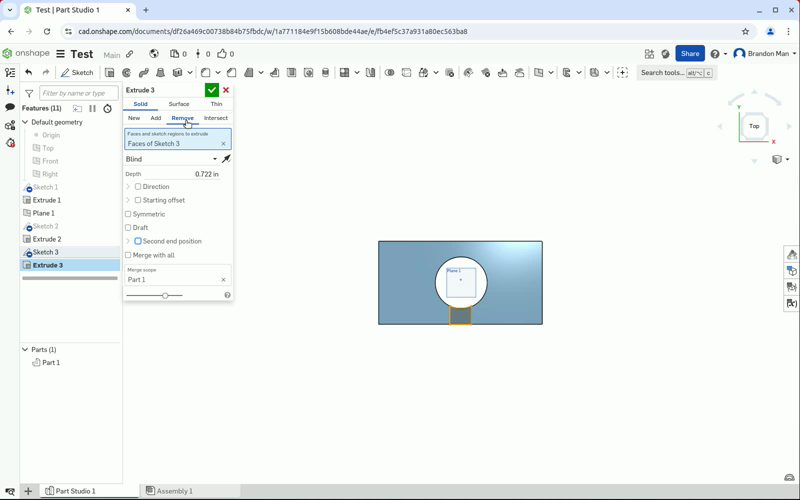
key(space)
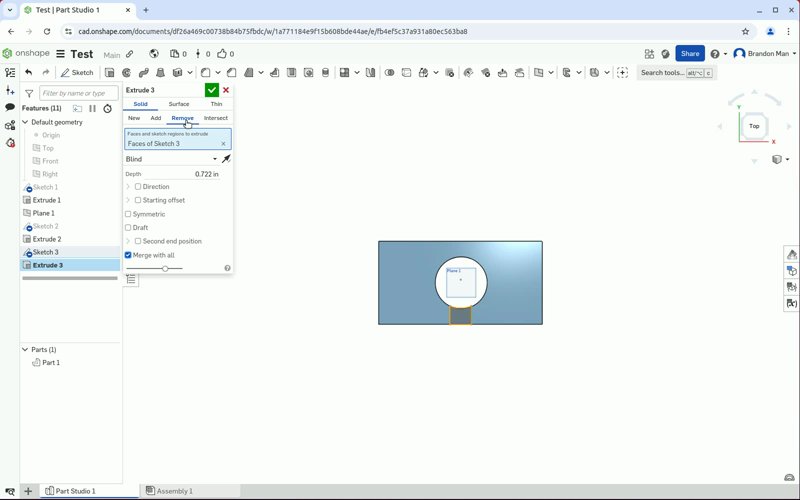
key(enter)
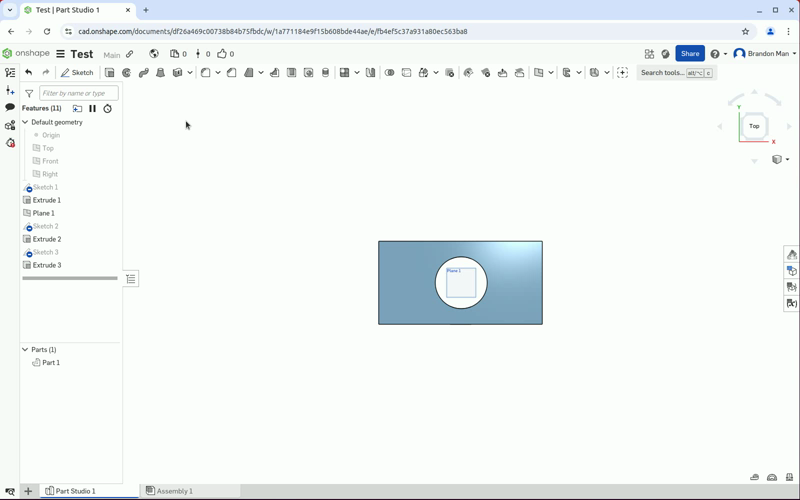
key(shift+h)
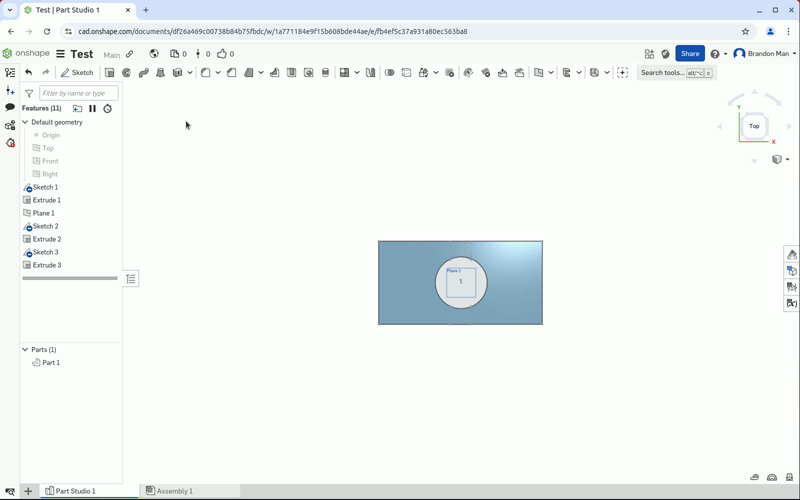
key(shift+h)
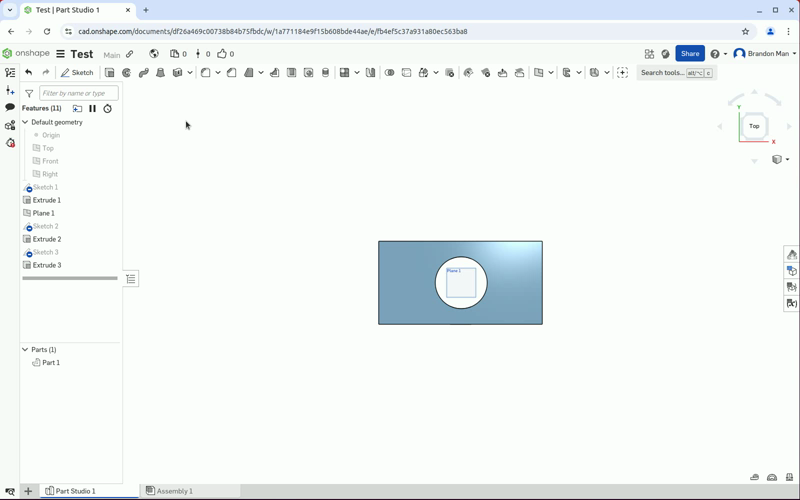
mouse_move(73, 189)
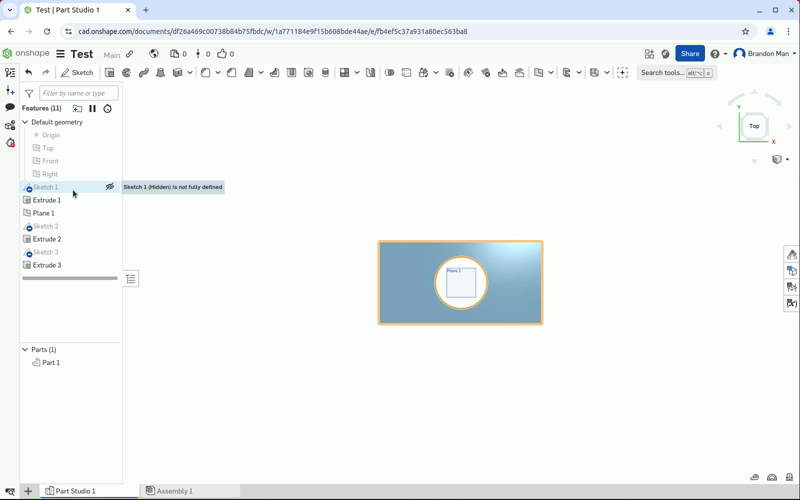
click(73, 189)
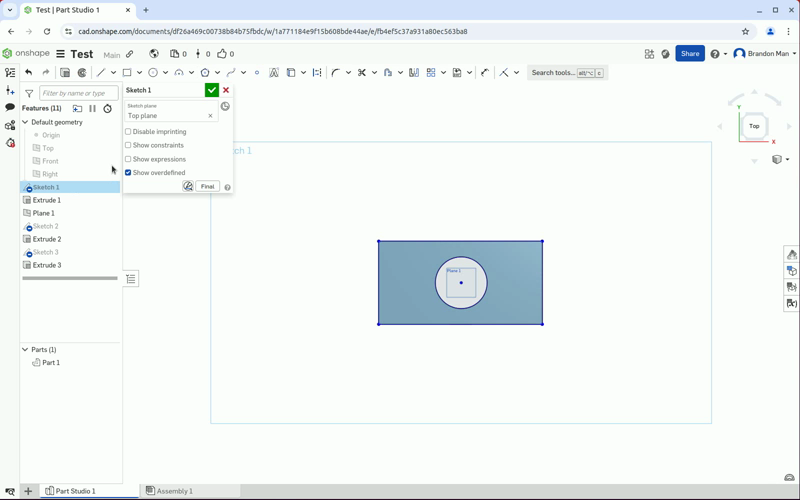
mouse_move(229, 92)
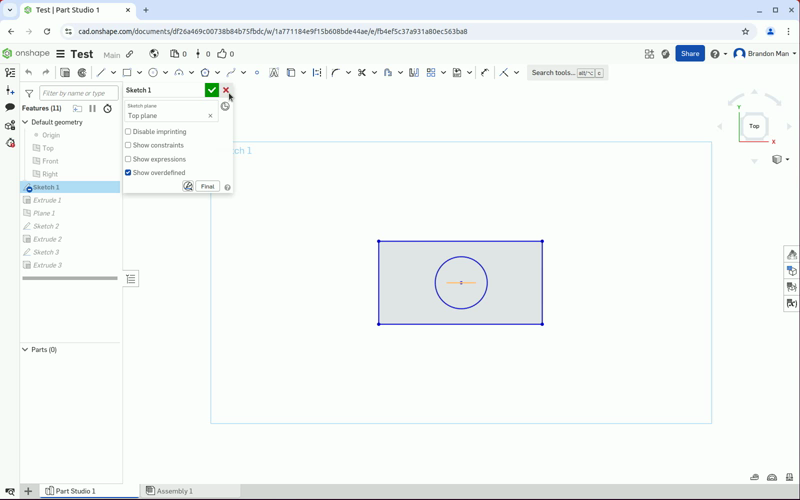
click(229, 92)
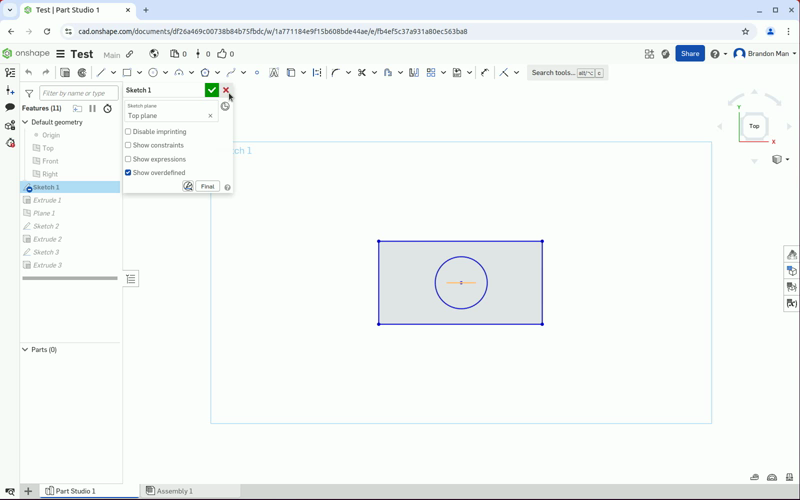
key(shift+s)
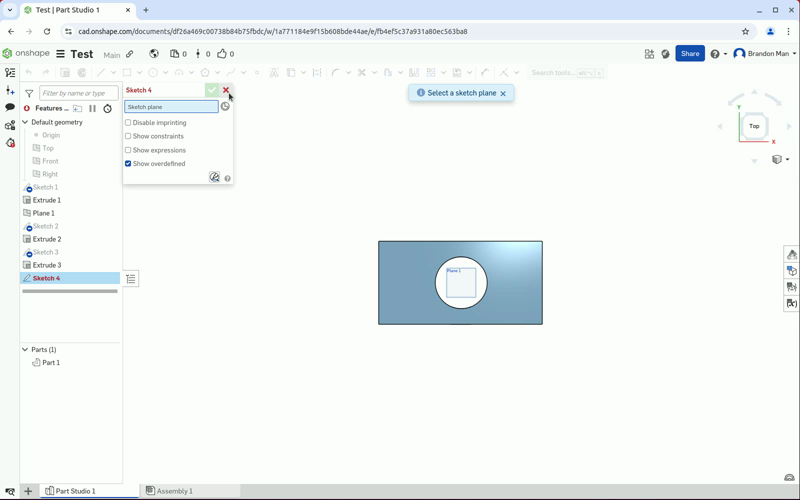
mouse_move(73, 215)
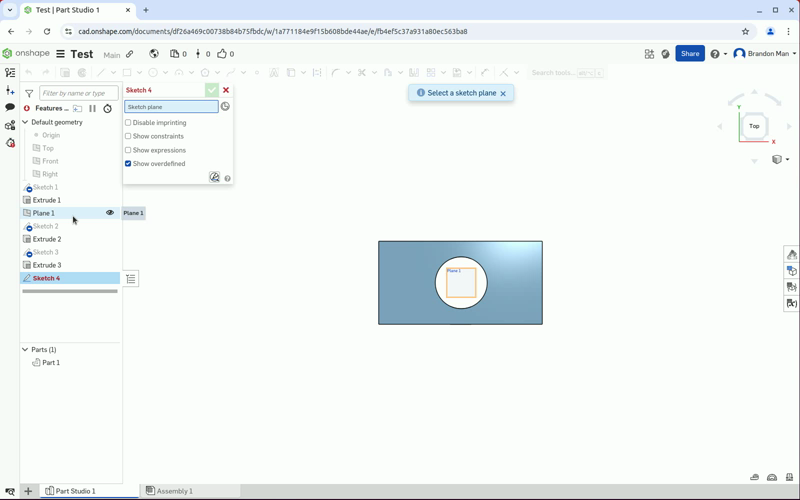
click(73, 215)
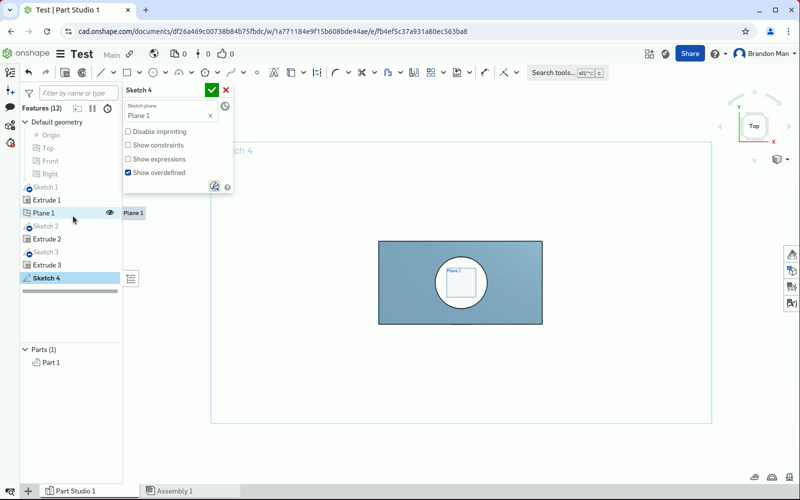
mouse_move(73, 352)
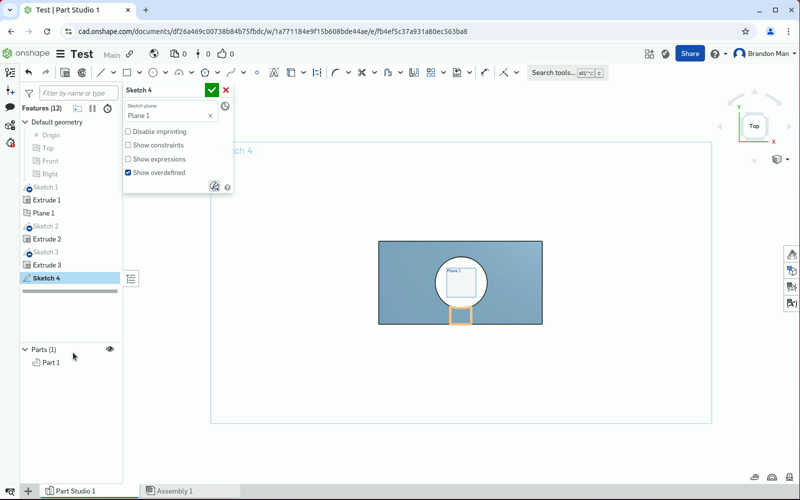
key(y)
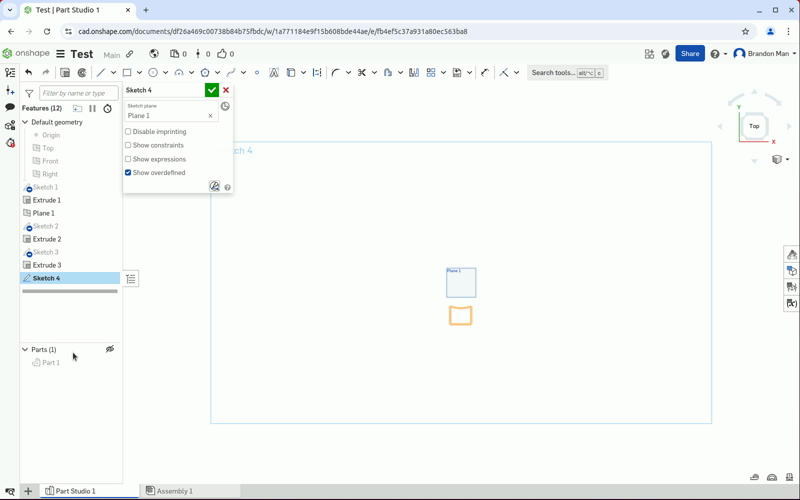
key(l)
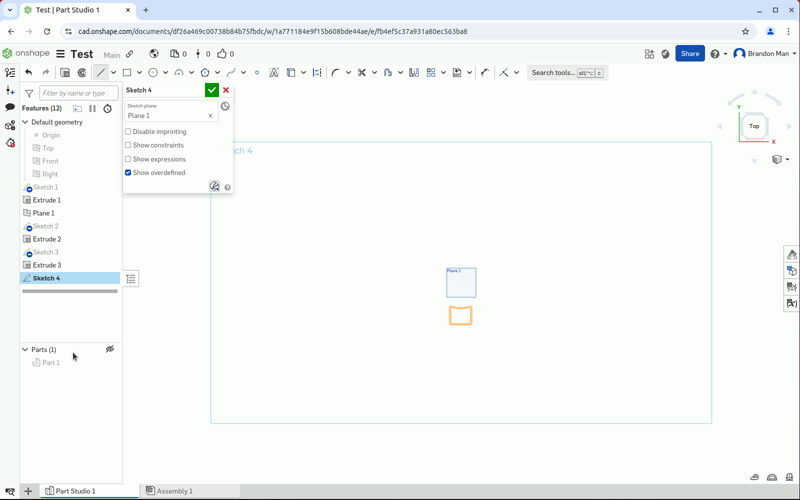
key_down(shift)
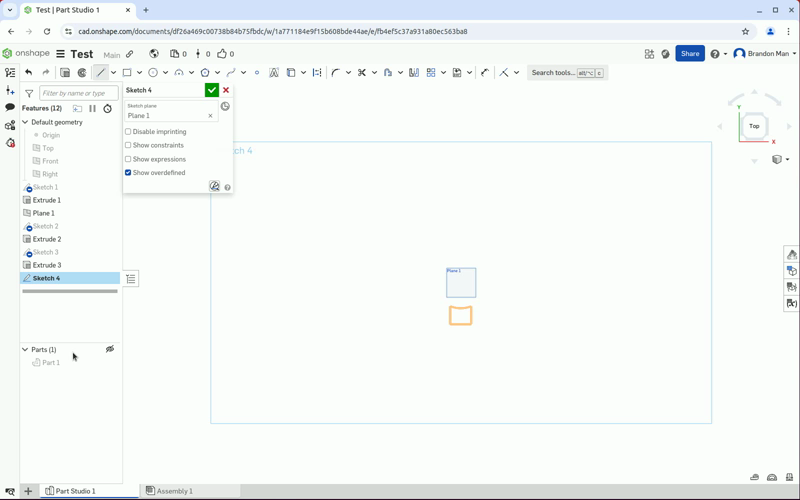
mouse_move(383, 324)
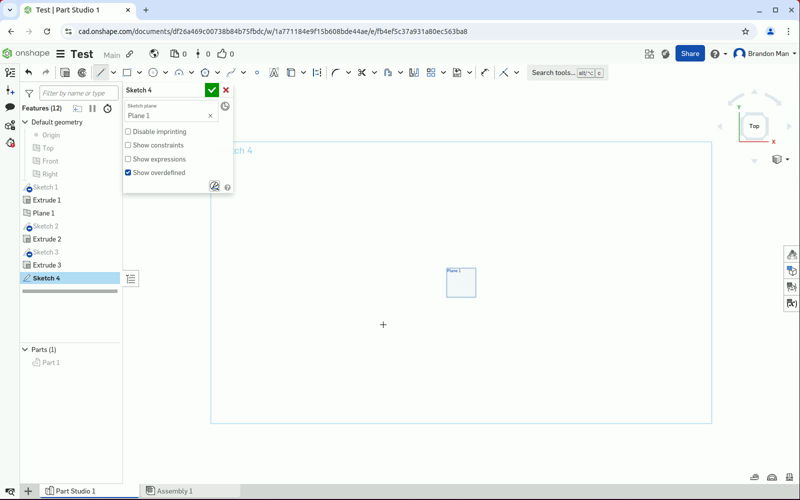
click(383, 324)
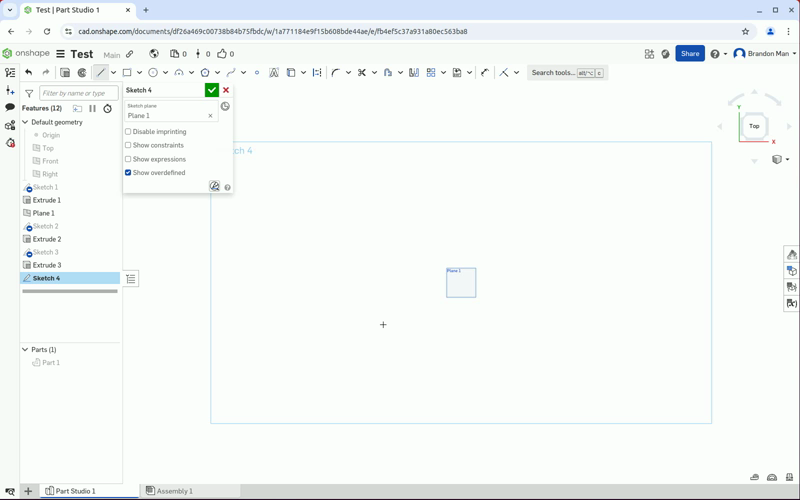
key_up(shift)
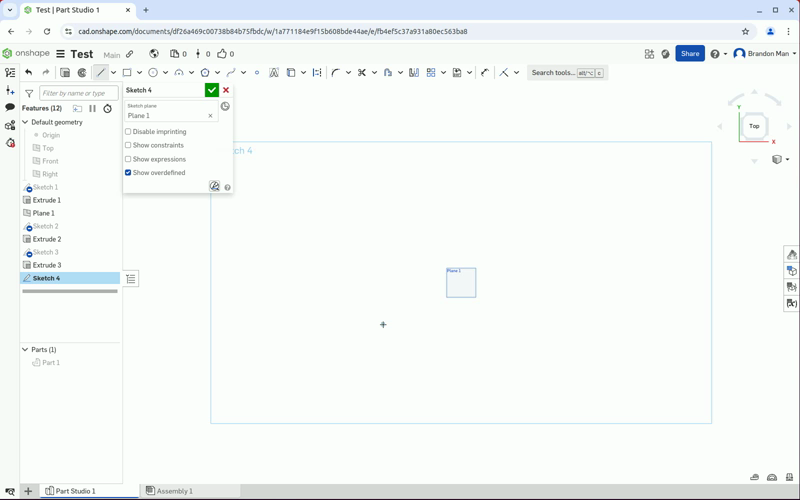
key_down(shift)
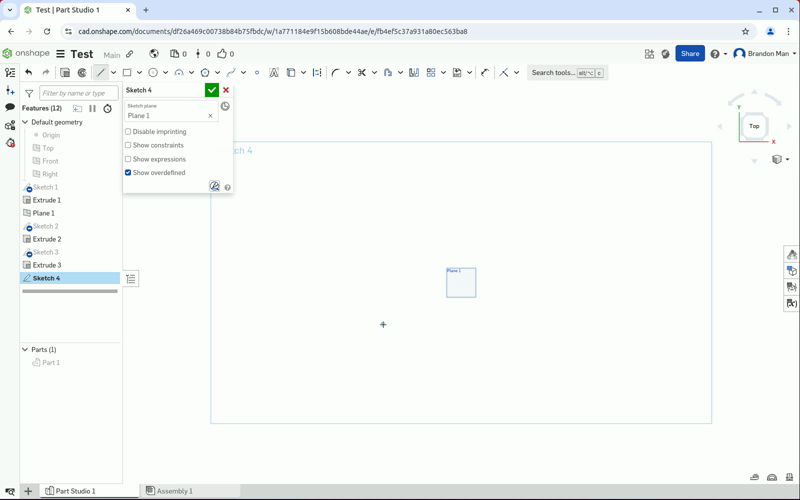
mouse_move(413, 324)
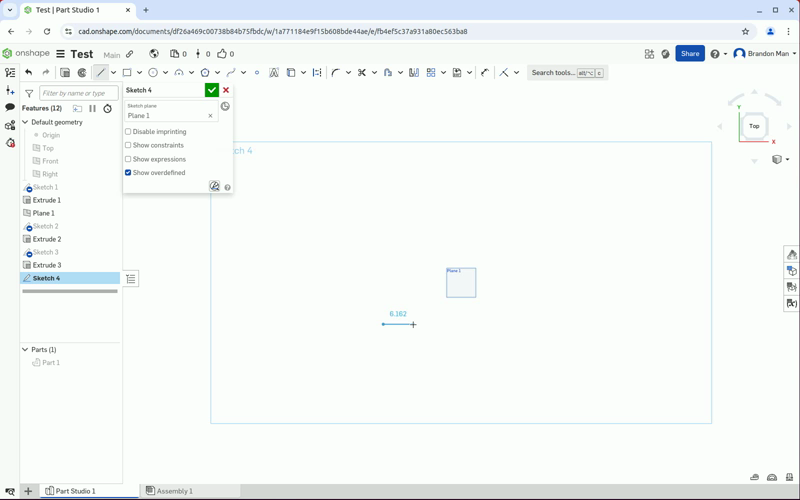
mouse_move(393, 324)
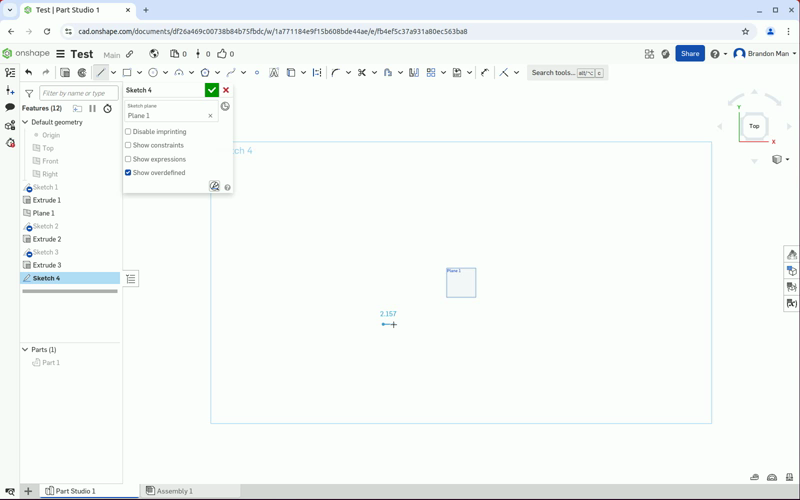
click(393, 324)
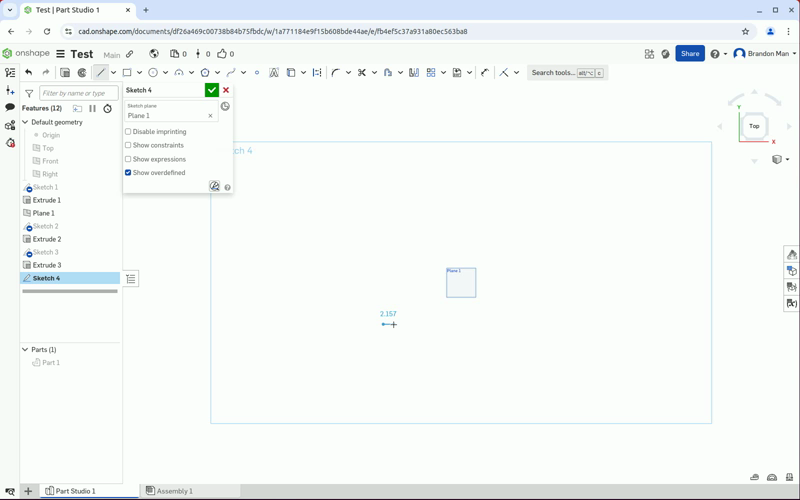
key_up(shift)
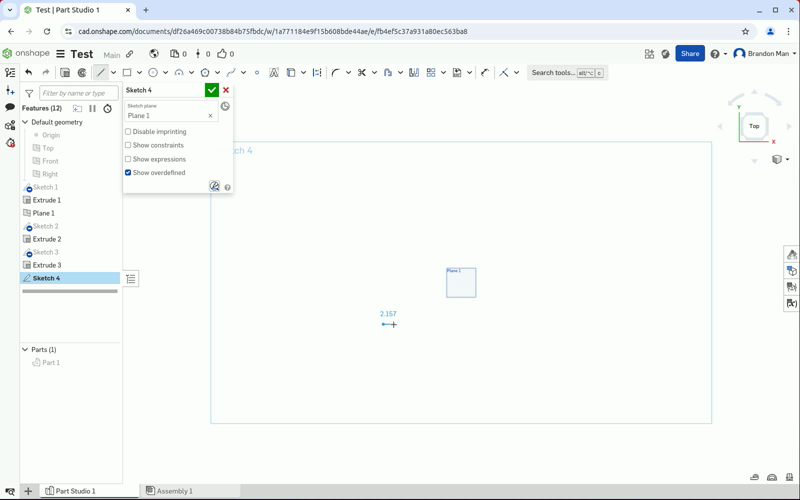
key_down(shift)
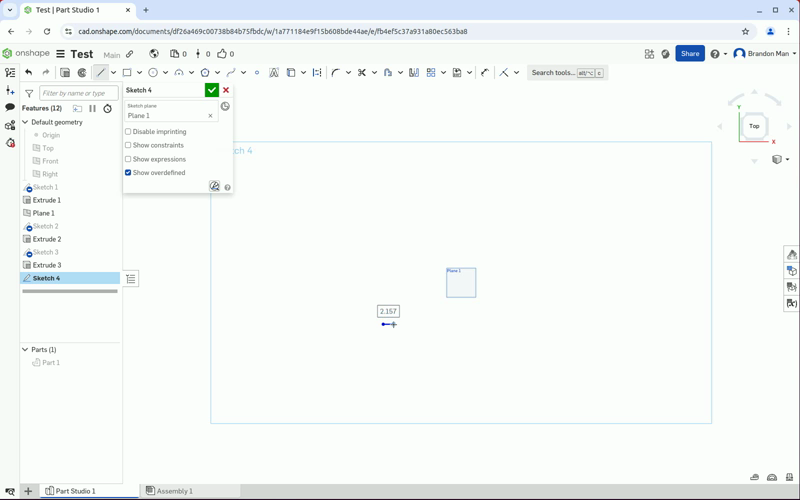
mouse_move(393, 241)
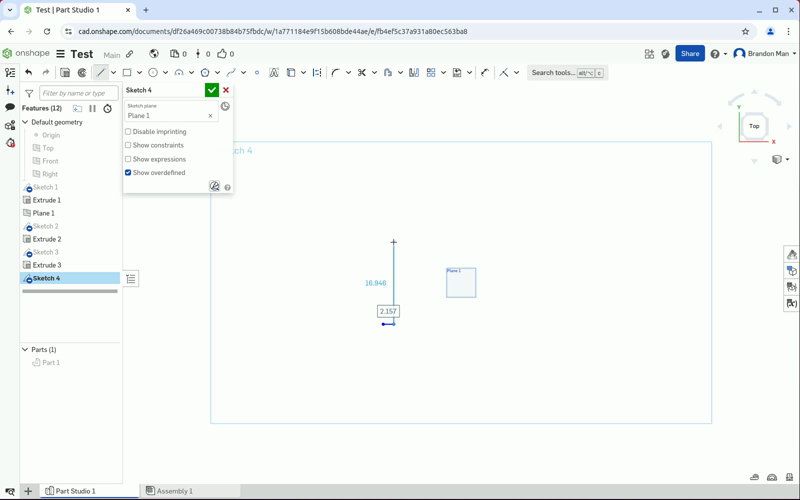
click(393, 241)
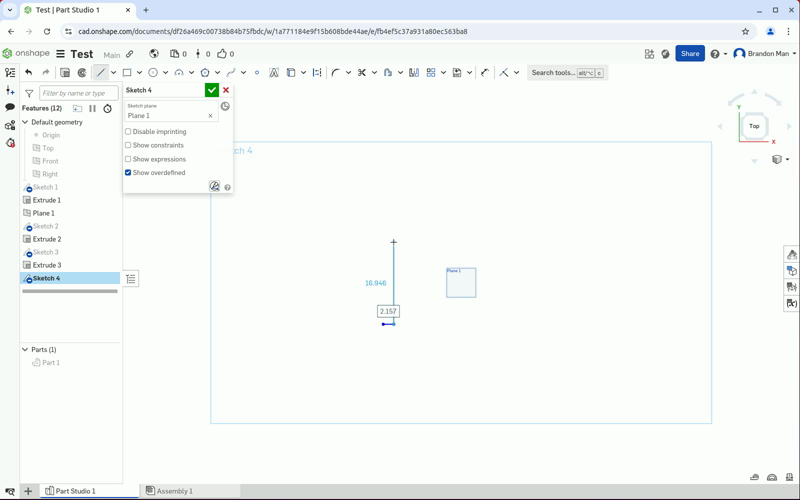
key_up(shift)
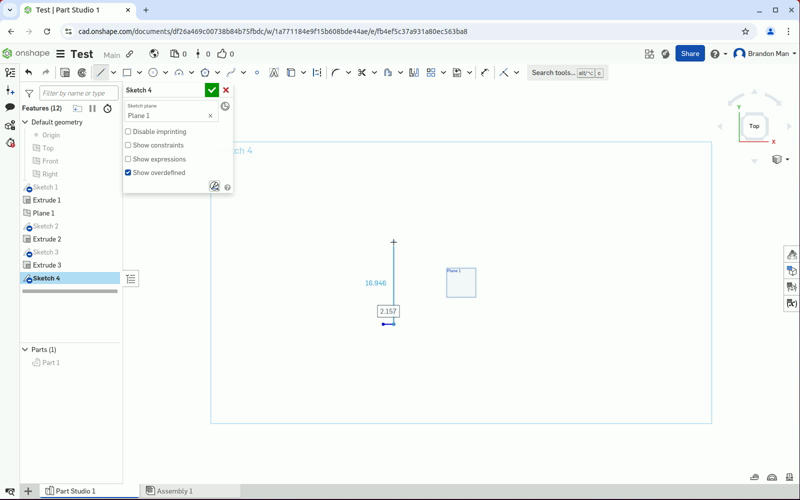
key_down(shift)
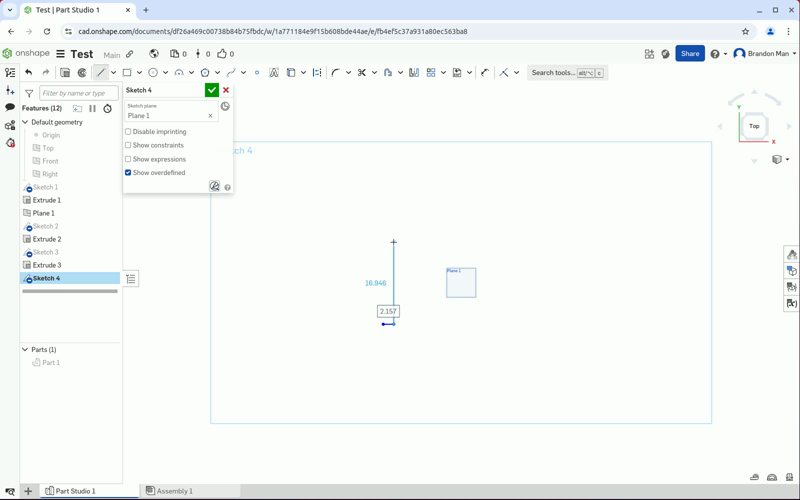
mouse_move(423, 241)
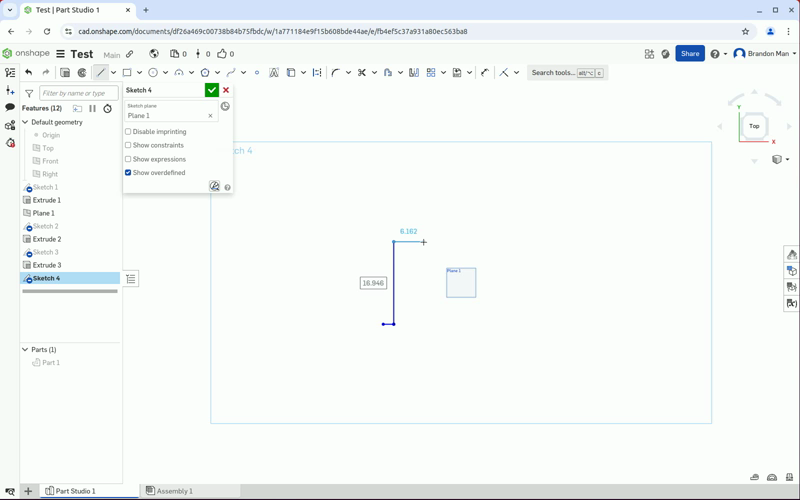
mouse_move(383, 241)
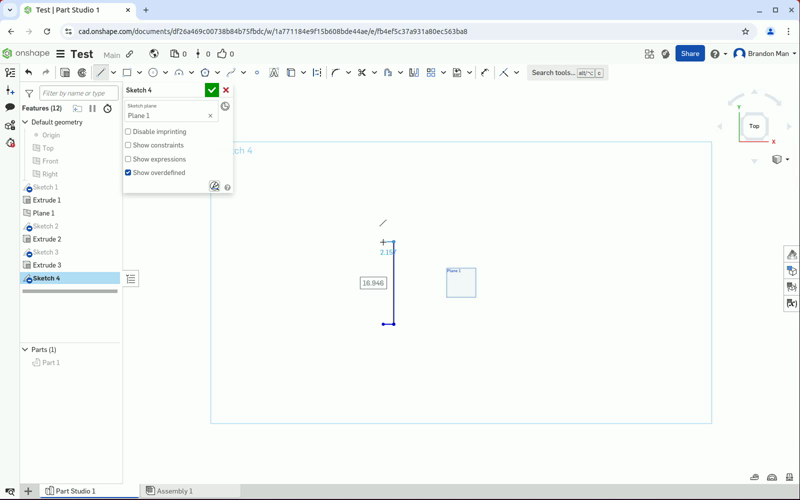
click(383, 241)
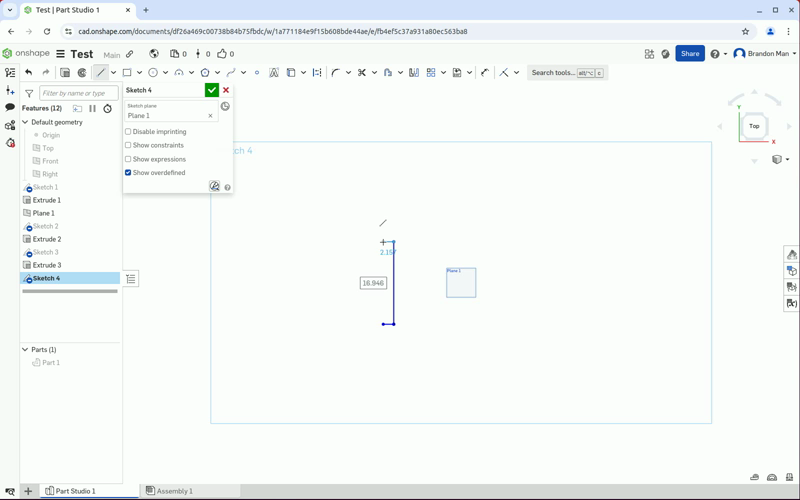
key_up(shift)
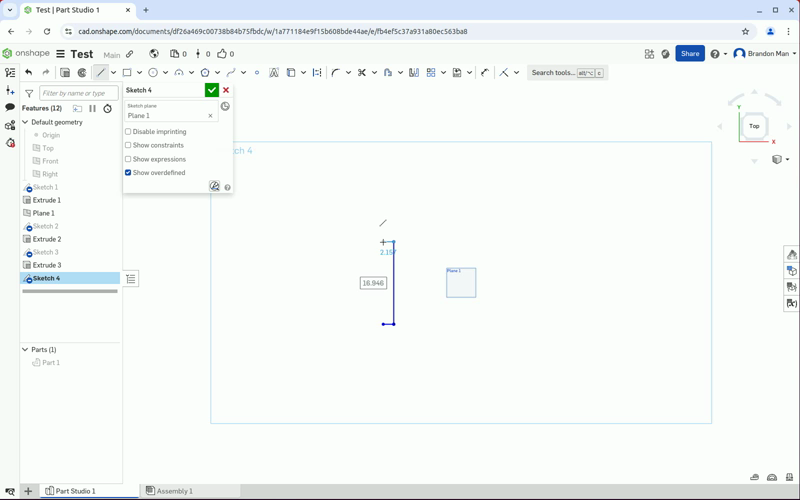
key_down(shift)
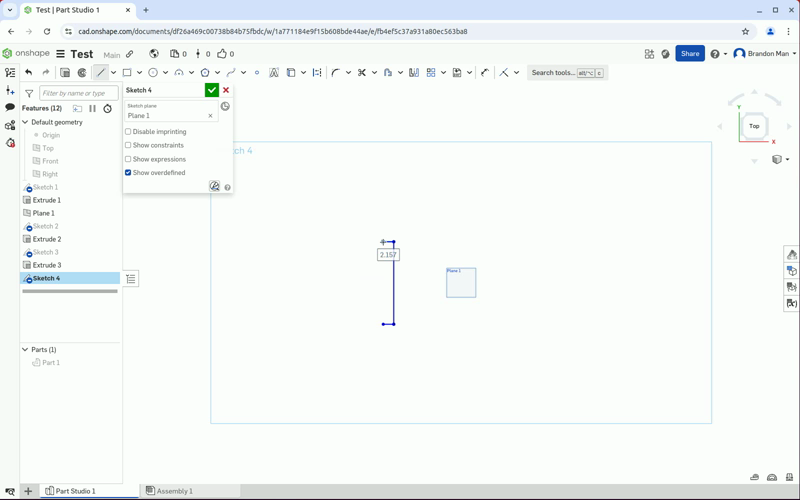
mouse_move(383, 324)
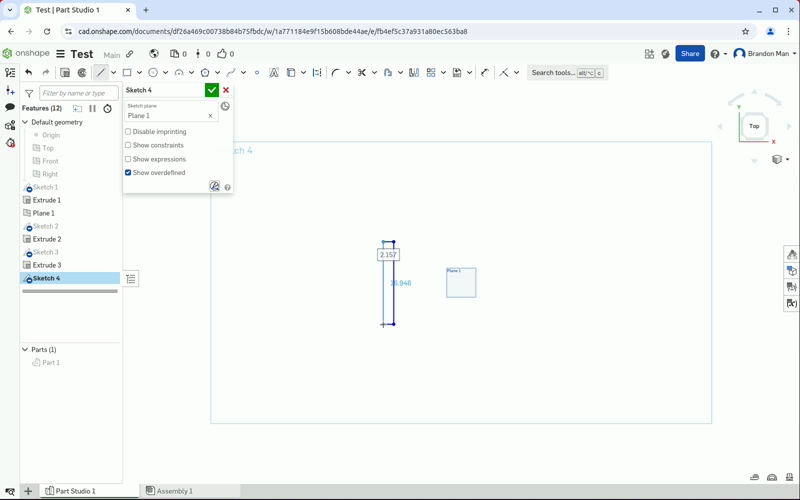
key_up(shift)
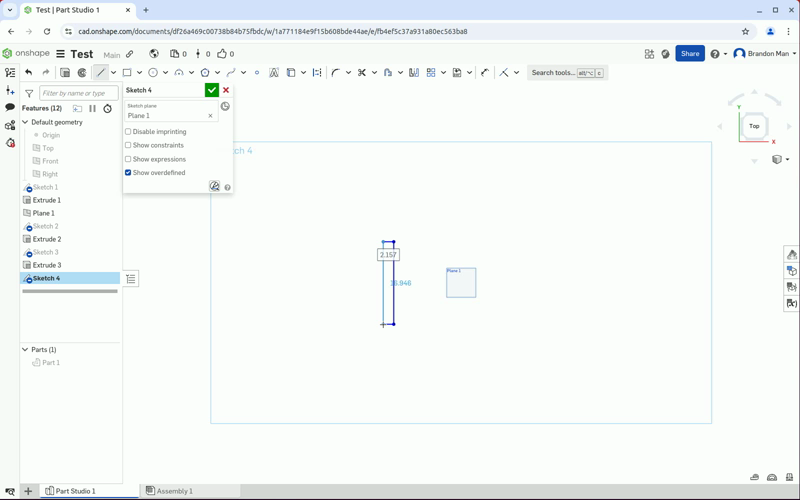
click(383, 324)
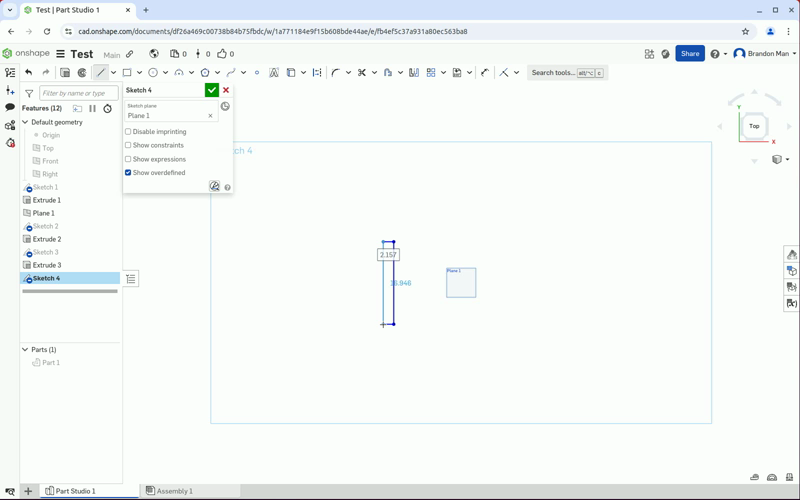
key(esc)
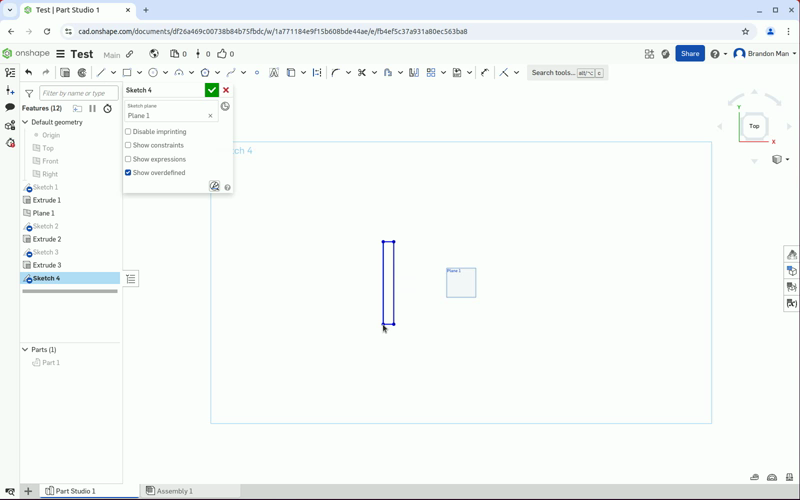
mouse_move(387, 292)
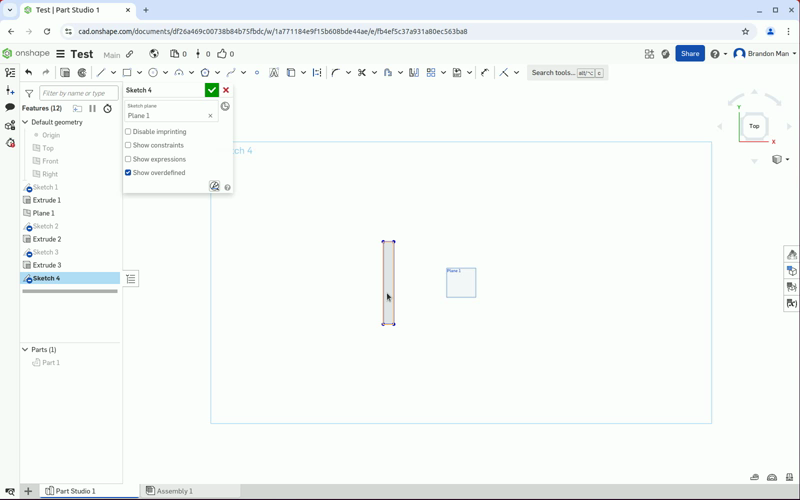
scroll(6)
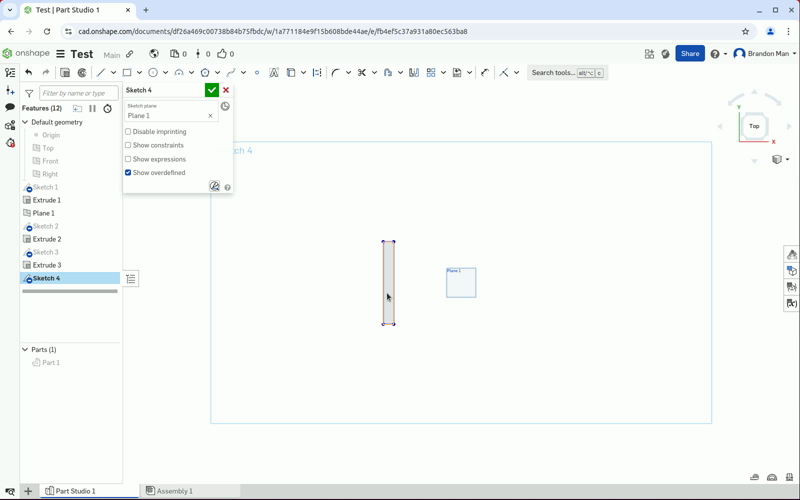
scroll(6)
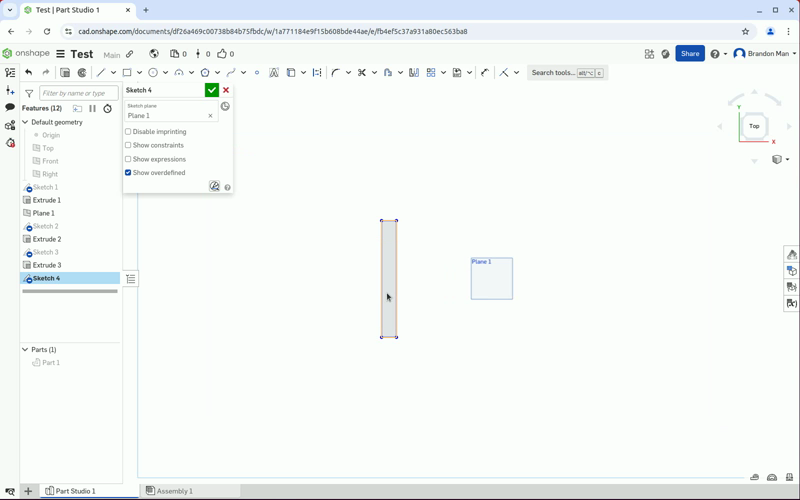
scroll(6)
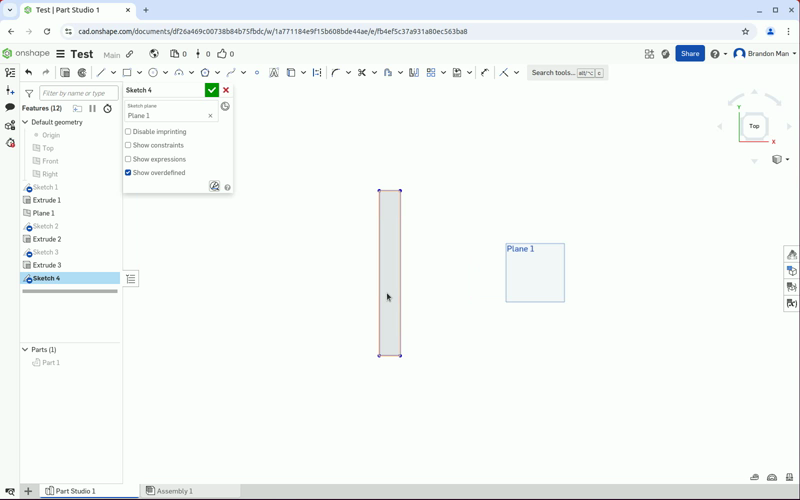
scroll(6)
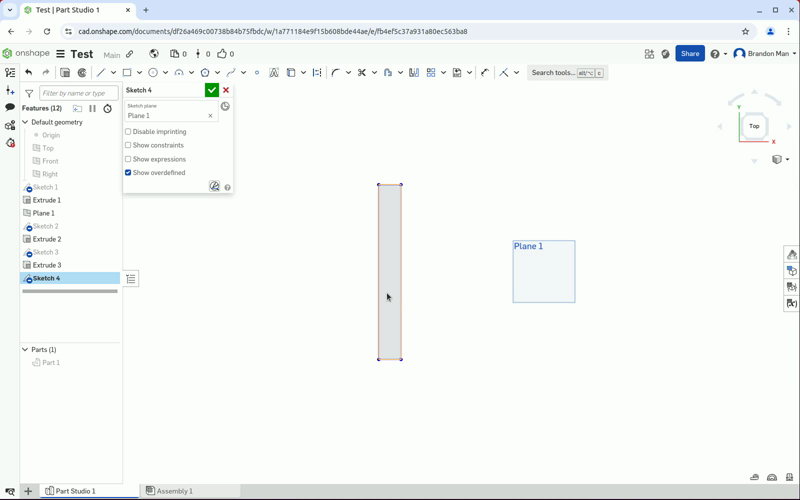
scroll(6)
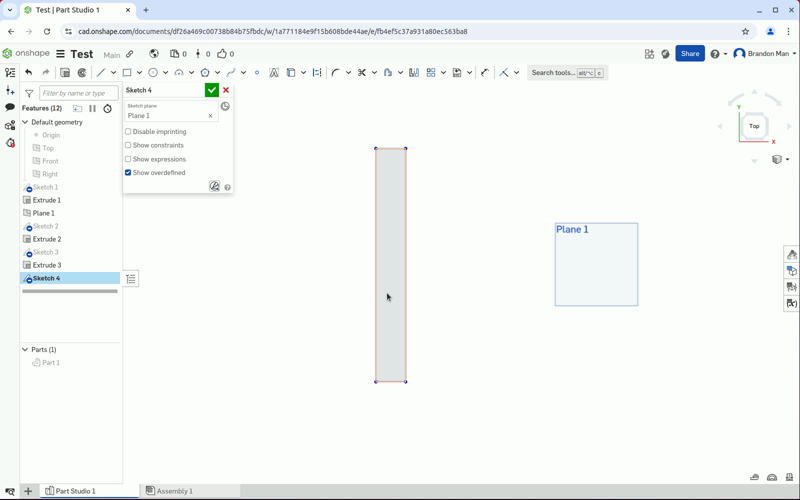
scroll(6)
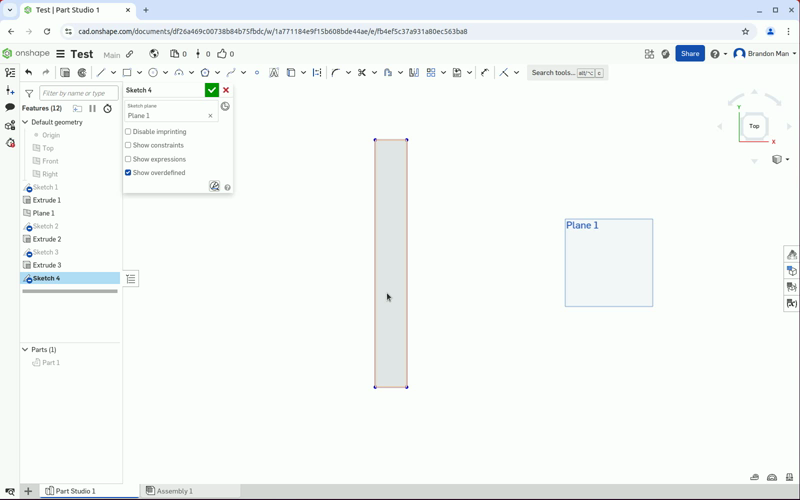
scroll(6)
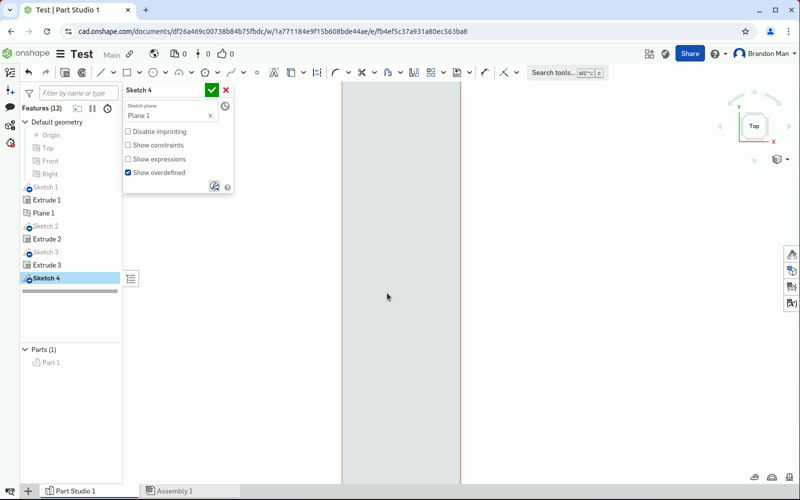
click(387, 292)
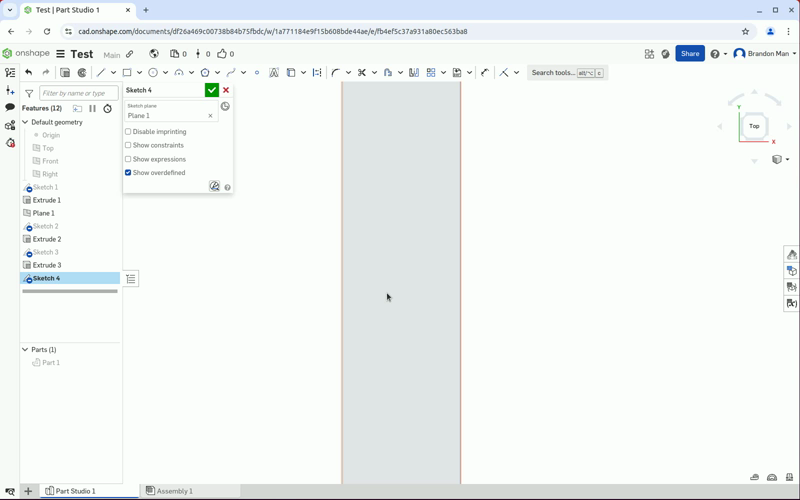
scroll(-6)
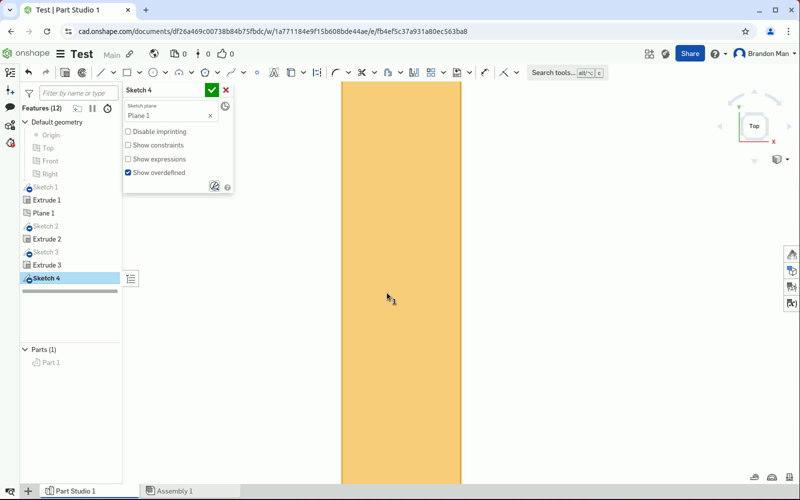
scroll(-6)
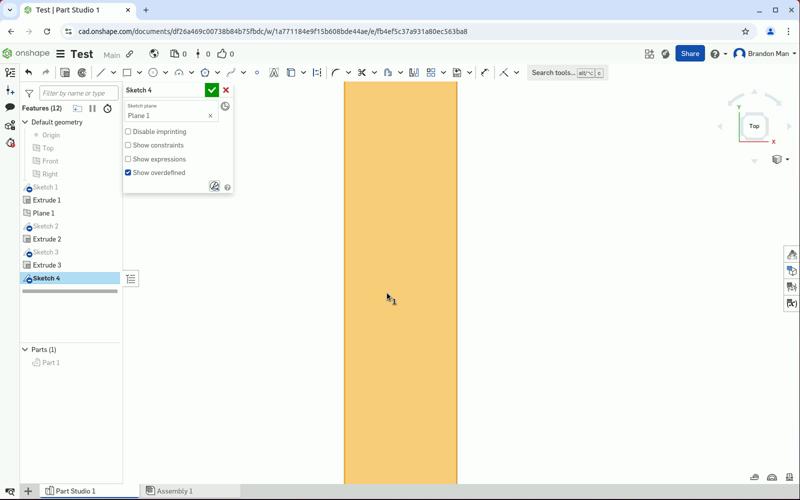
scroll(-6)
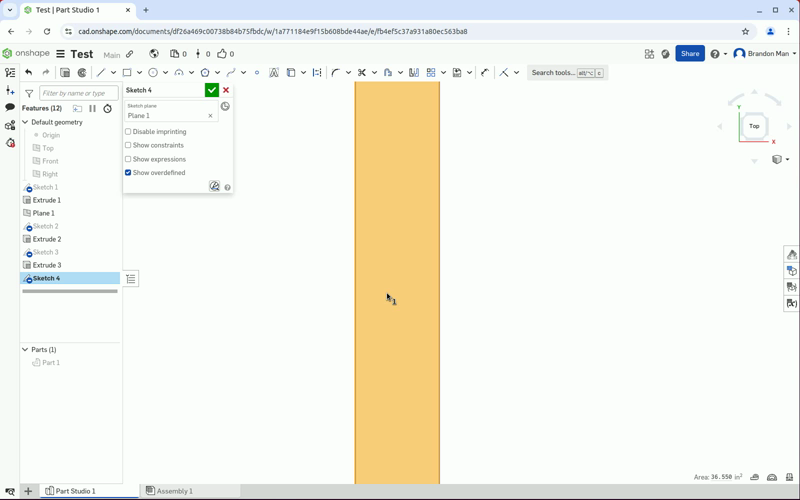
scroll(-6)
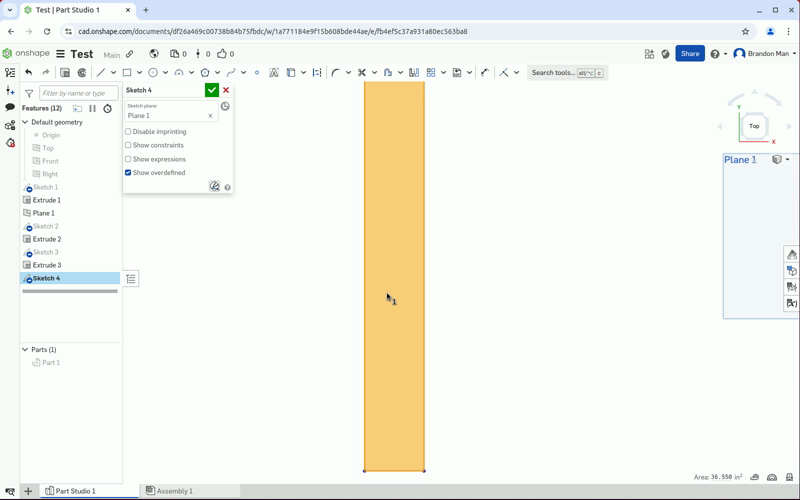
scroll(-6)
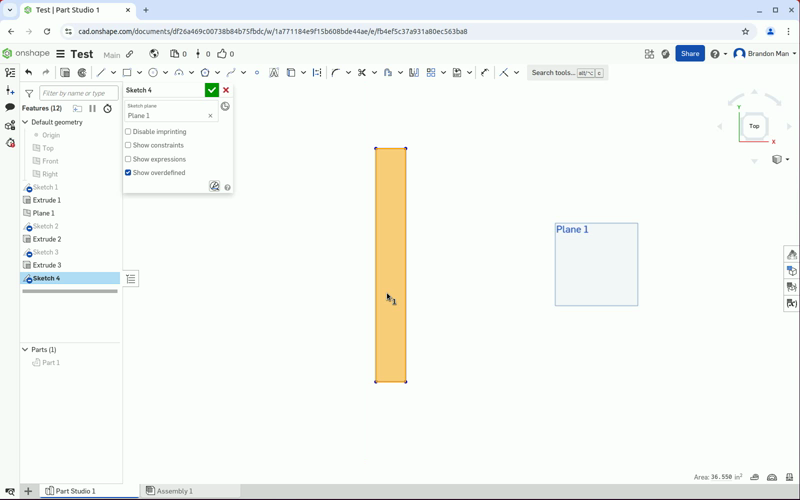
scroll(-6)
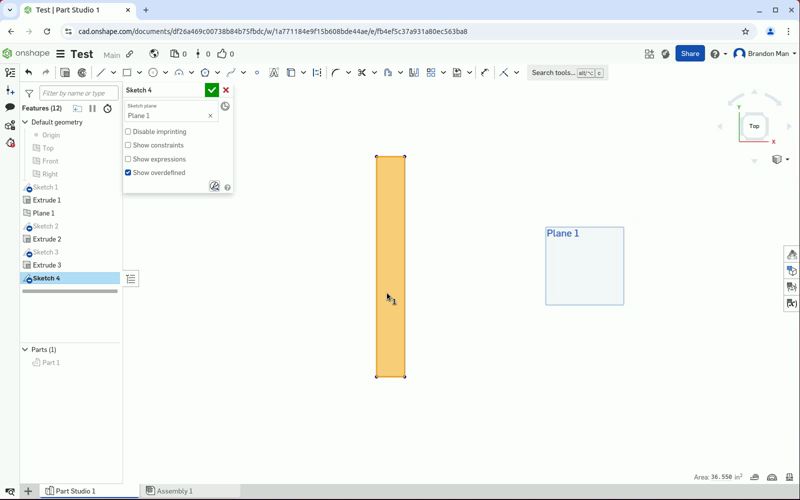
scroll(-6)
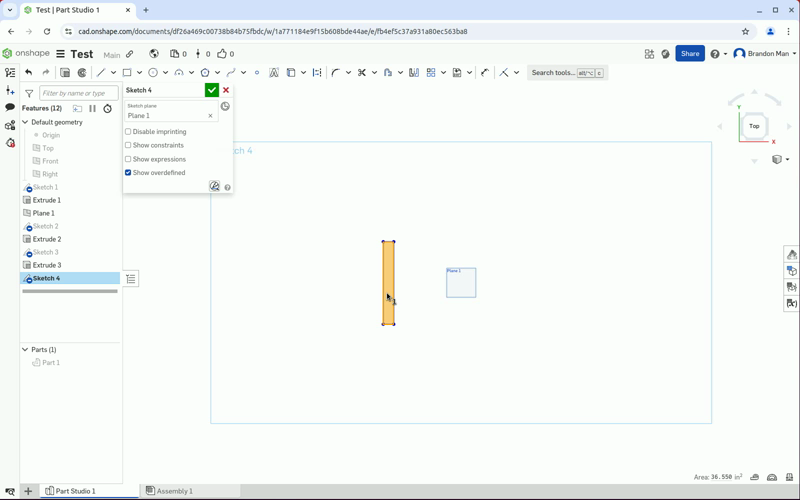
mouse_move(73, 352)
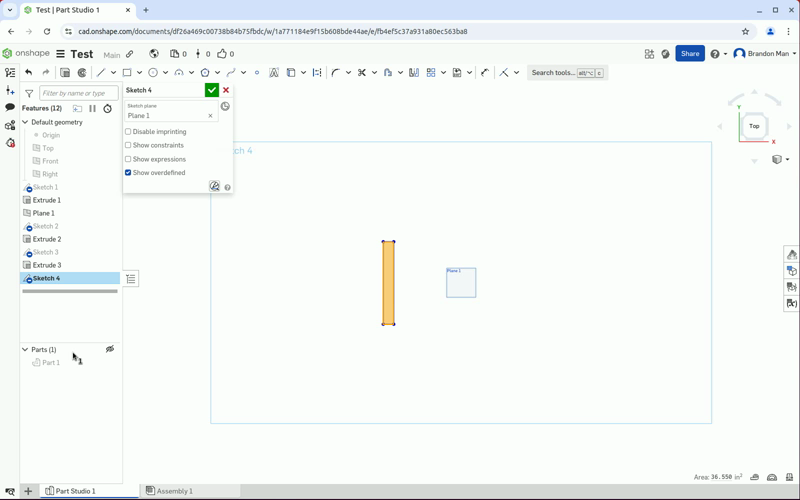
key(shift+y)
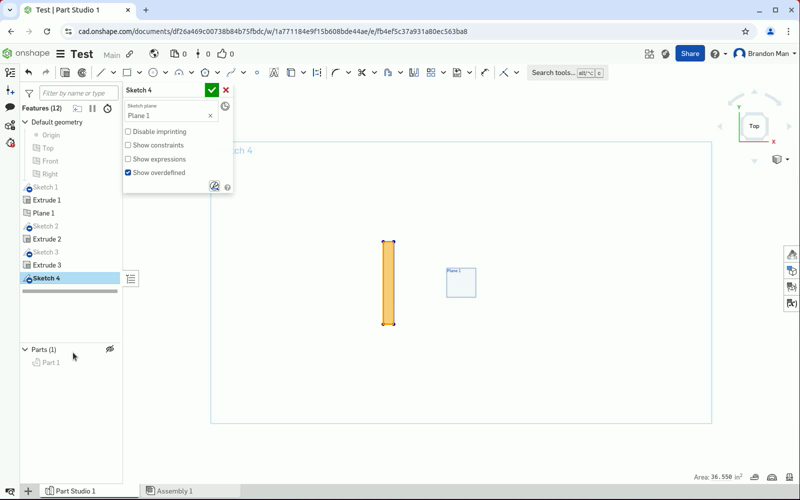
key(shift+e)
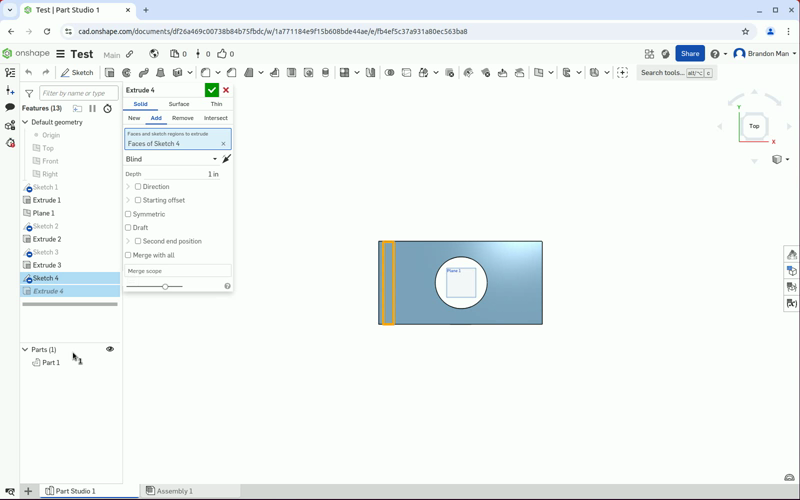
mouse_move(143, 106)
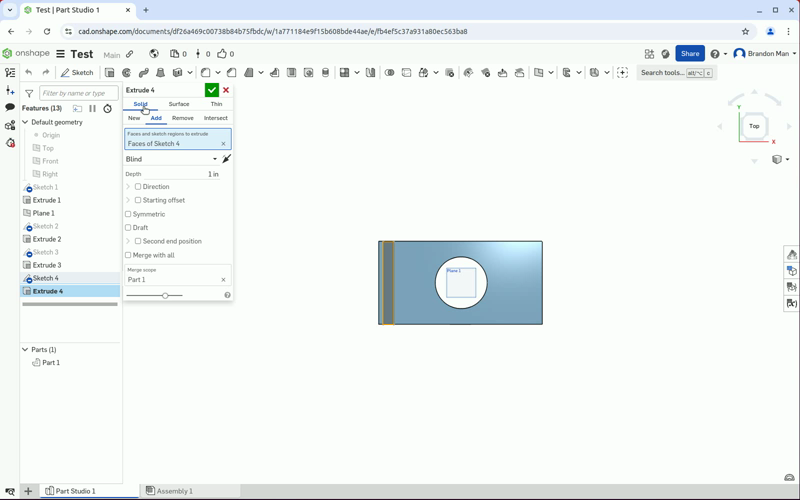
click(143, 106)
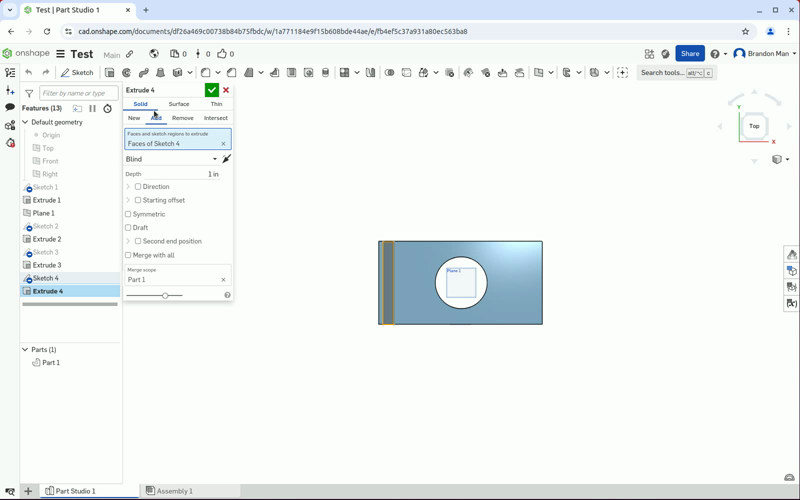
mouse_move(186, 120)
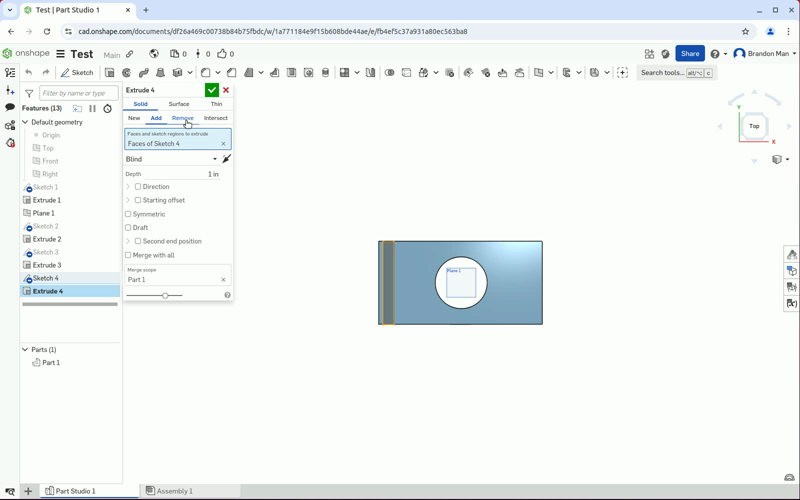
click(186, 120)
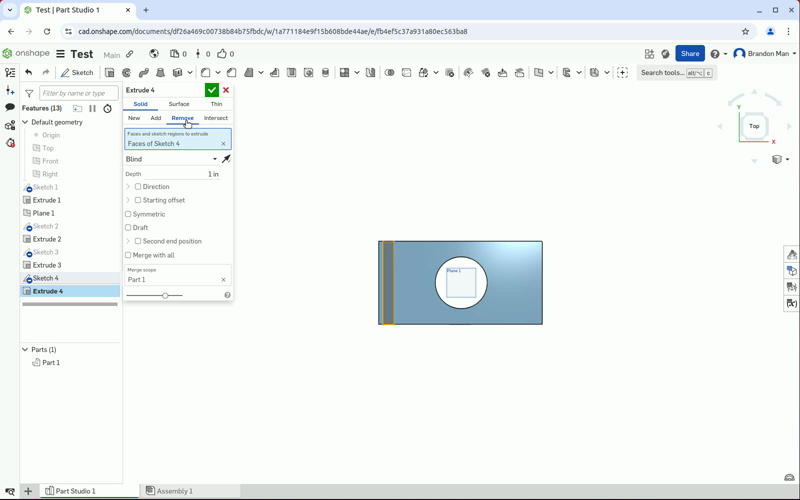
key(tab, 4)
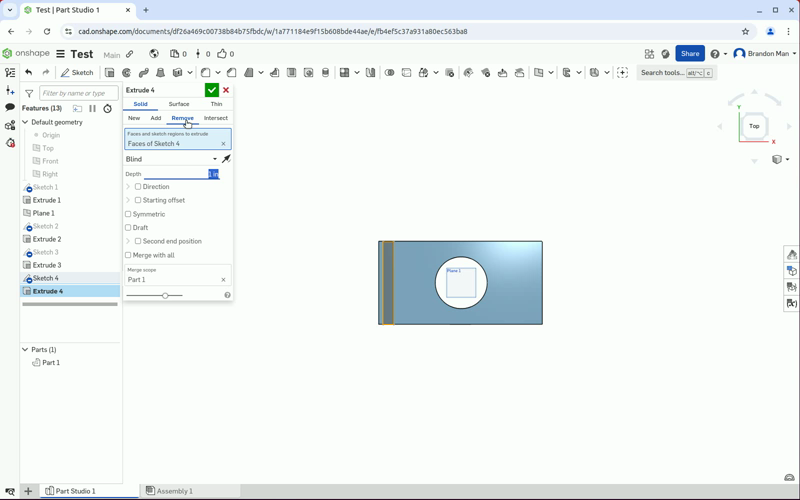
text(0.722)
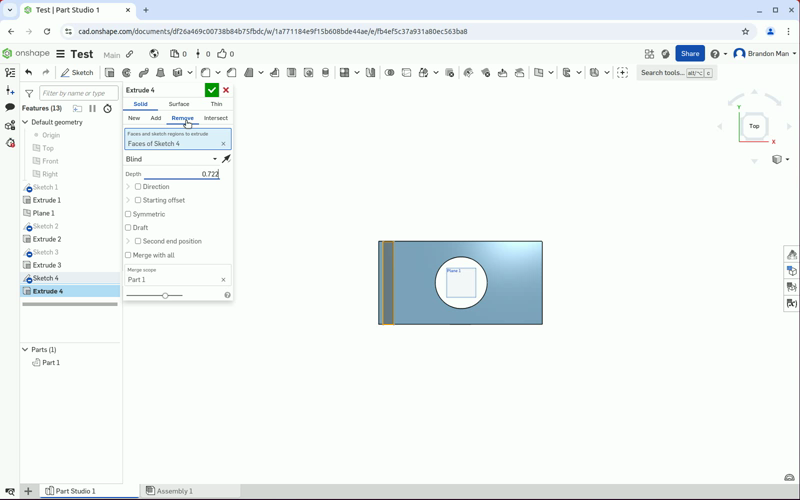
key(tab, 6)
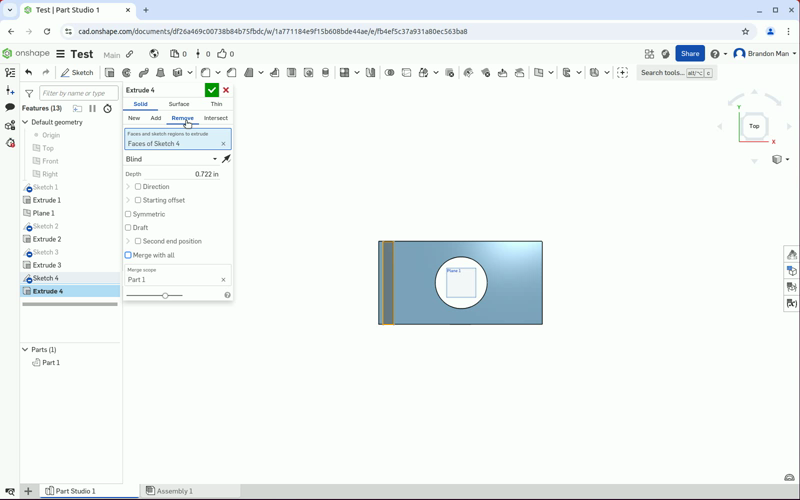
key(space)
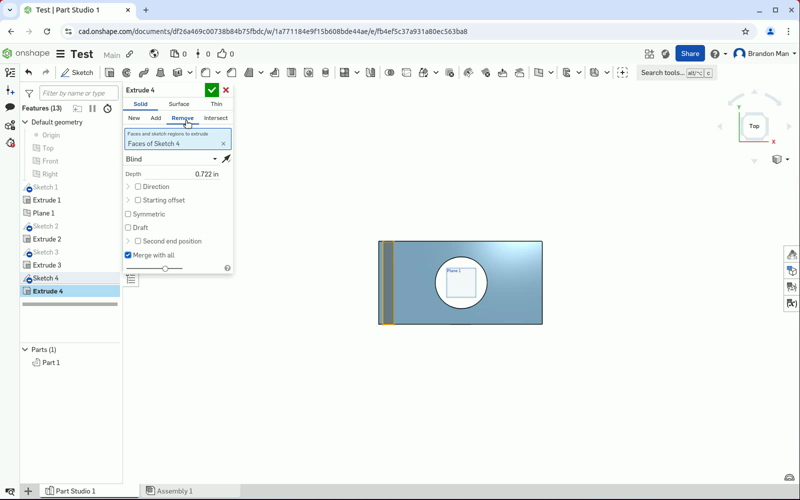
key(enter)
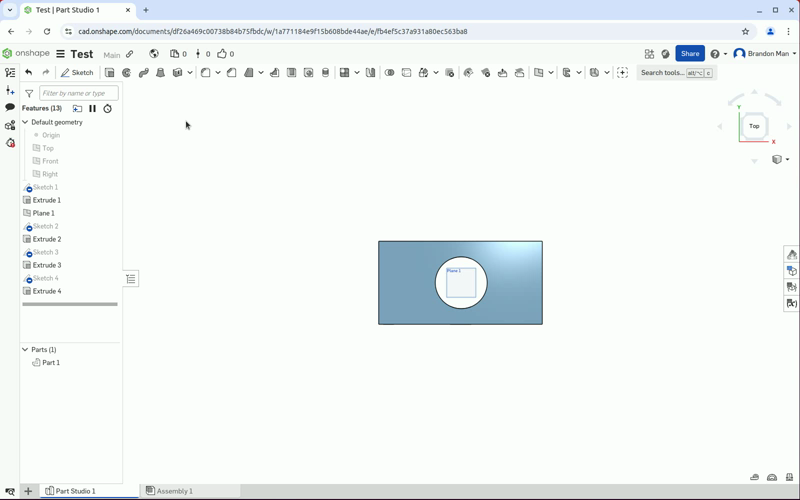
key(shift+h)
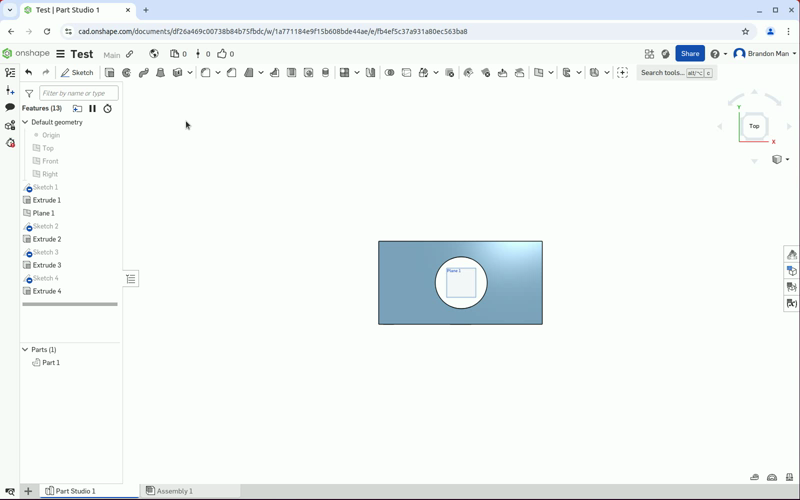
key(shift+h)
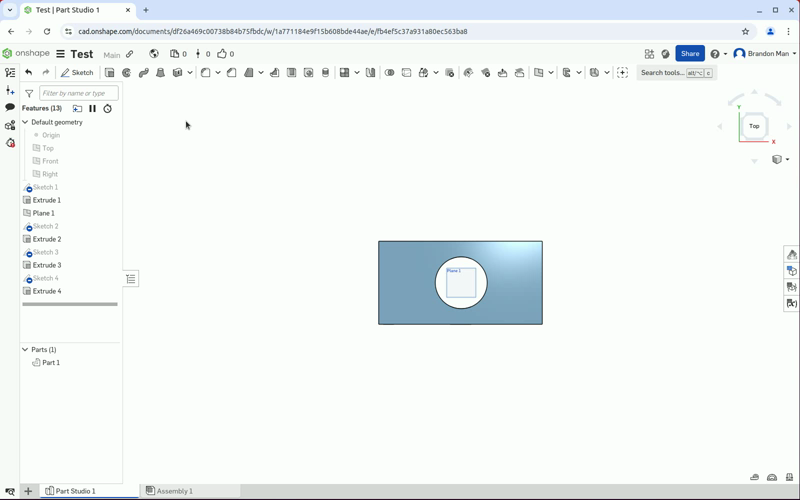
key(shift+7)
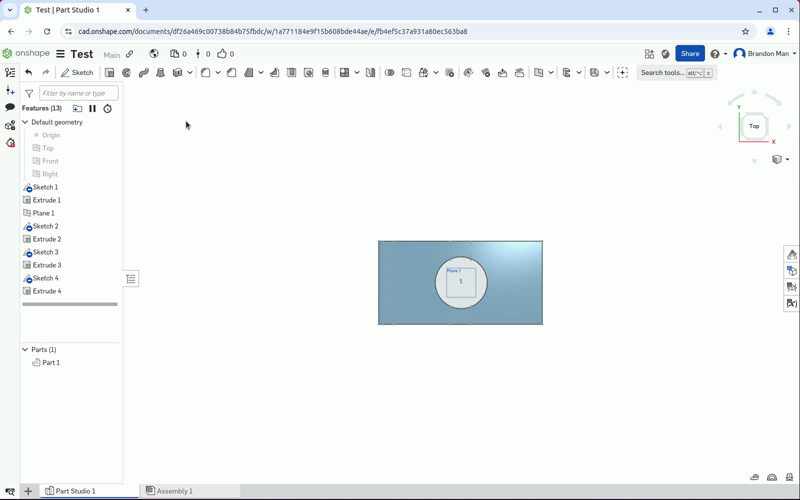
key(up, 3)
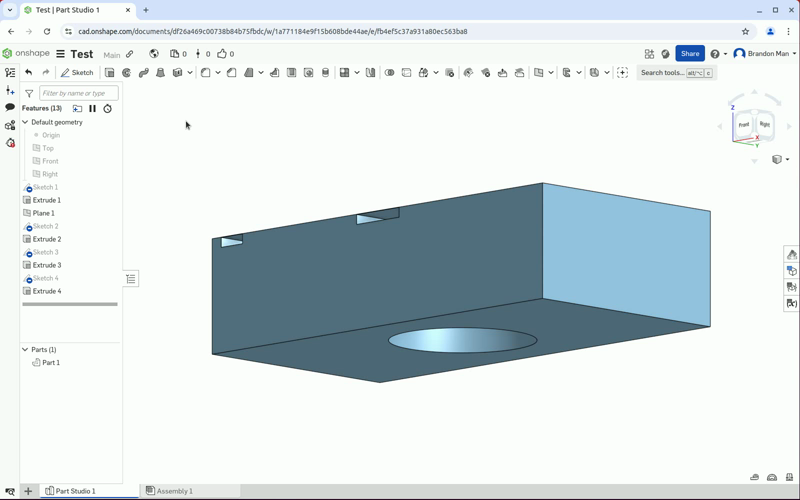
key(left, 3)
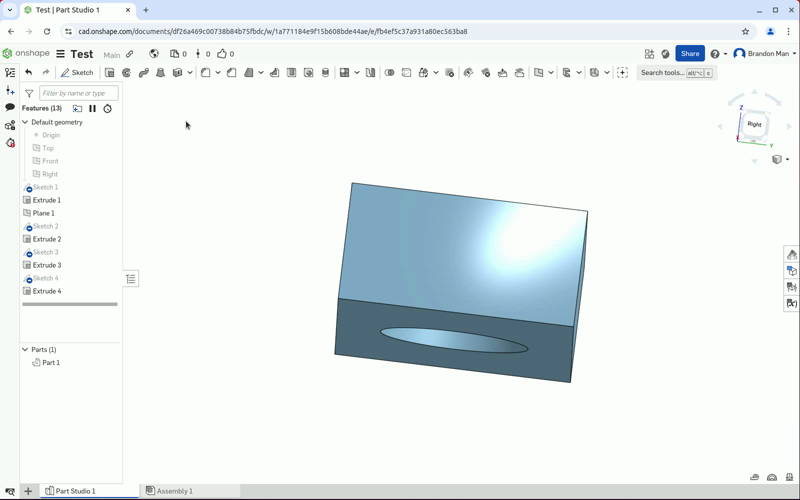
key(right, 3)
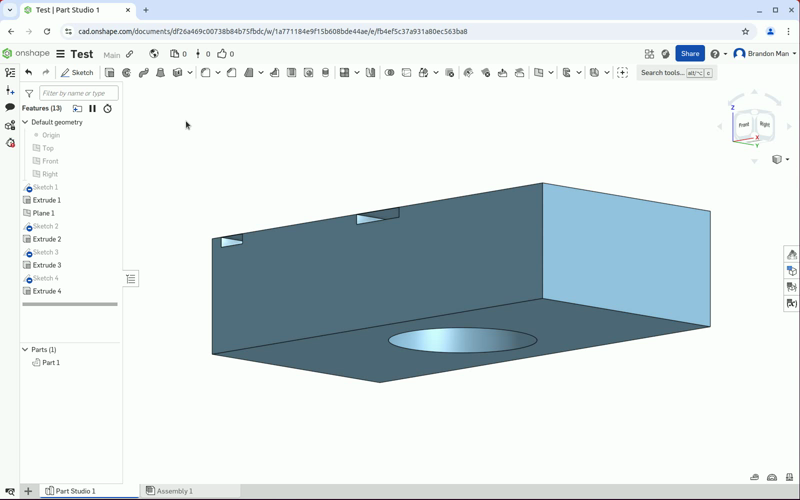
key(down, 3)
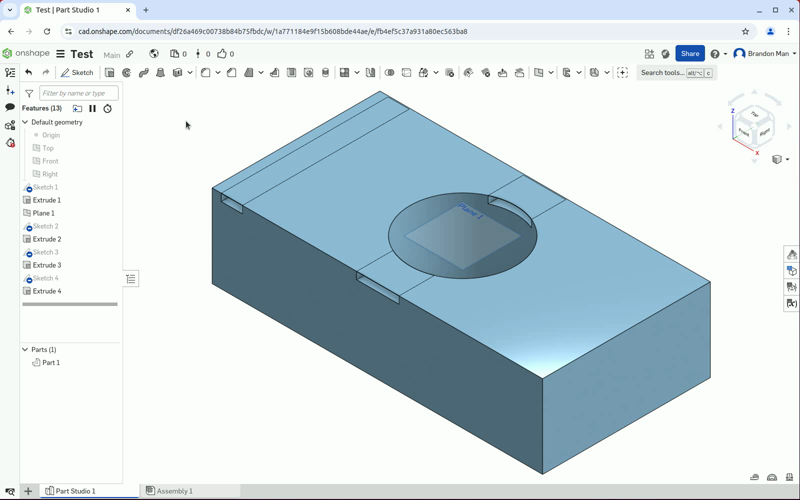
mouse_move(73, 189)
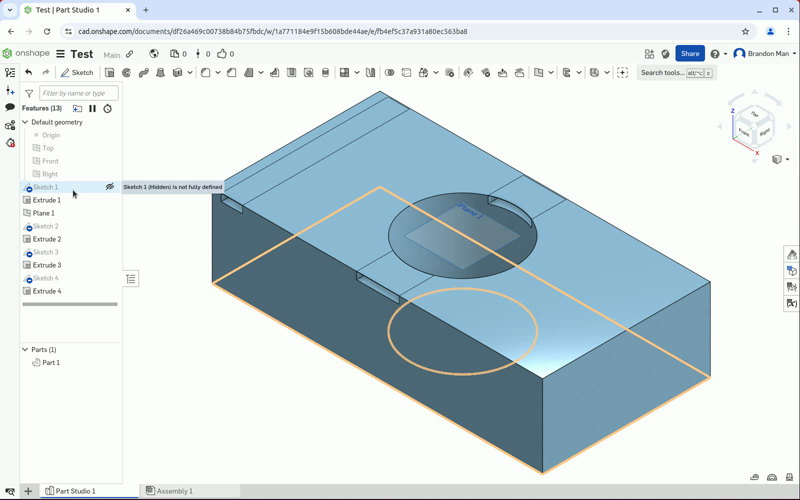
click(73, 189)